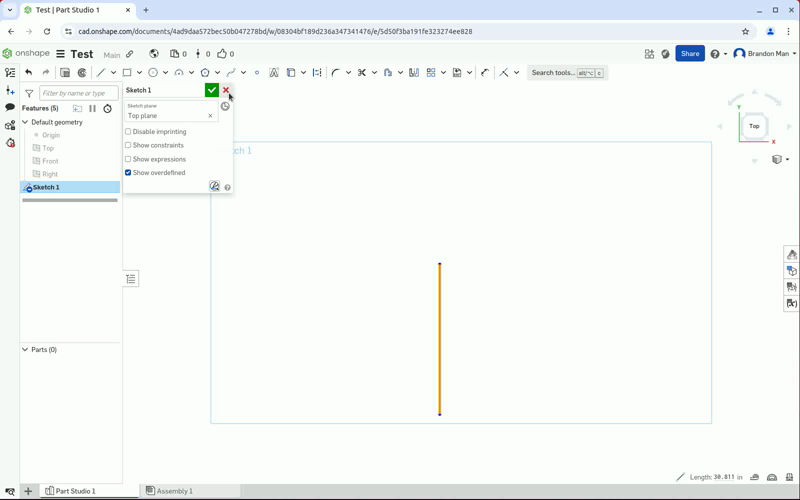
key(shift+h)
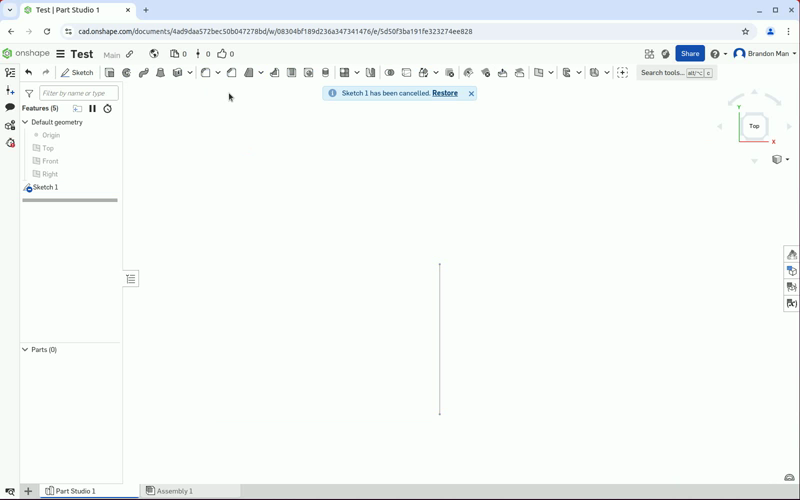
key(shift+s)
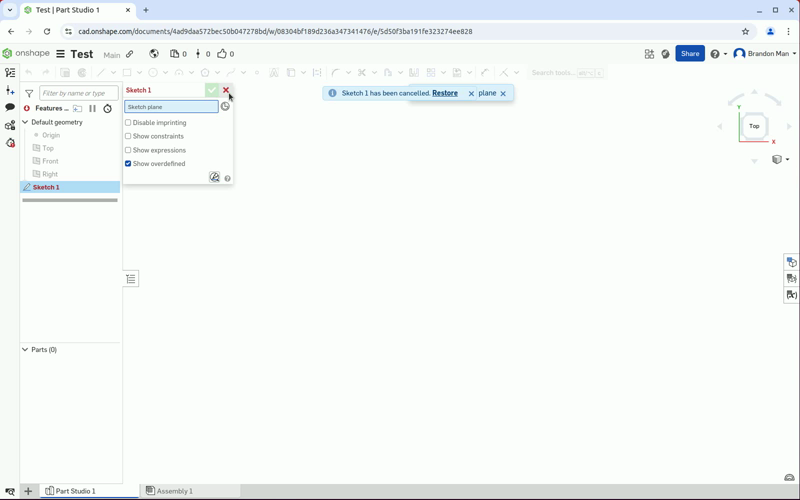
mouse_move(73, 150)
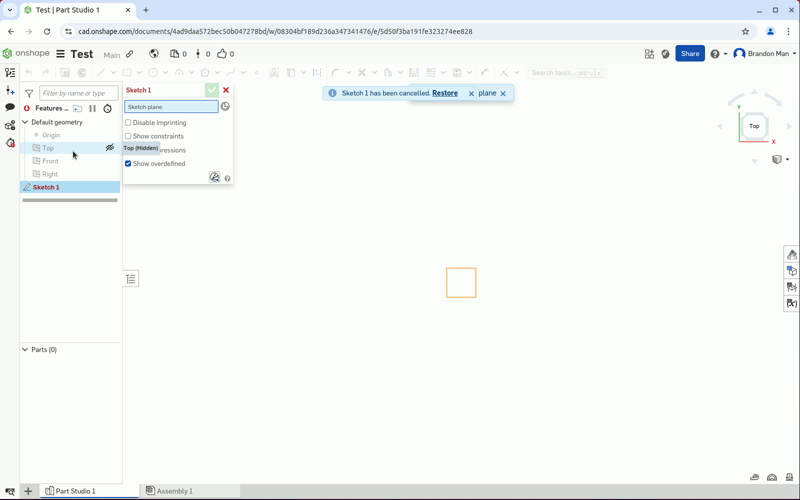
click(73, 150)
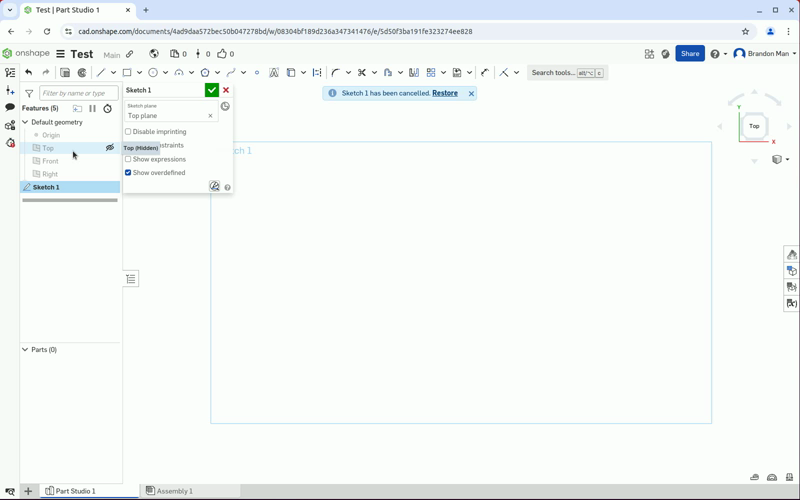
mouse_move(73, 352)
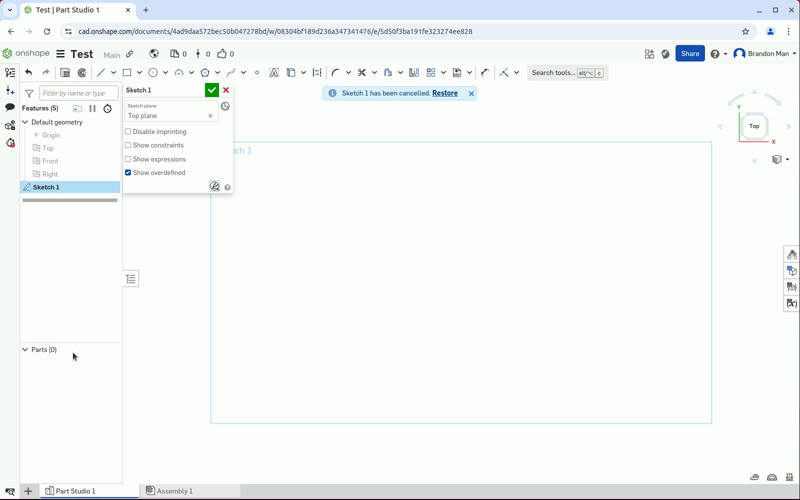
key(y)
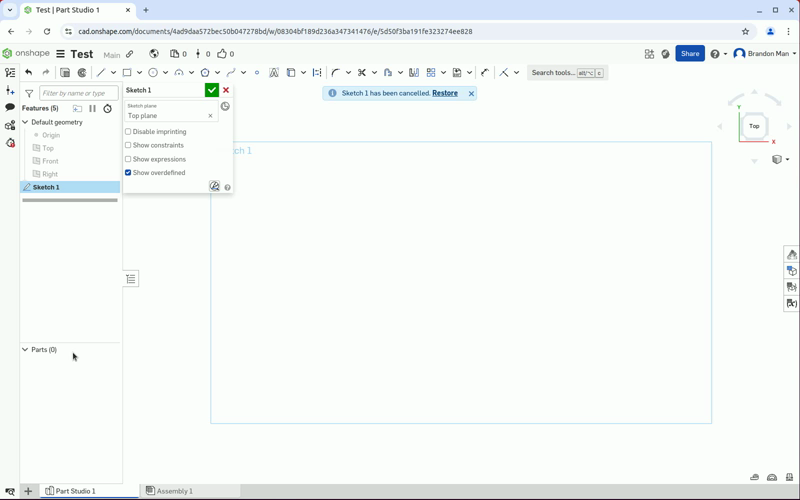
key(l)
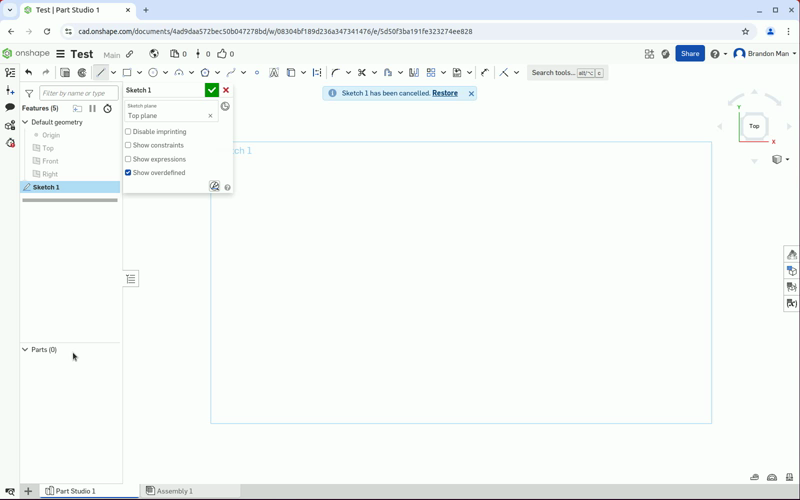
key_down(shift)
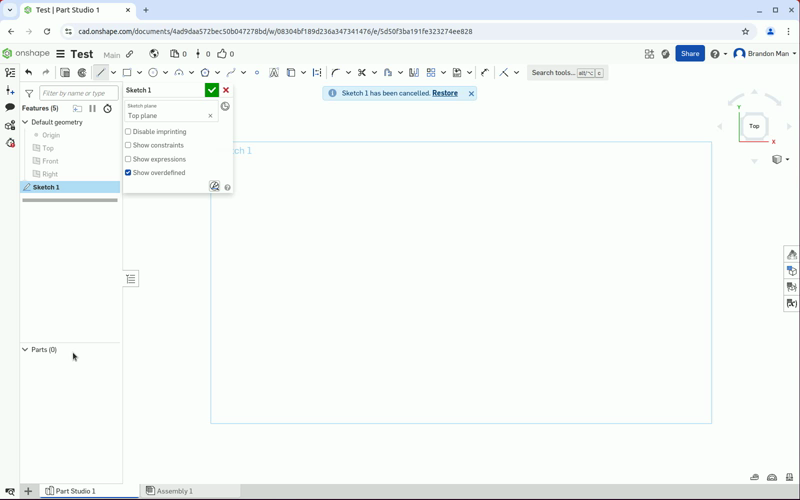
mouse_move(460, 282)
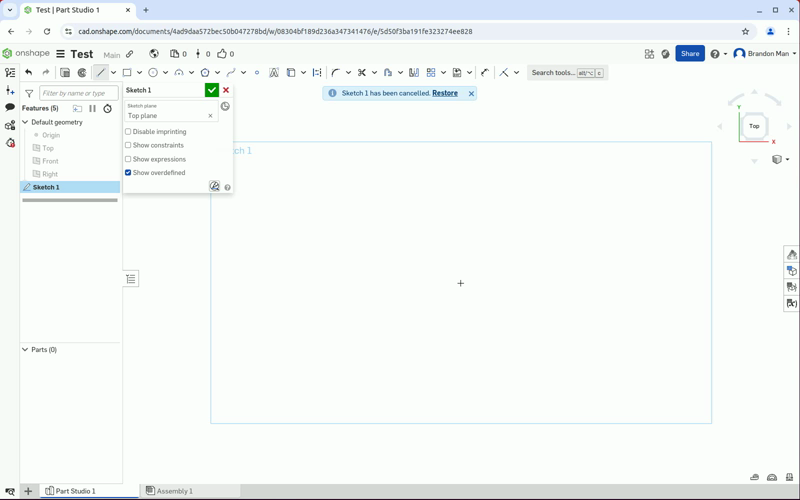
click(460, 282)
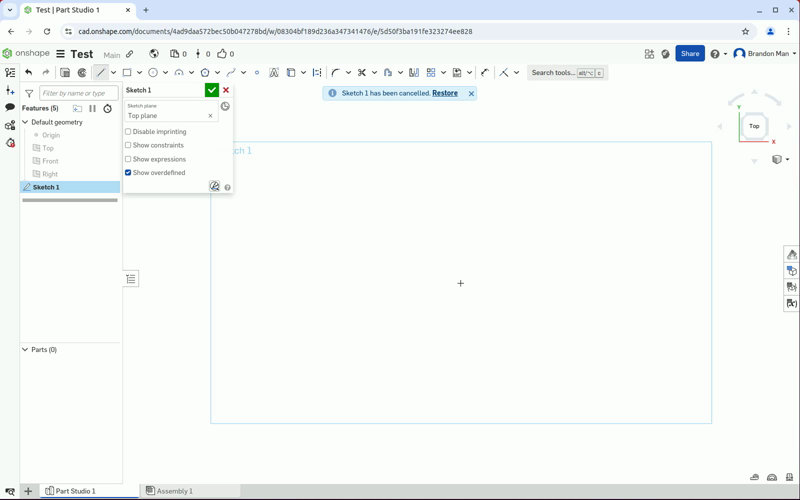
key_up(shift)
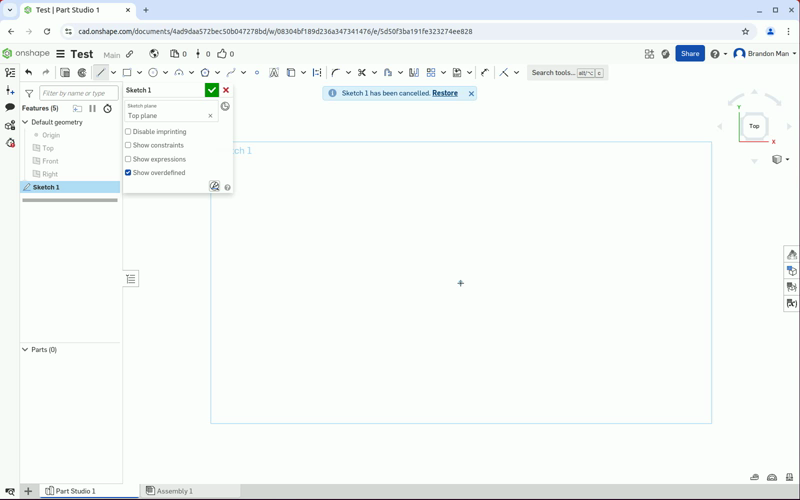
key_down(shift)
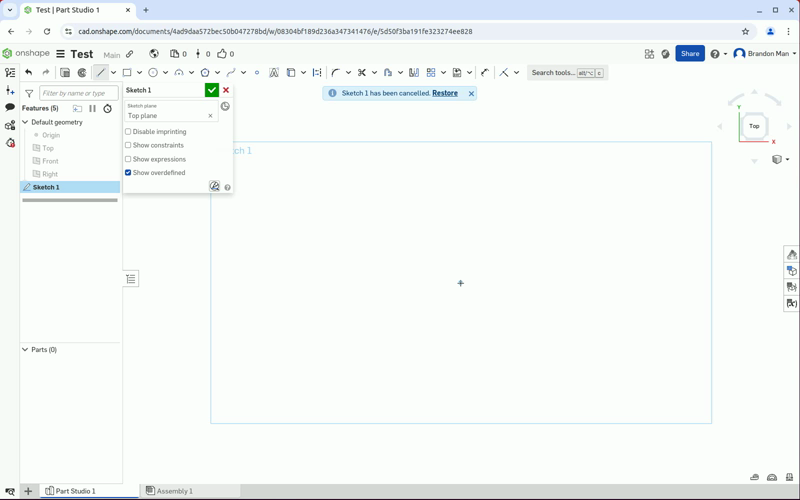
mouse_move(490, 282)
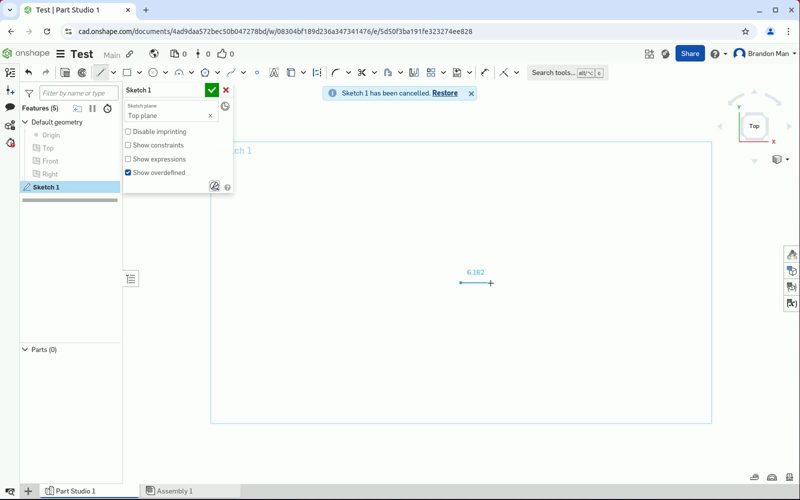
mouse_move(479, 282)
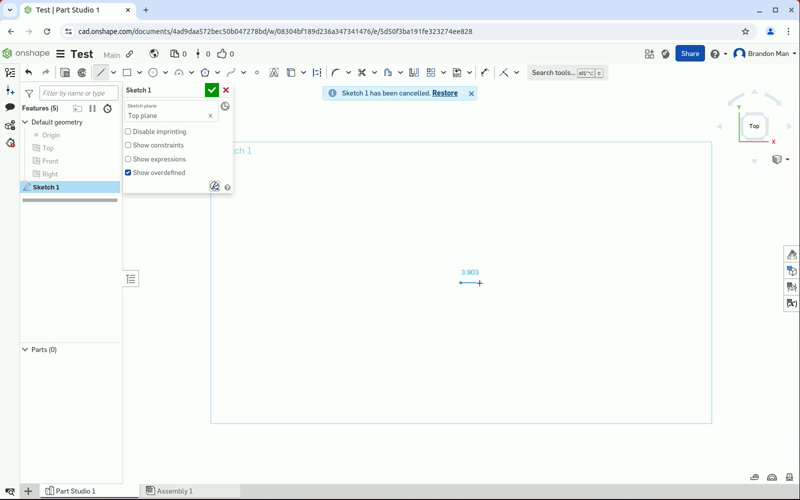
click(479, 282)
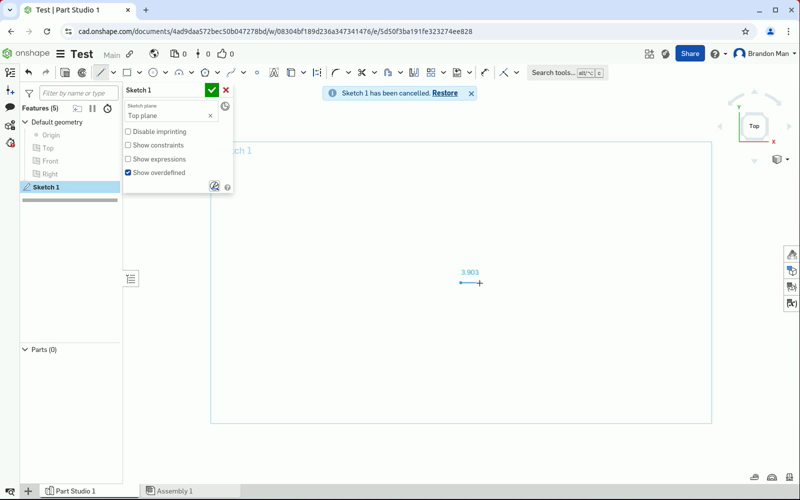
key_up(shift)
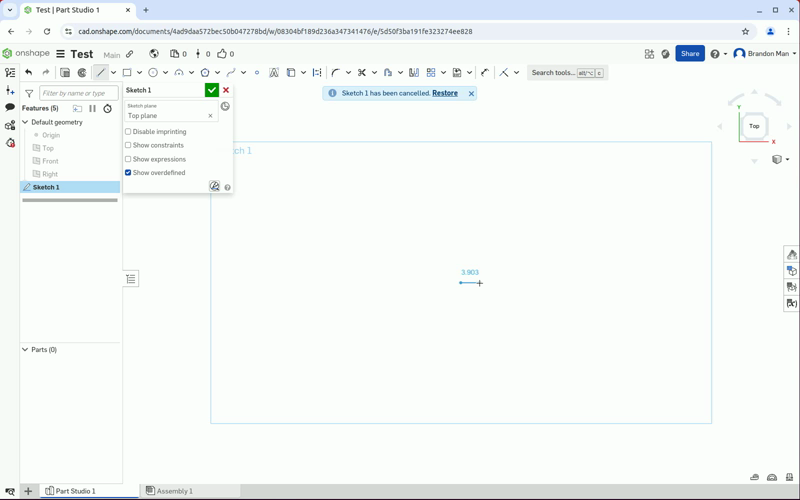
key_down(shift)
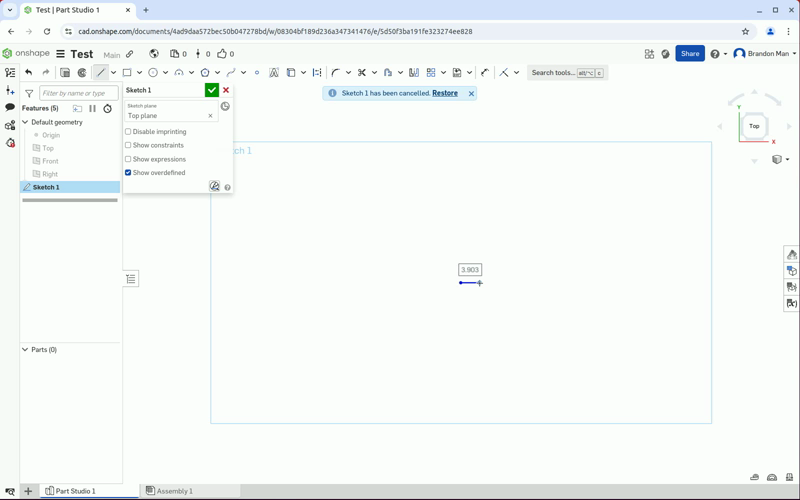
mouse_move(479, 207)
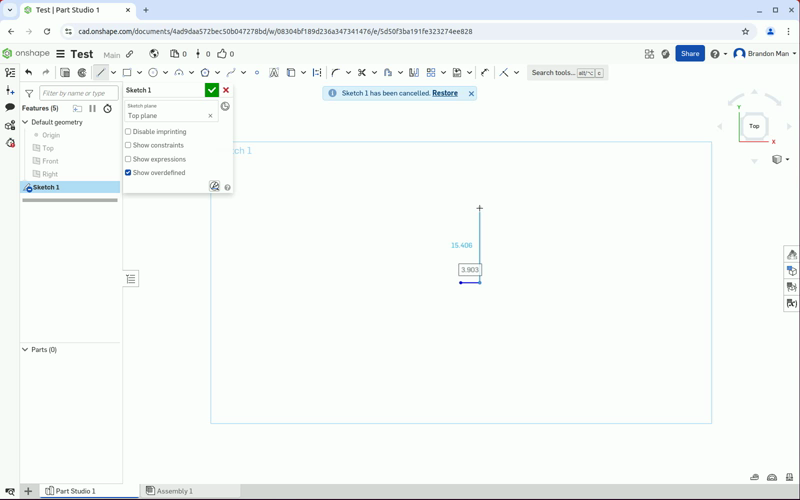
click(479, 207)
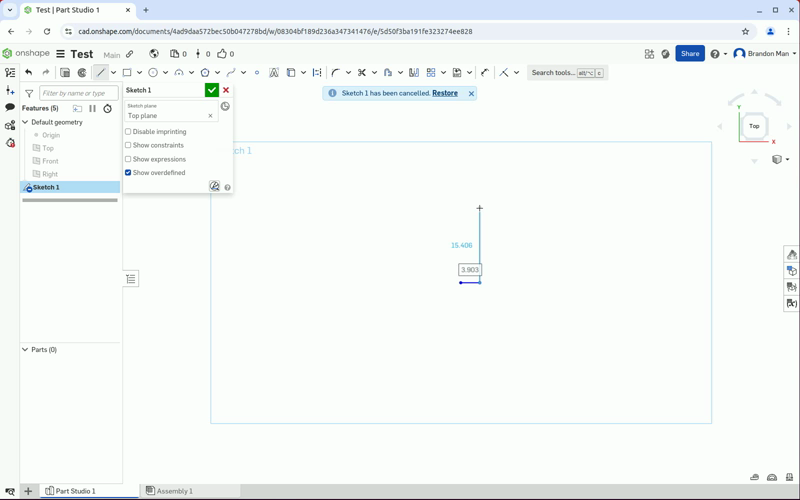
key_up(shift)
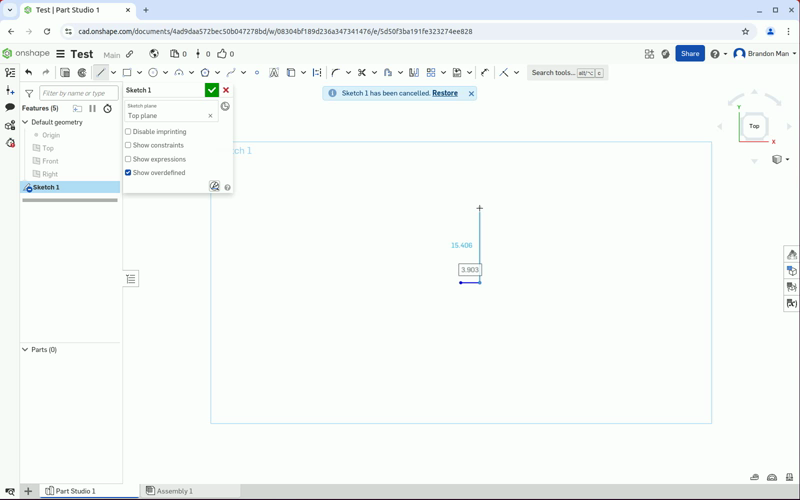
key_down(shift)
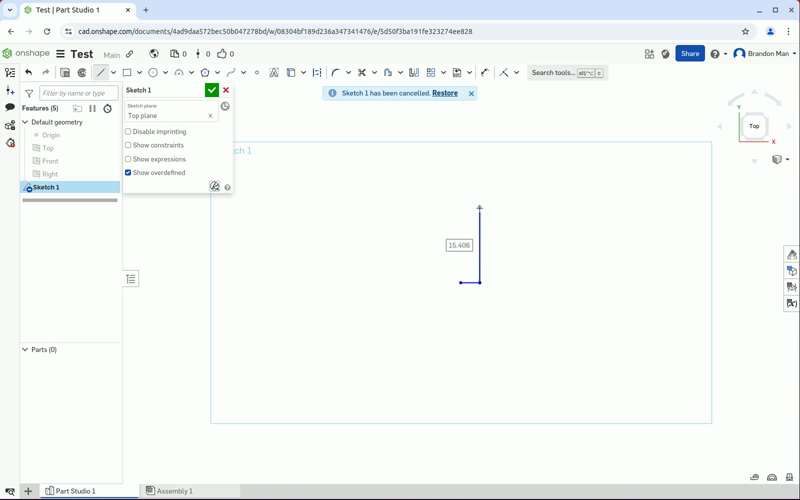
mouse_move(509, 207)
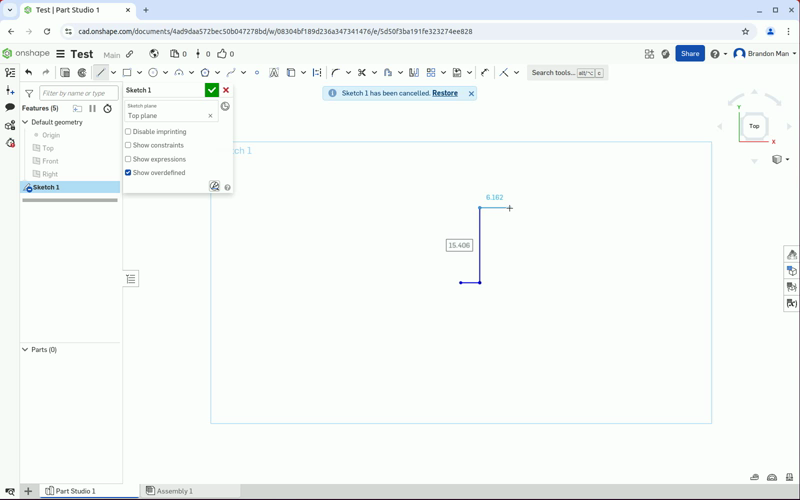
mouse_move(460, 207)
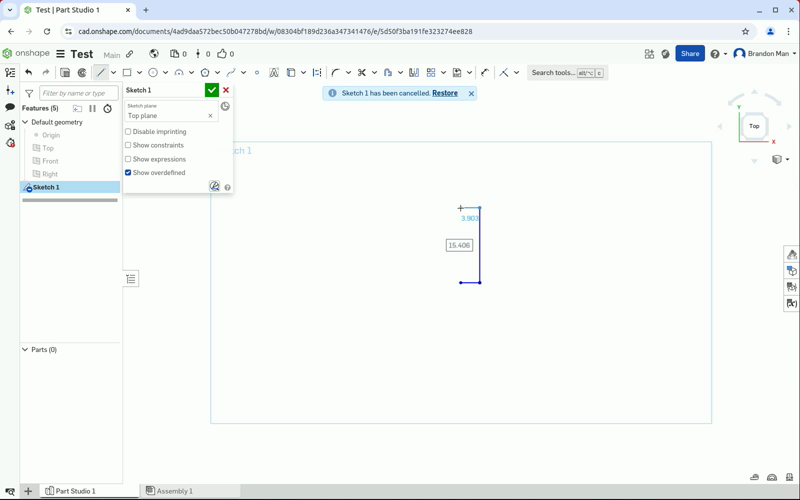
click(460, 207)
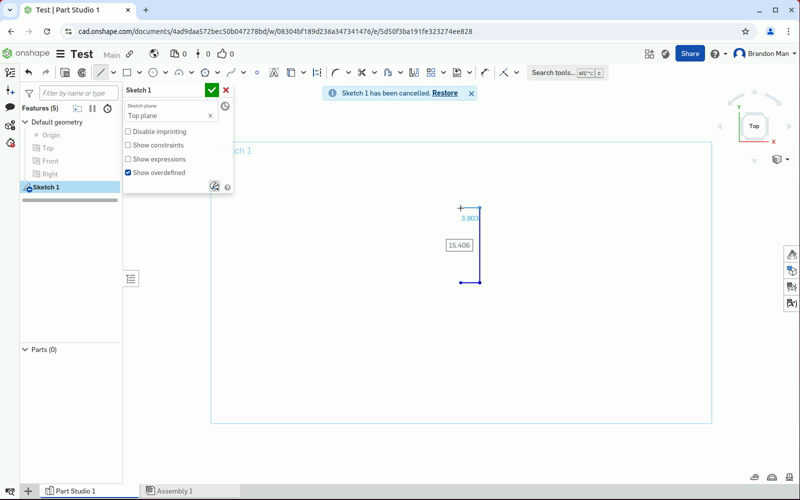
key_up(shift)
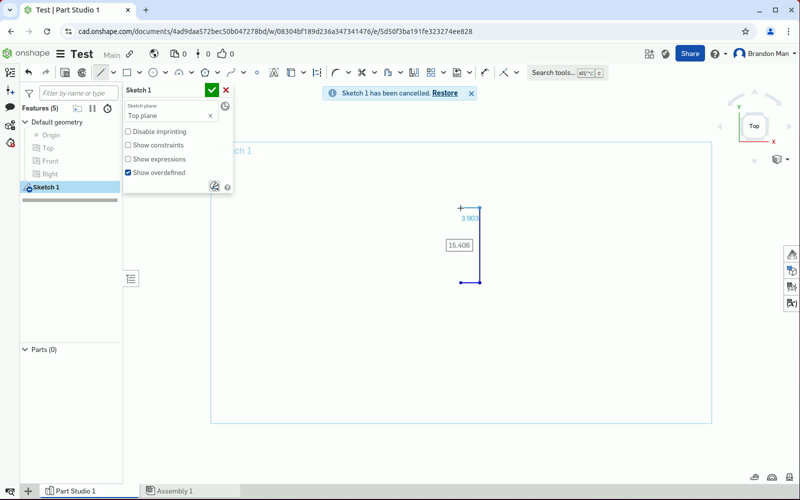
key_down(shift)
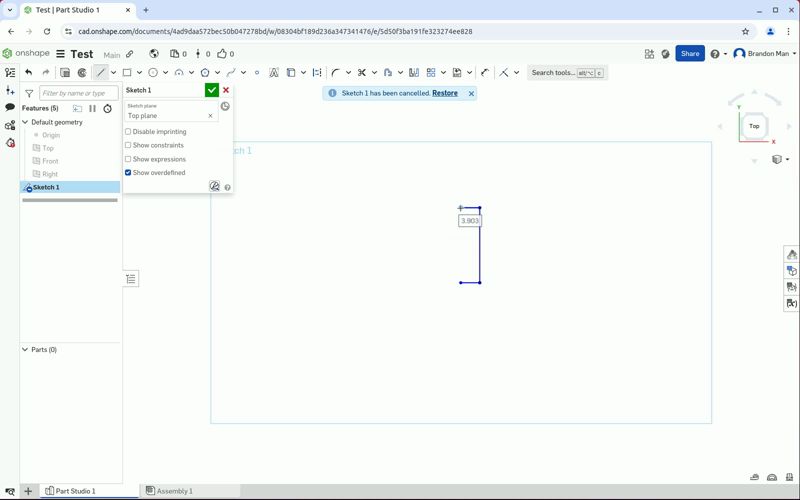
mouse_move(460, 282)
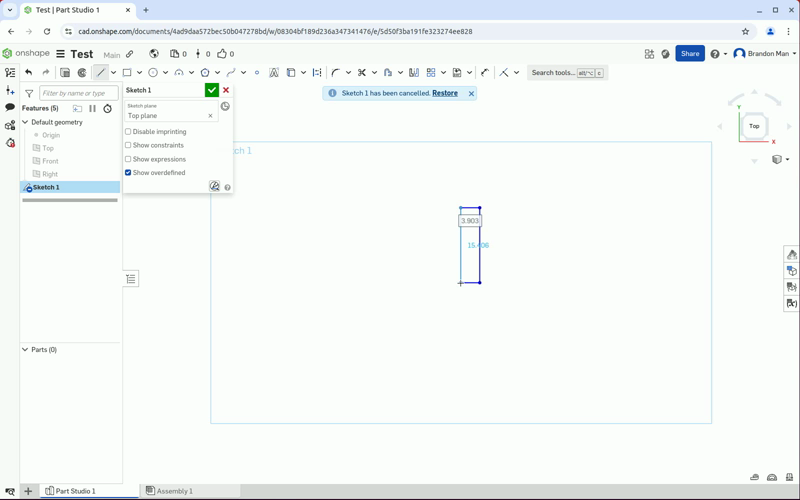
key_up(shift)
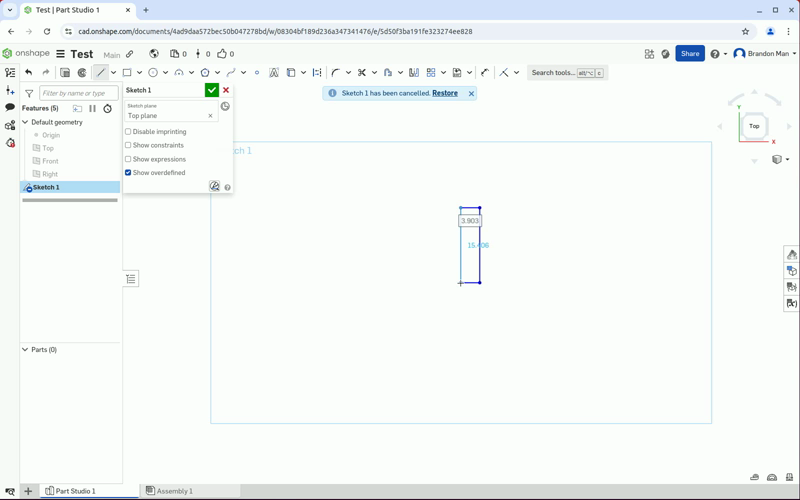
click(460, 282)
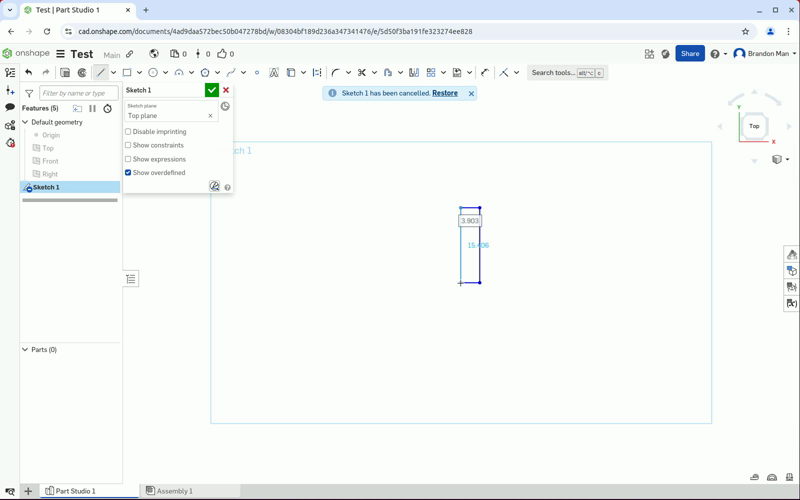
key(esc)
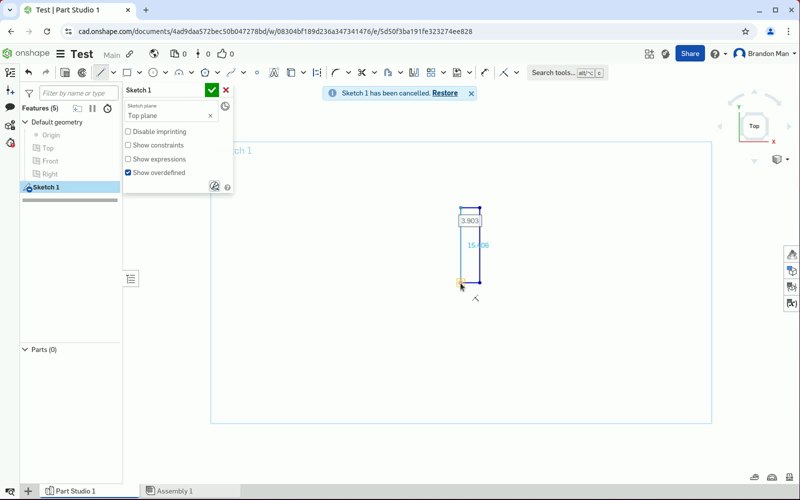
mouse_move(475, 221)
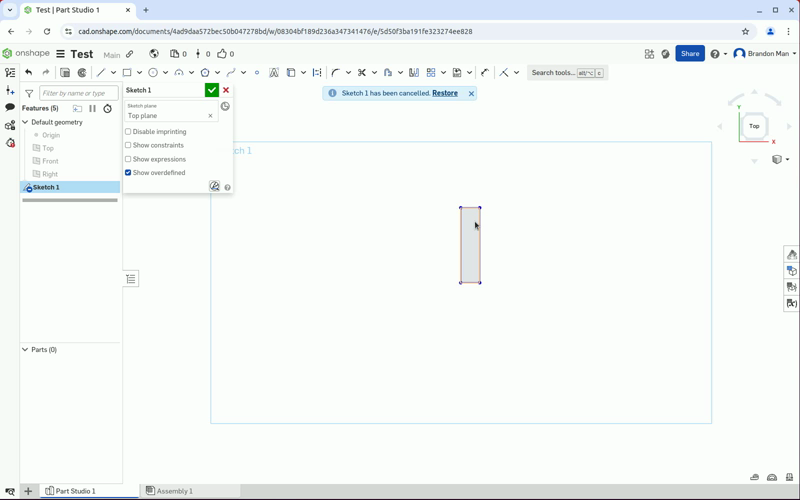
scroll(6)
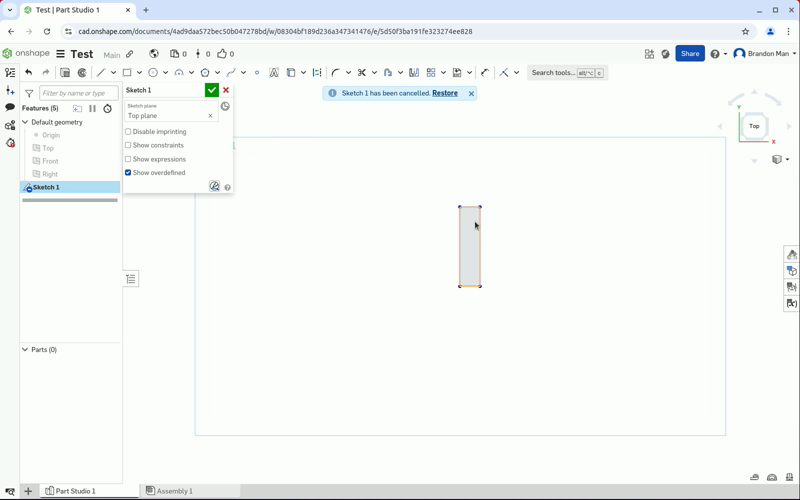
scroll(6)
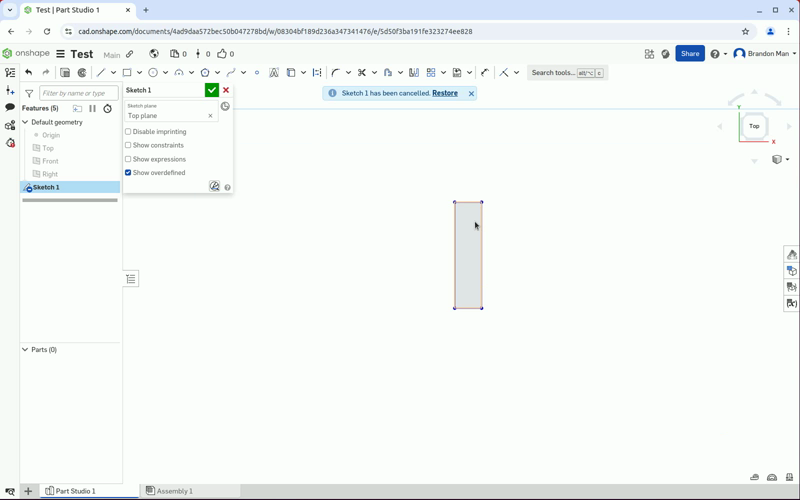
scroll(6)
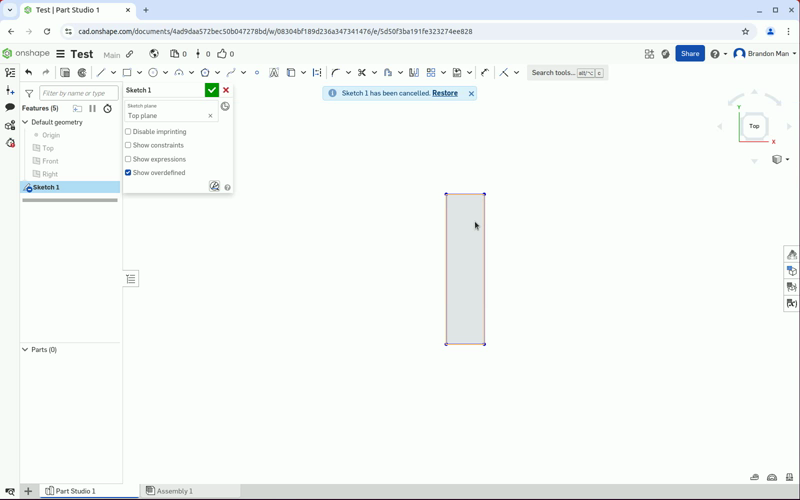
scroll(6)
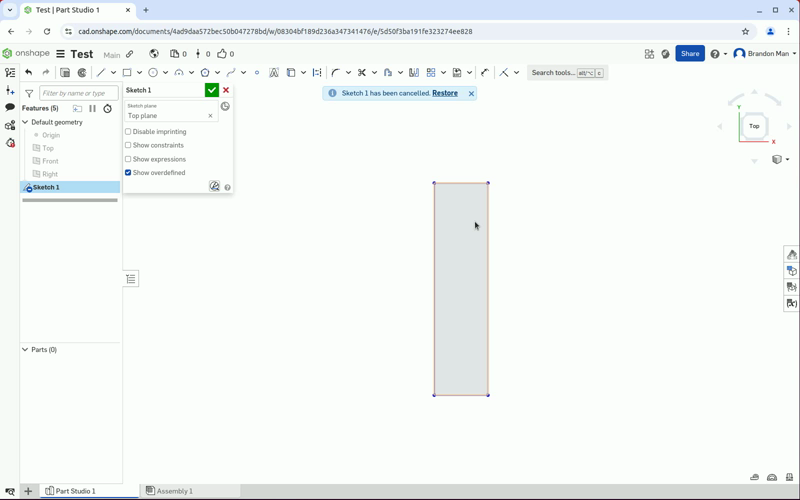
scroll(6)
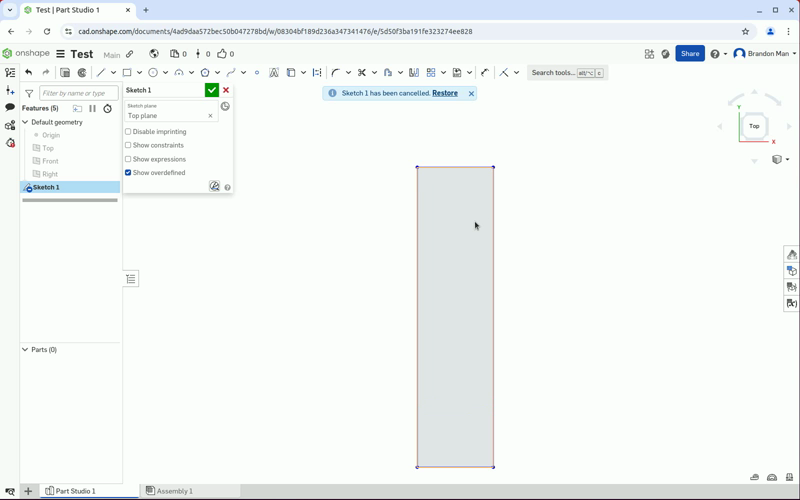
scroll(6)
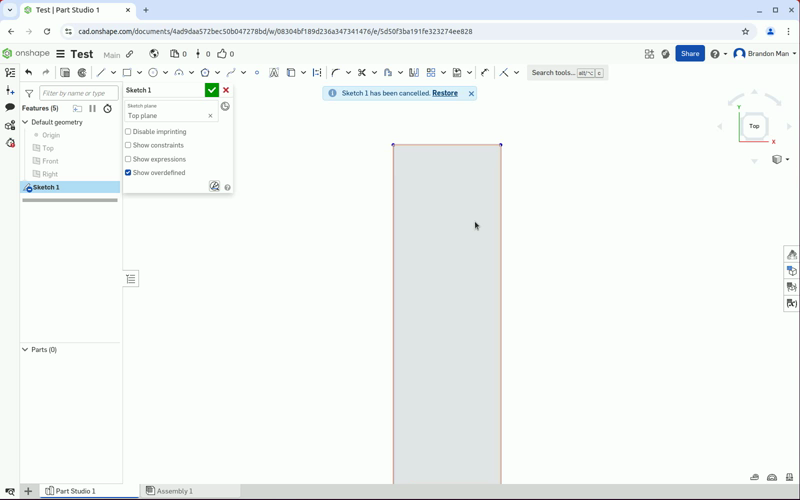
scroll(6)
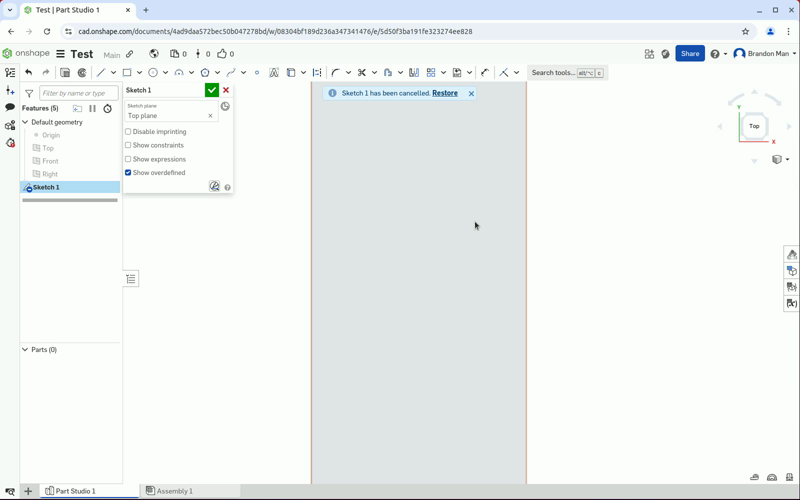
click(475, 221)
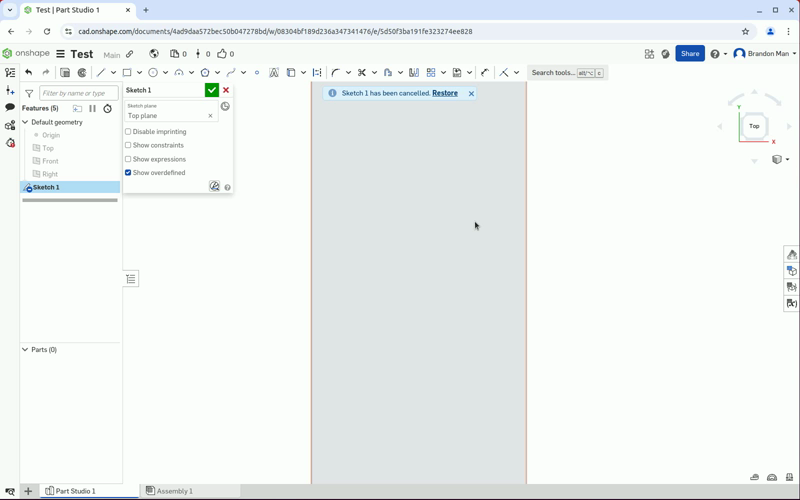
scroll(-6)
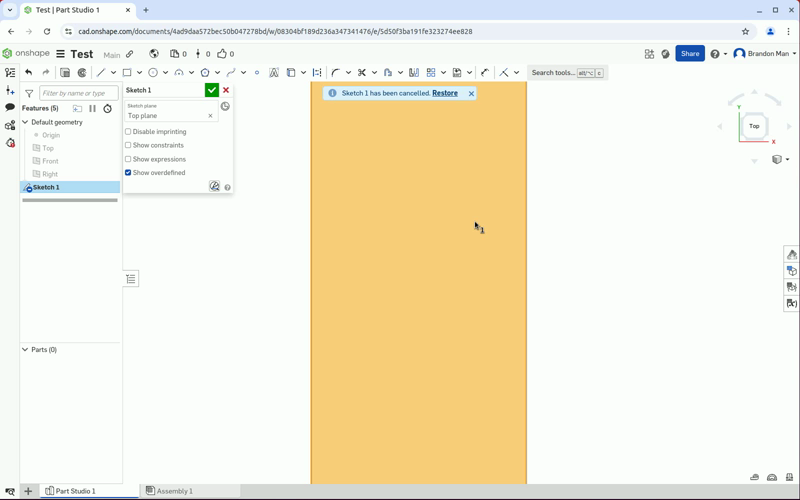
scroll(-6)
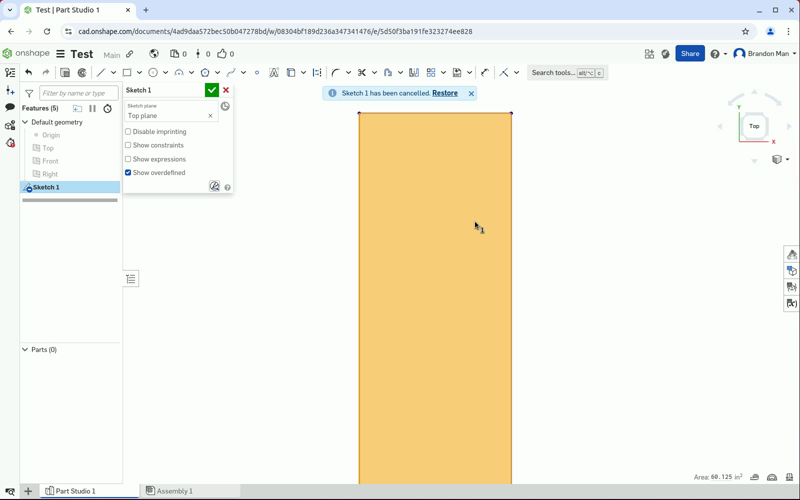
scroll(-6)
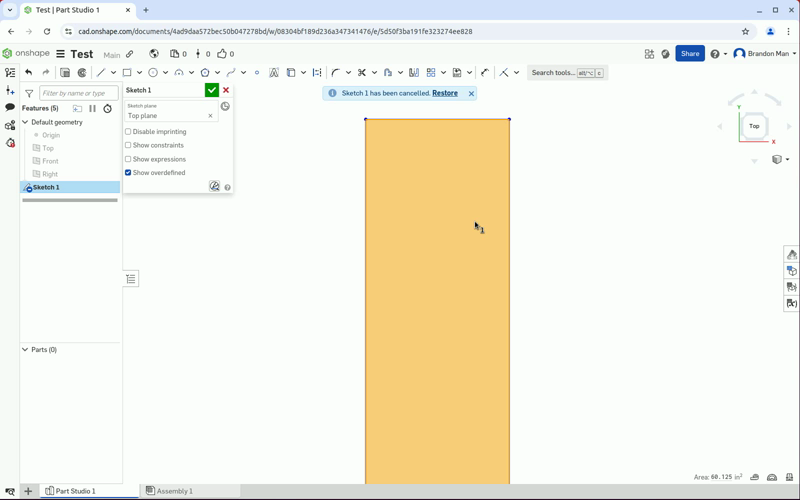
scroll(-6)
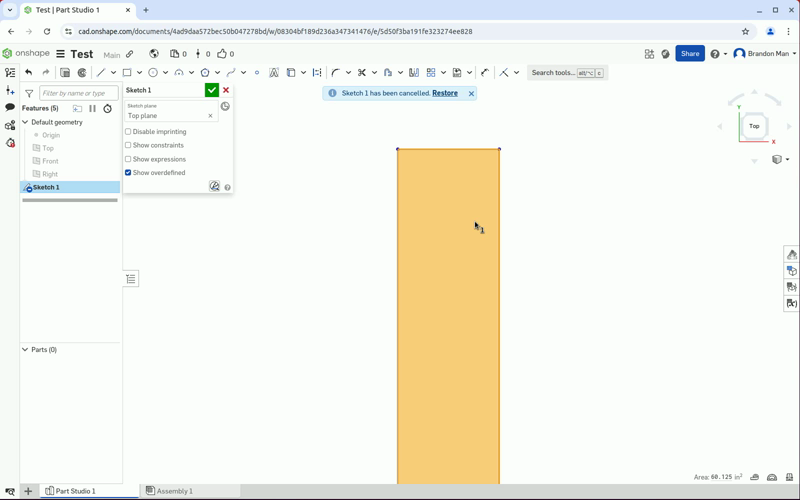
scroll(-6)
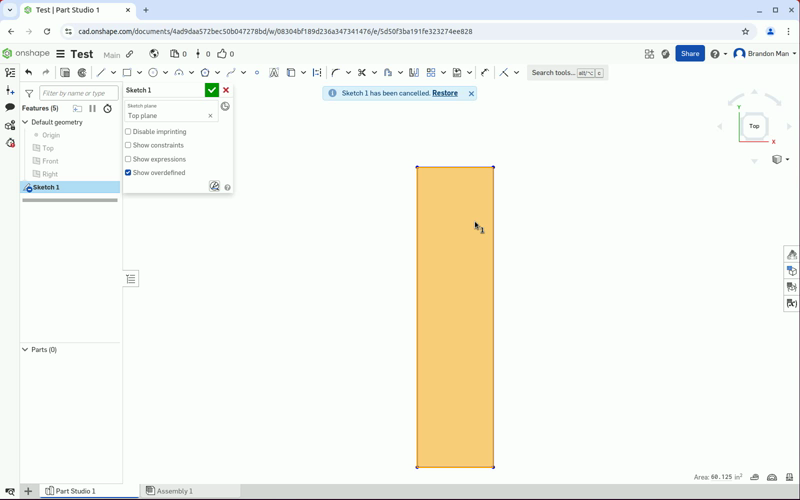
scroll(-6)
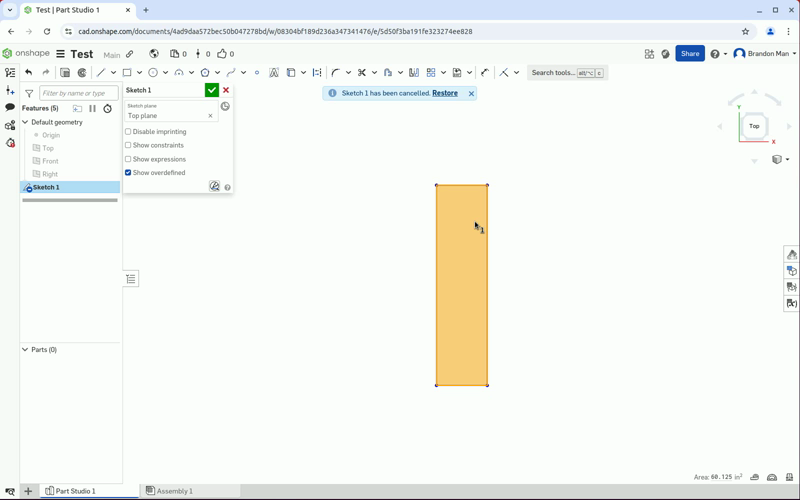
scroll(-6)
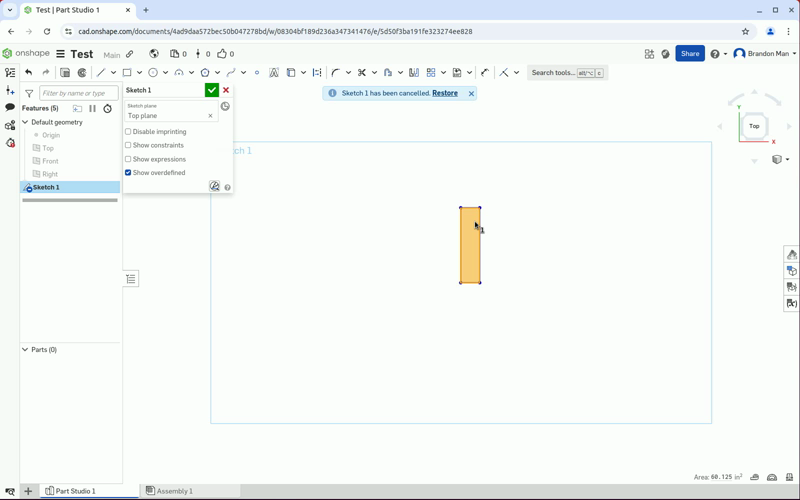
mouse_move(73, 352)
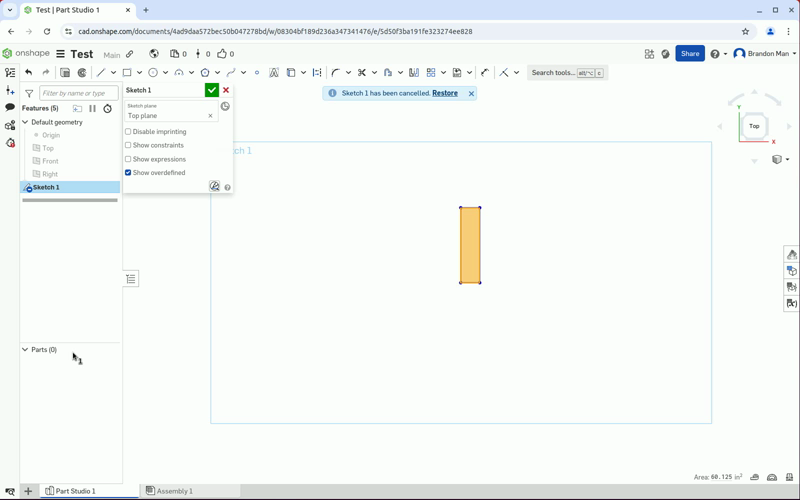
key(shift+y)
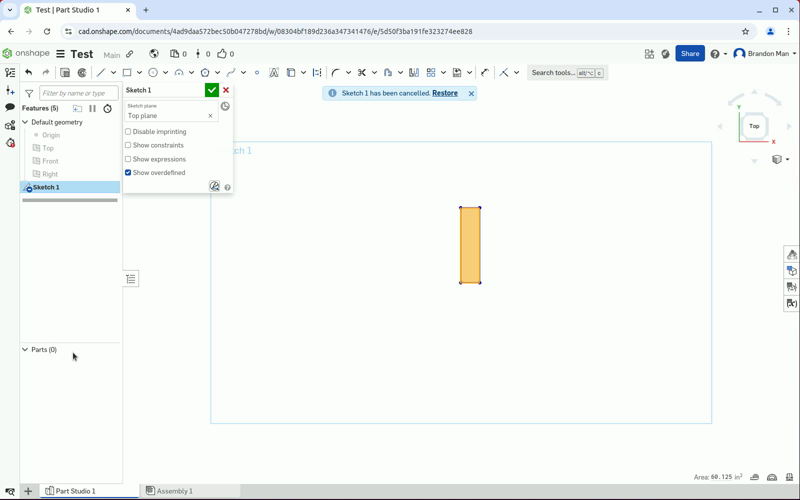
key(shift+e)
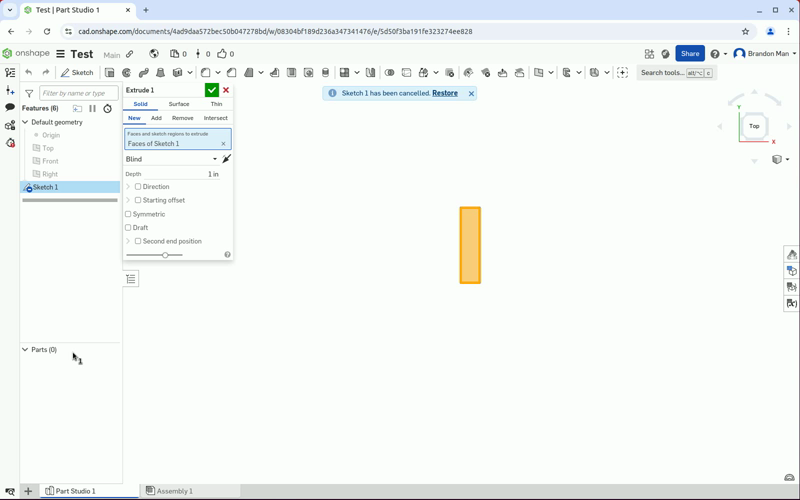
mouse_move(143, 106)
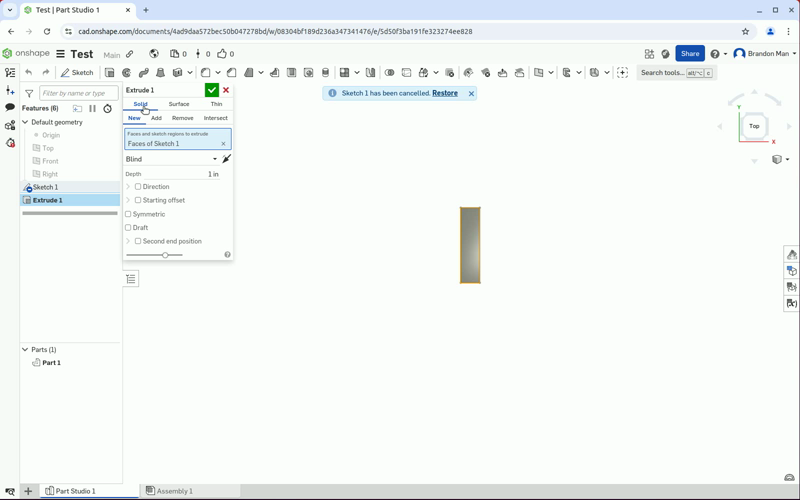
click(143, 106)
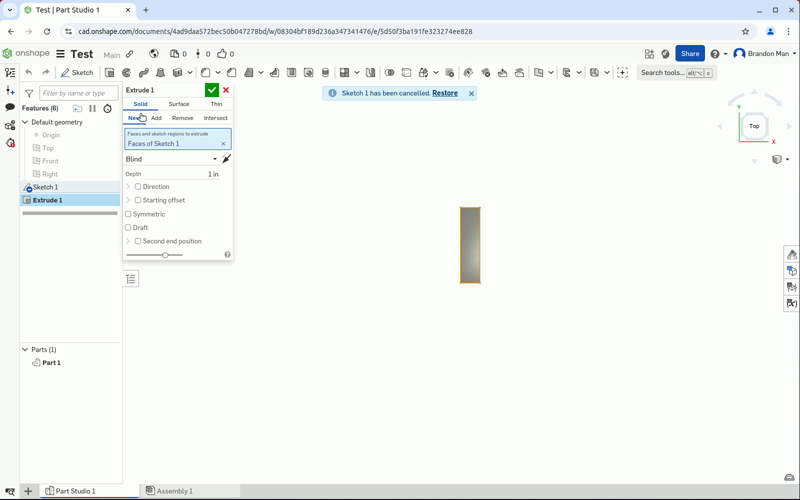
mouse_move(137, 120)
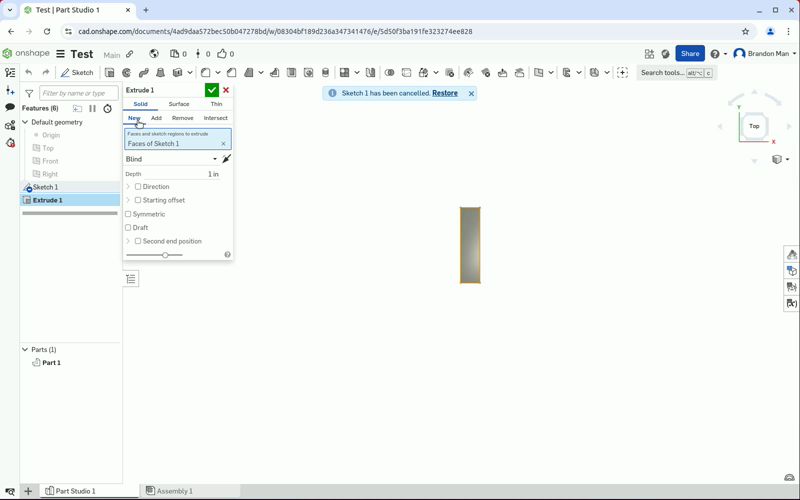
click(137, 120)
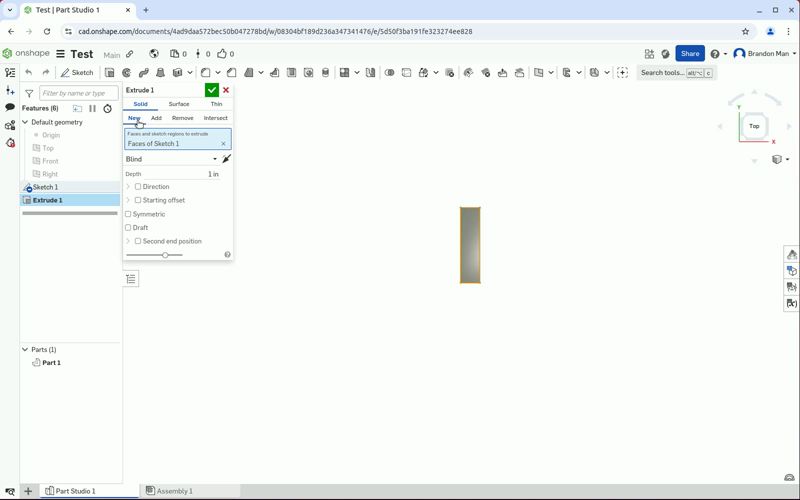
key(tab, 4)
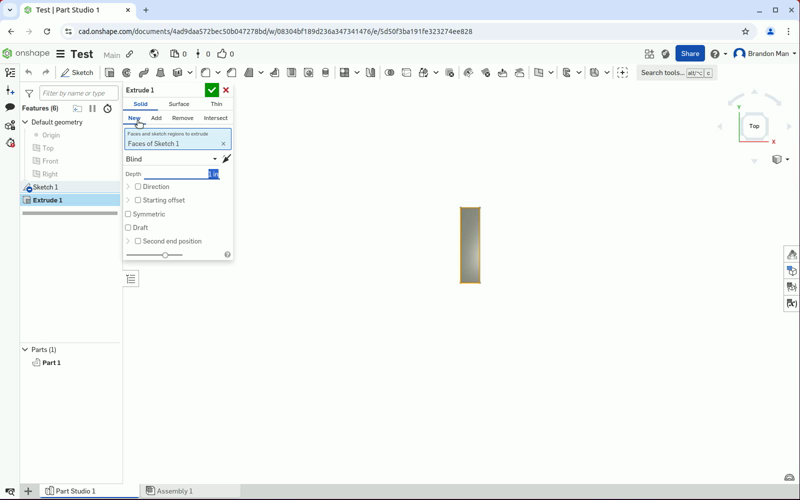
text(15.405)
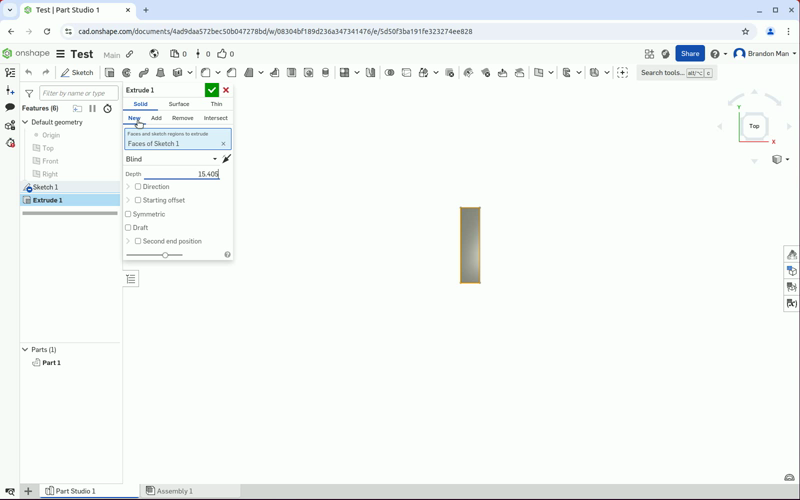
key(enter)
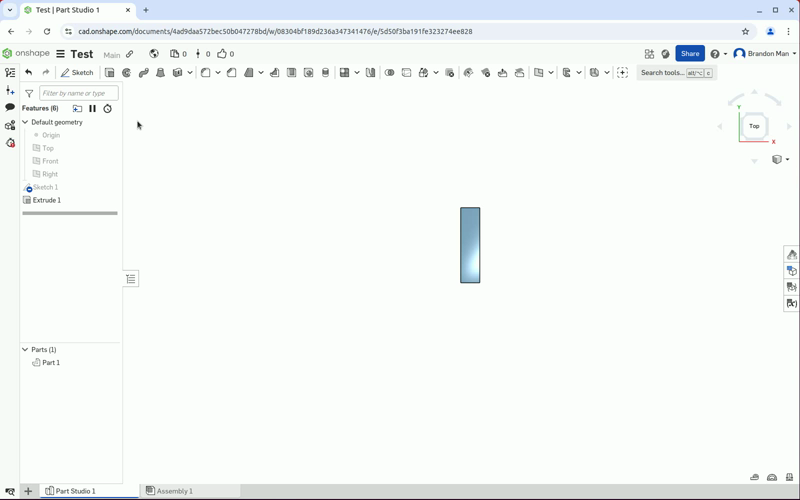
key(shift+h)
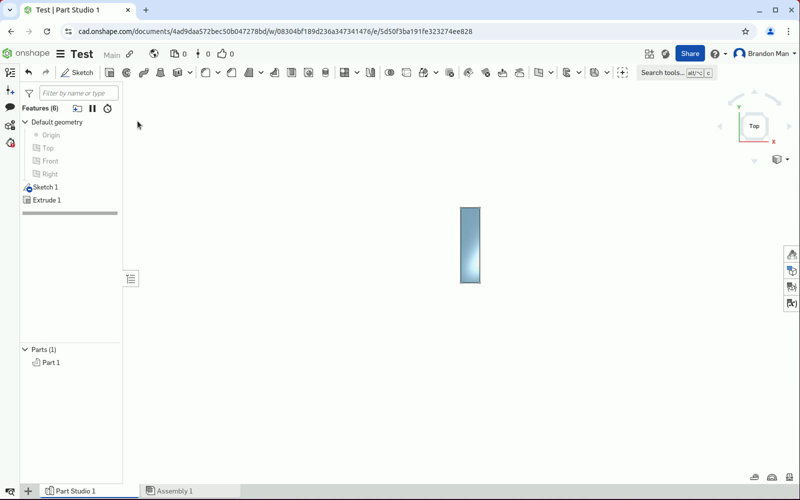
key(shift+h)
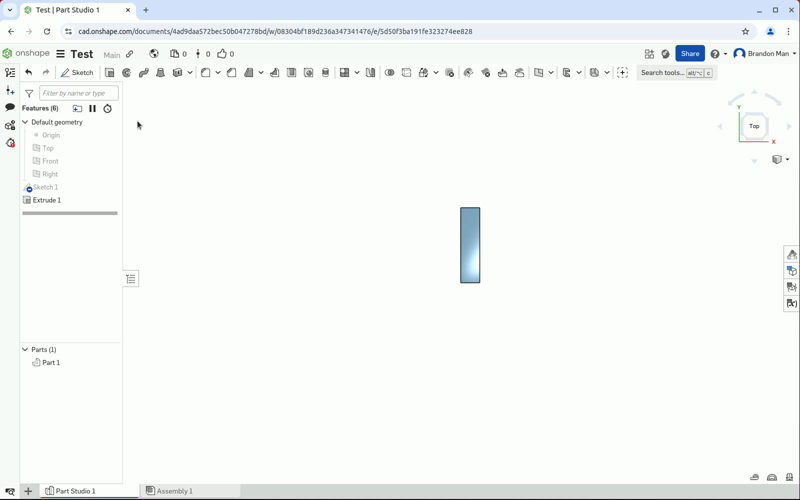
mouse_move(73, 189)
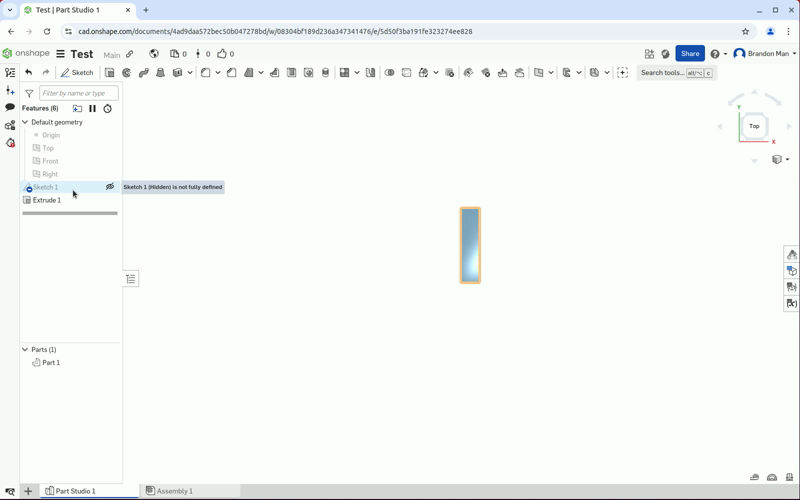
click(73, 189)
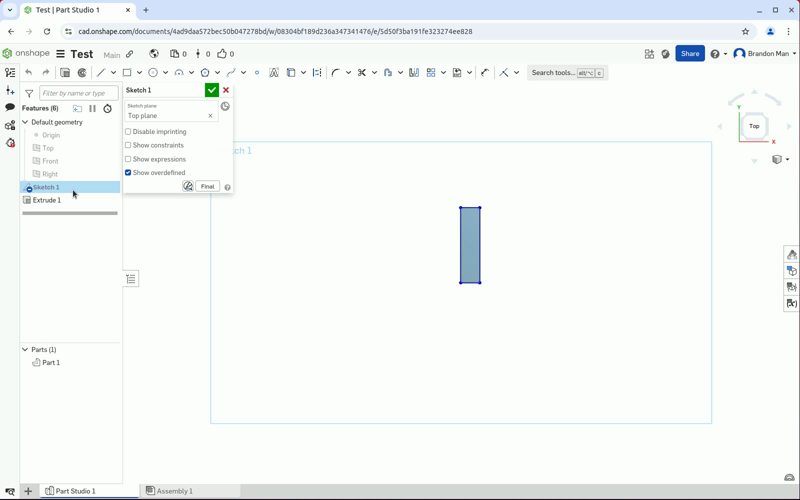
mouse_move(229, 92)
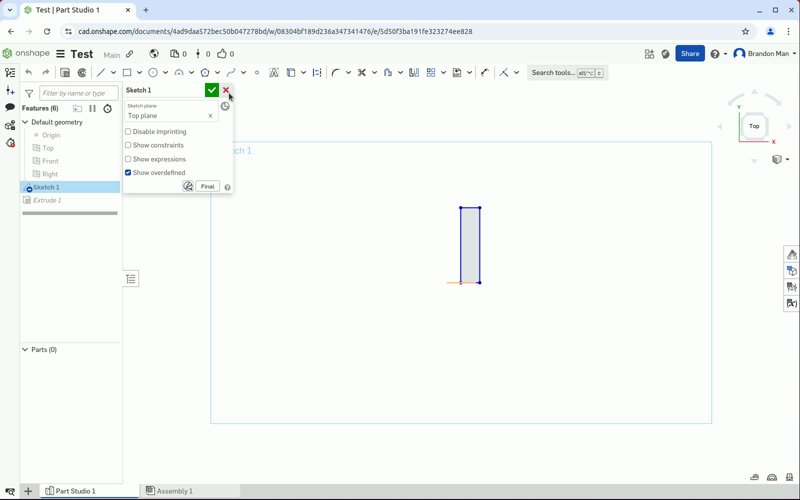
click(229, 92)
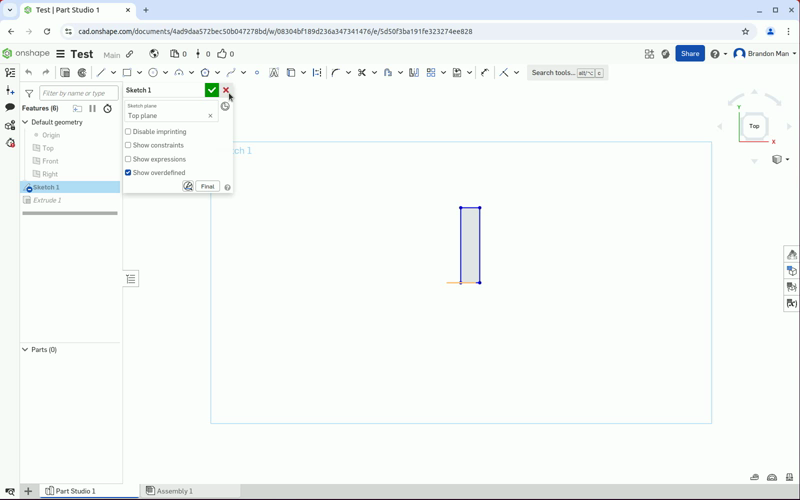
key(shift+s)
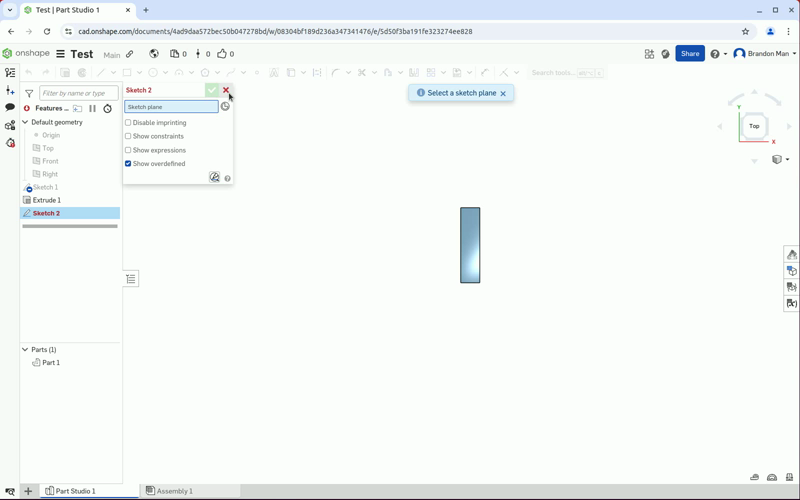
mouse_move(73, 150)
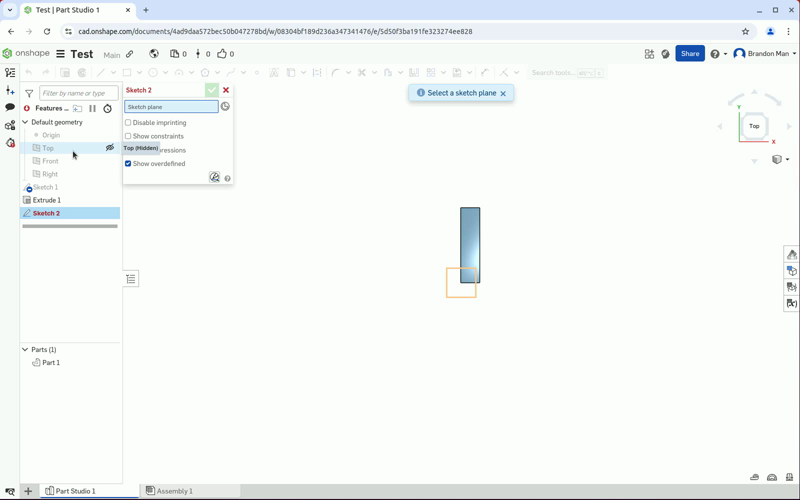
click(73, 150)
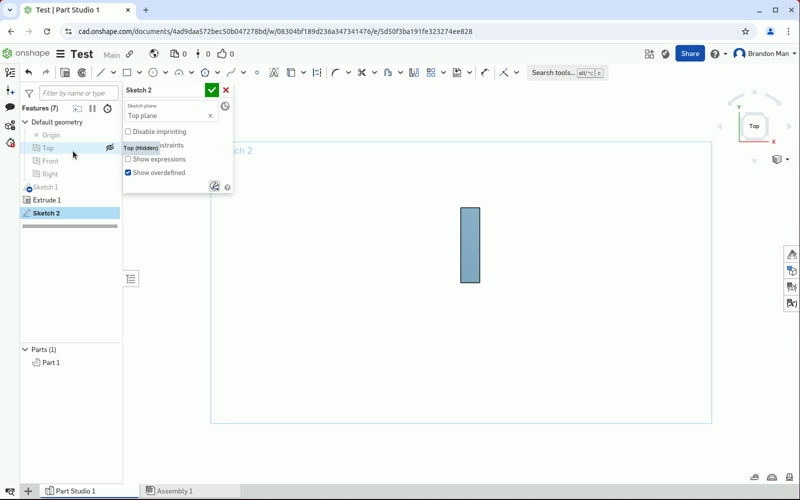
mouse_move(73, 352)
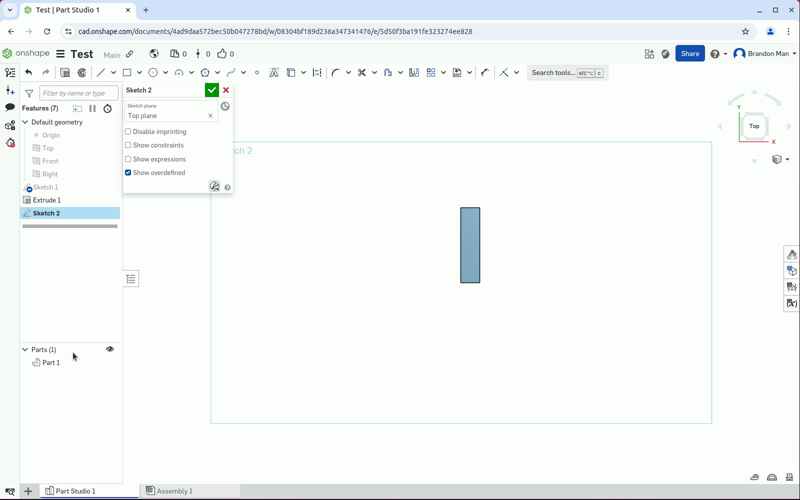
key(y)
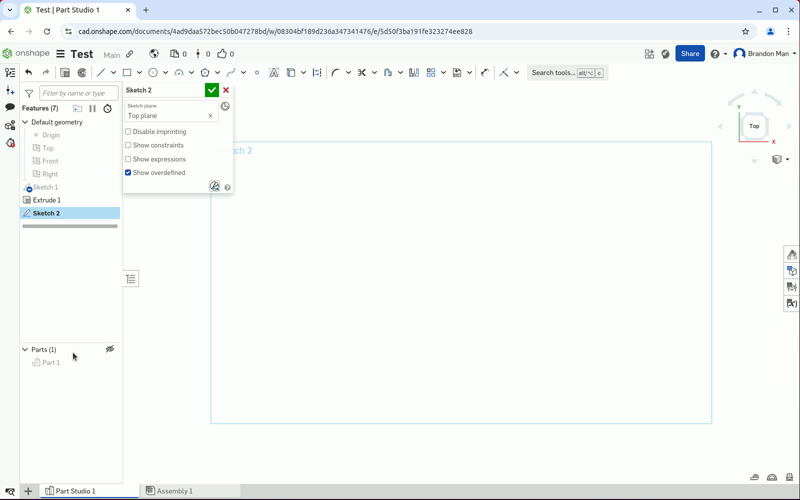
key(l)
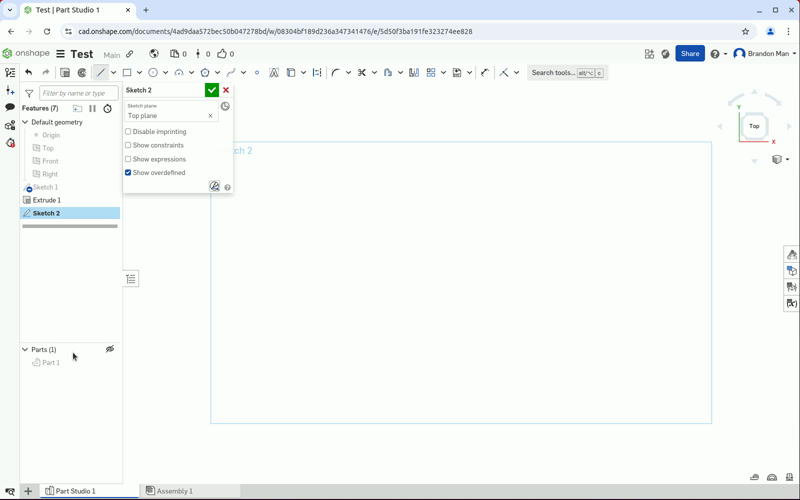
key_down(shift)
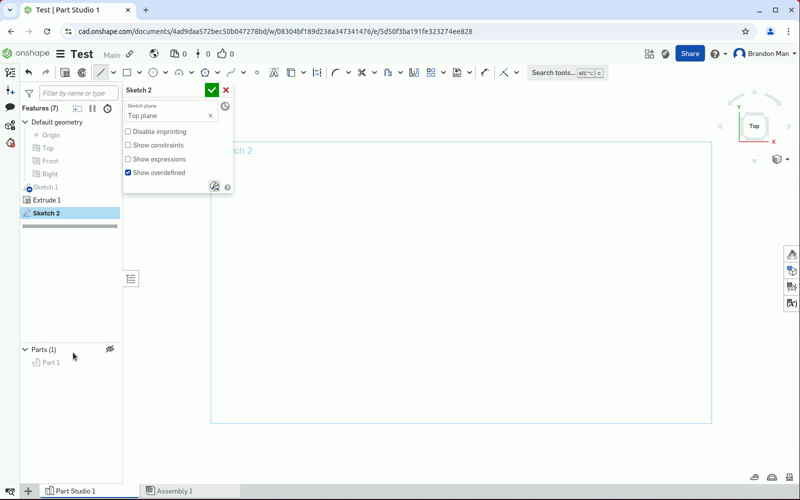
mouse_move(479, 282)
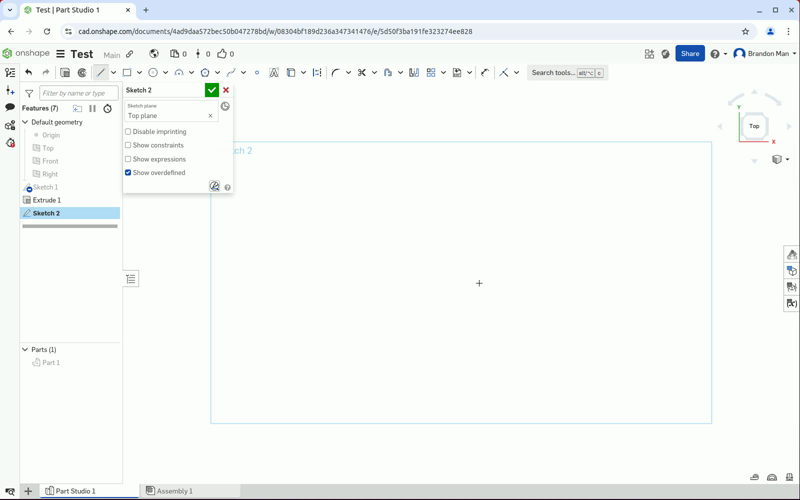
click(479, 282)
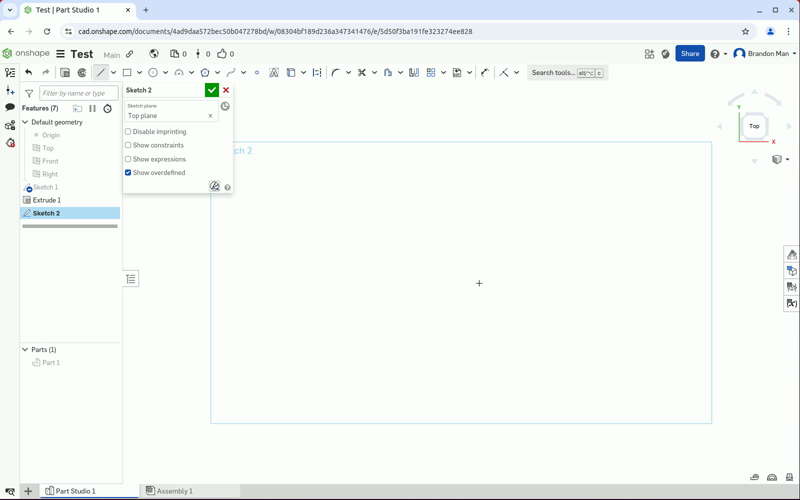
key_up(shift)
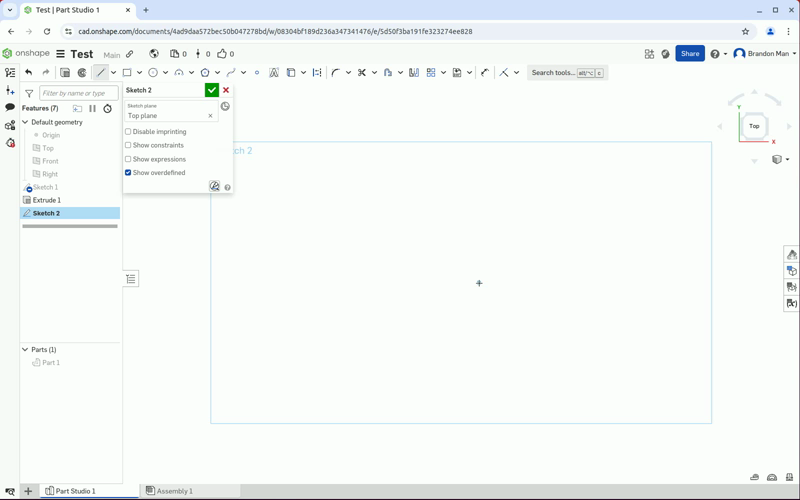
key_down(shift)
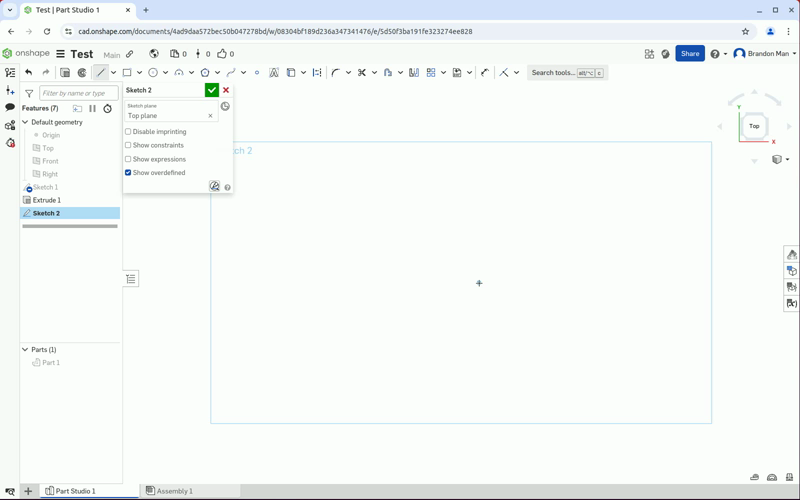
mouse_move(509, 282)
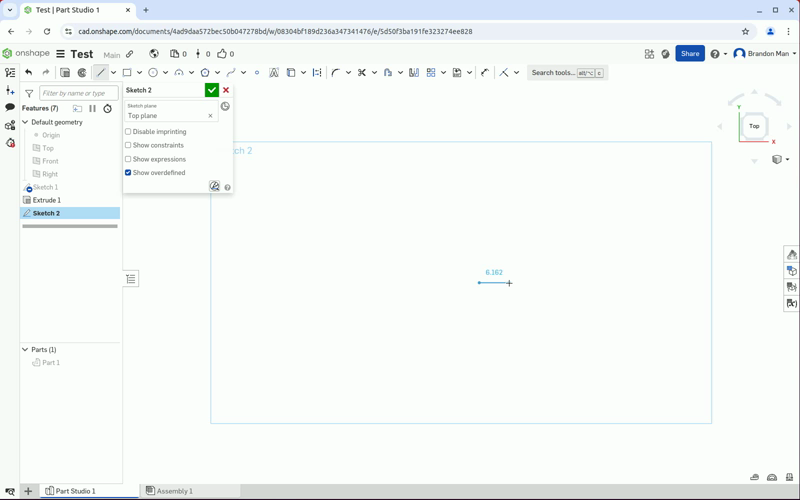
mouse_move(498, 282)
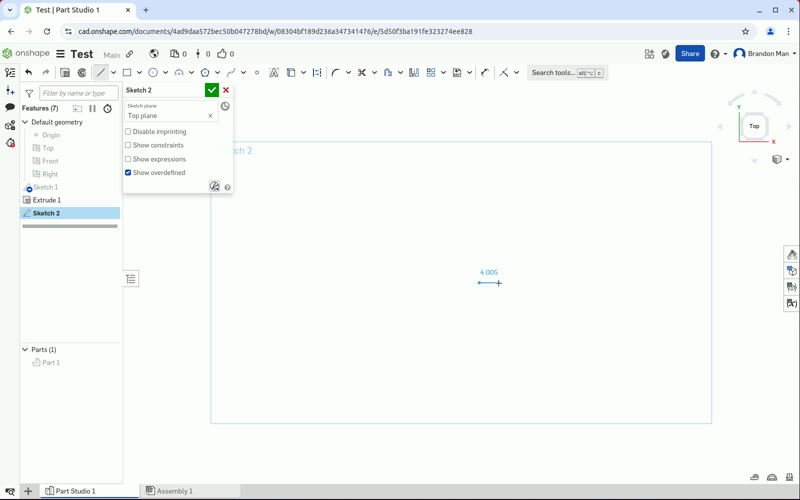
click(498, 282)
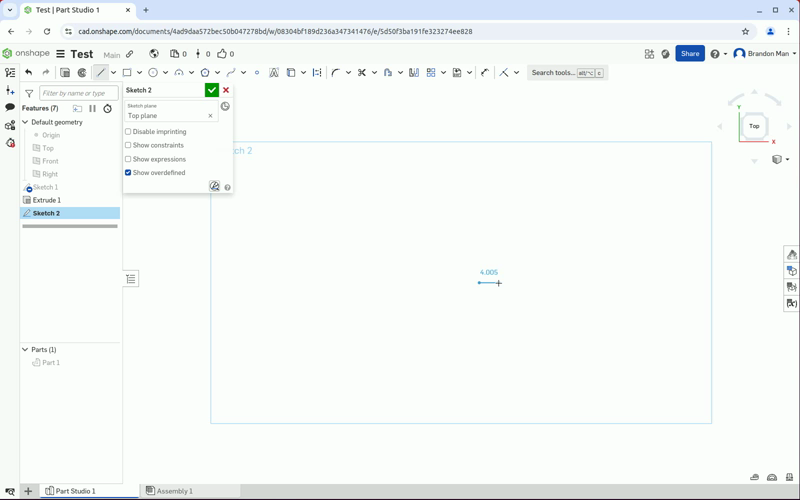
key_up(shift)
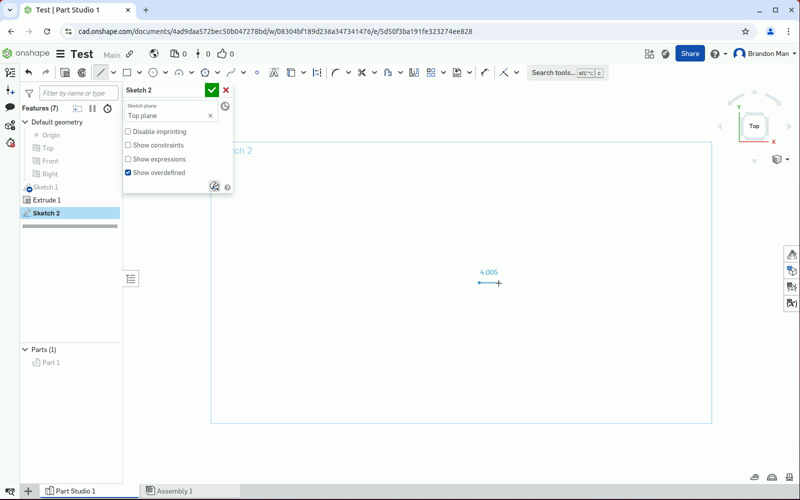
key_down(shift)
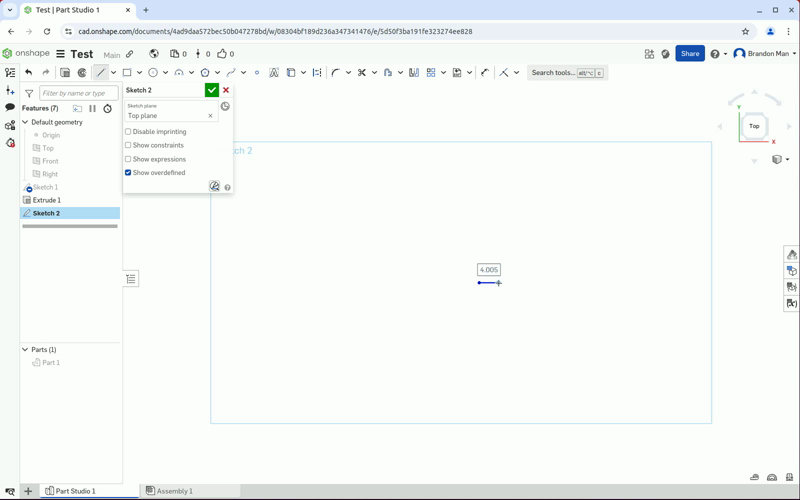
mouse_move(498, 207)
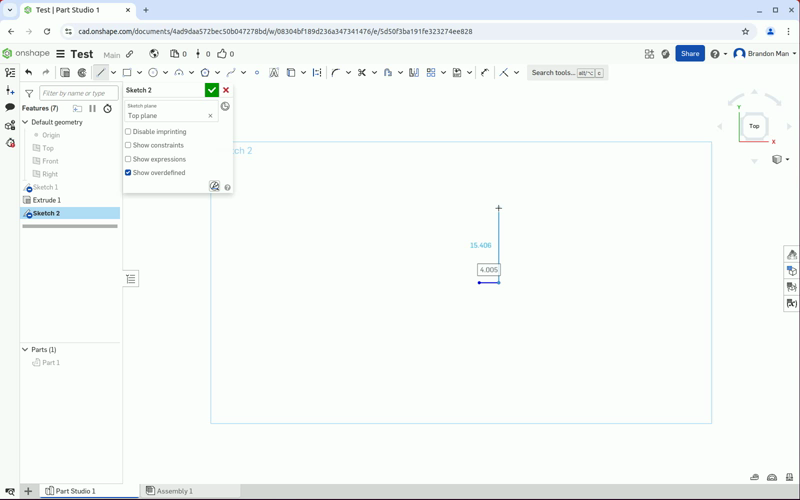
click(498, 207)
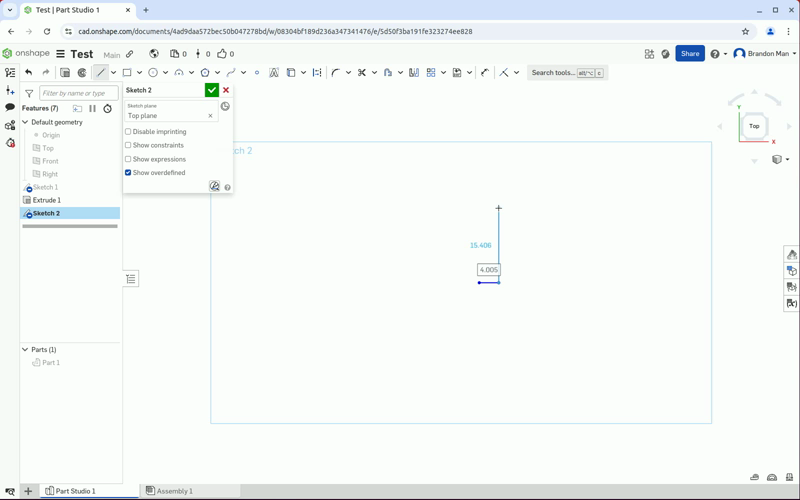
key_up(shift)
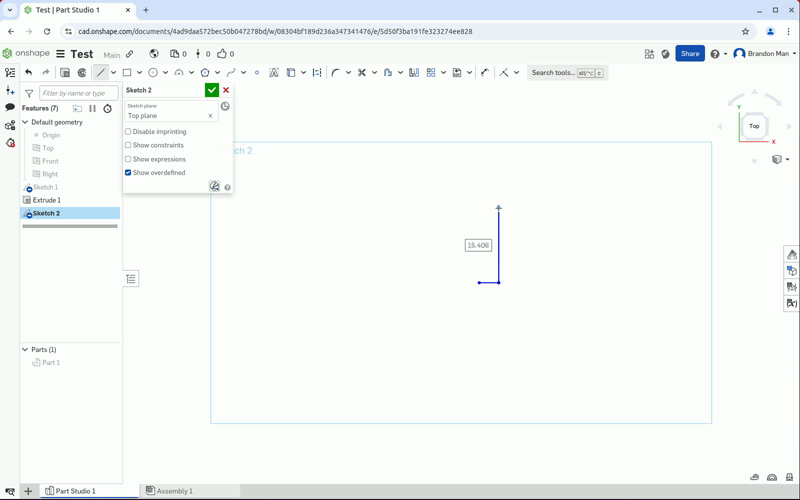
key_down(shift)
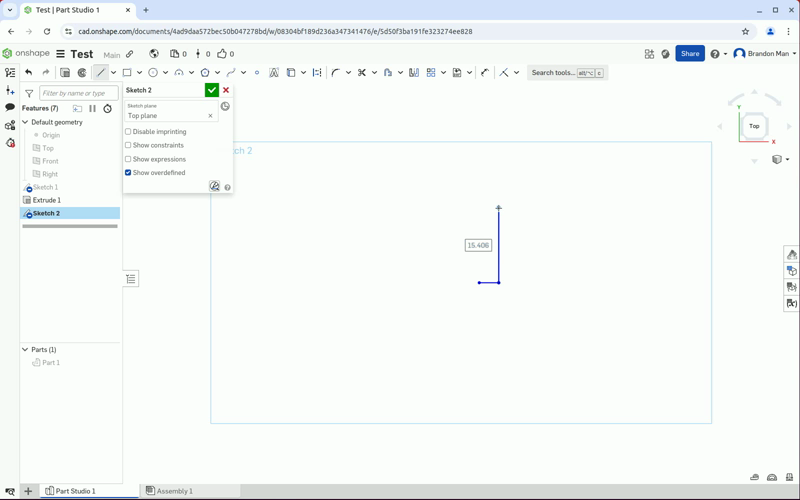
mouse_move(528, 207)
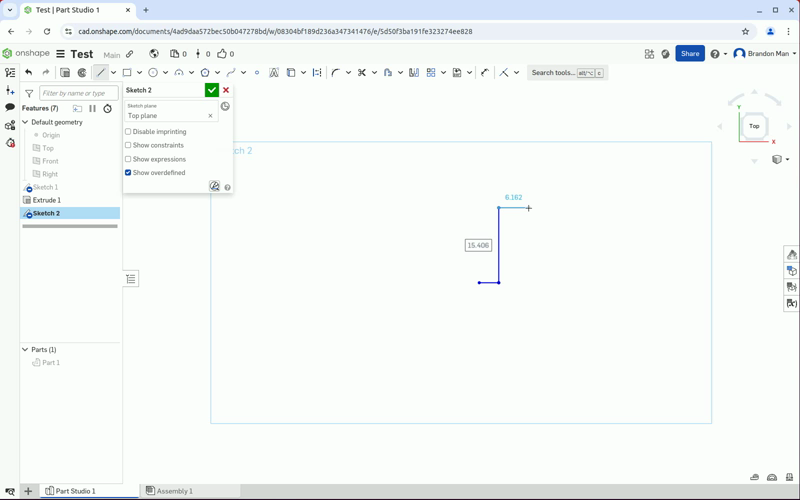
mouse_move(479, 207)
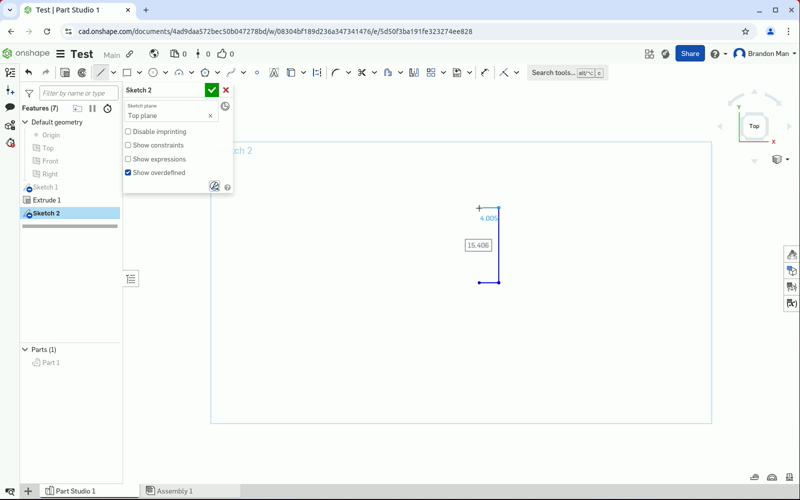
click(479, 207)
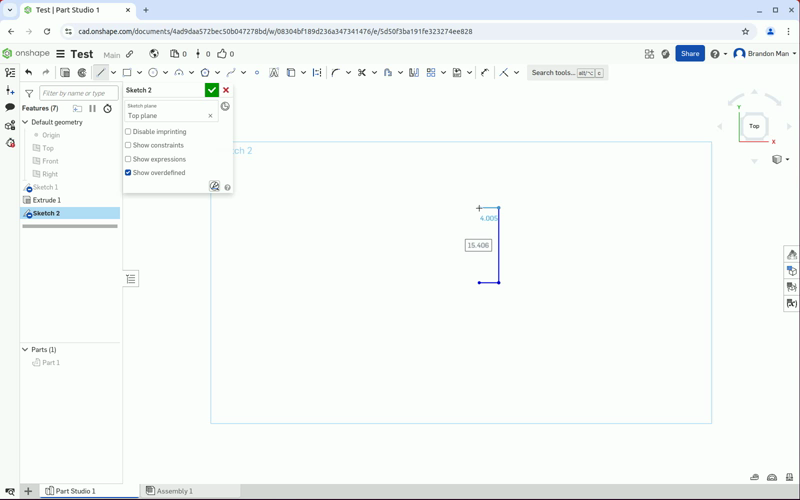
key_up(shift)
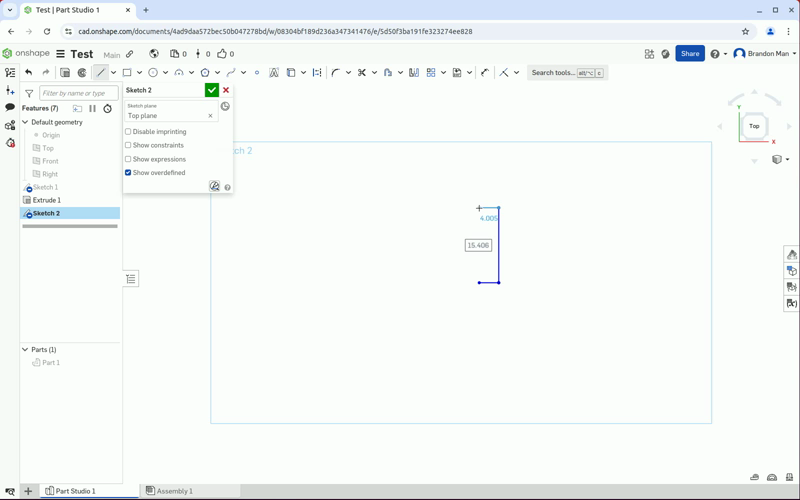
key_down(shift)
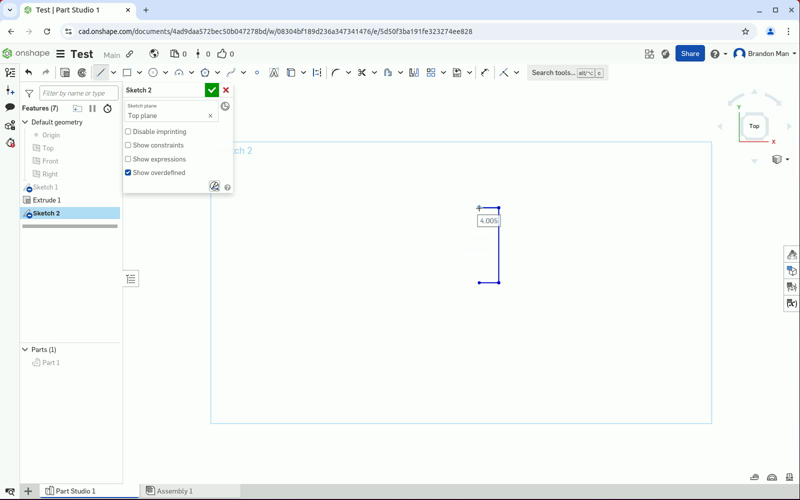
mouse_move(479, 282)
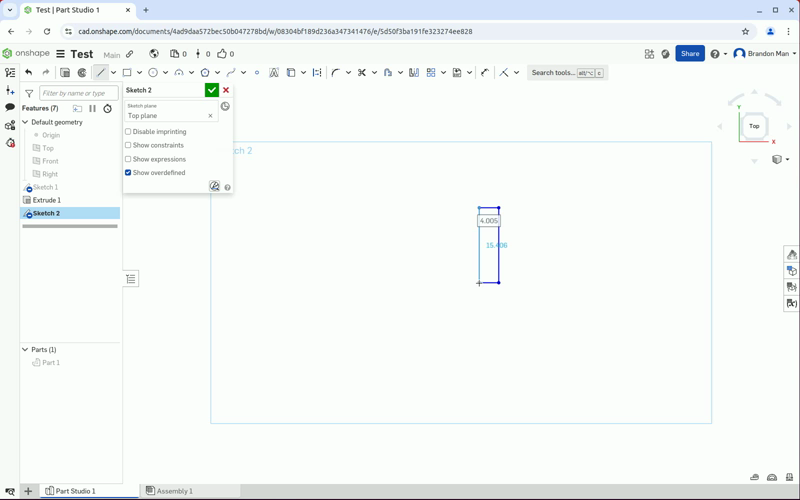
key_up(shift)
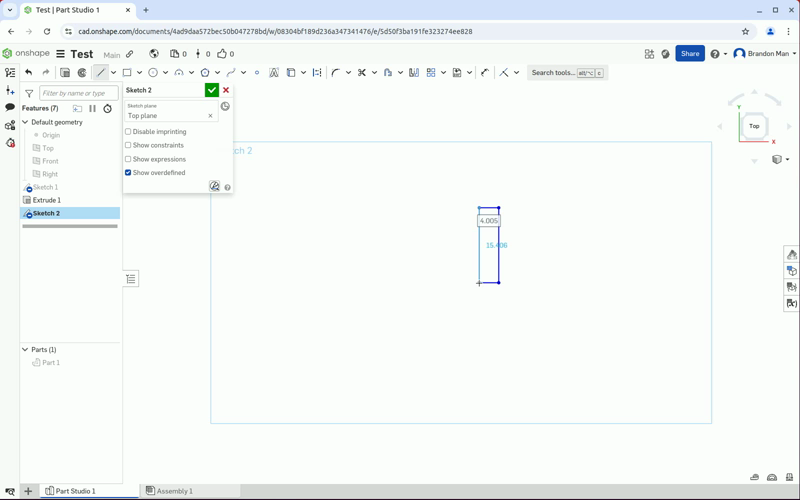
click(479, 282)
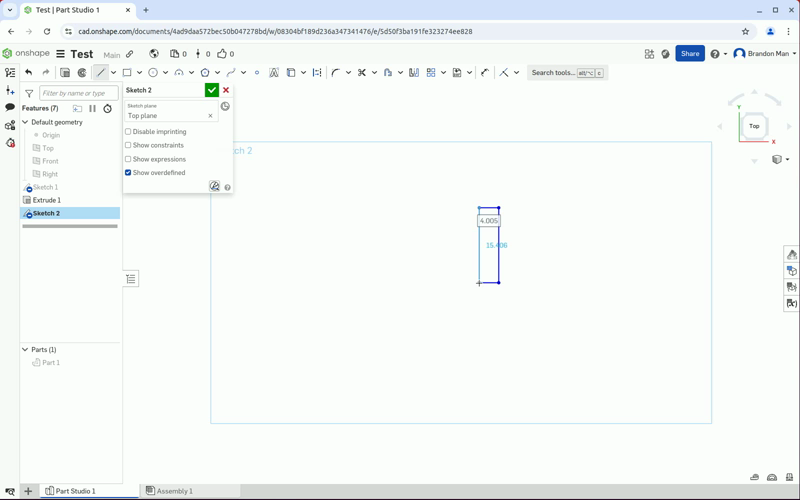
key(esc)
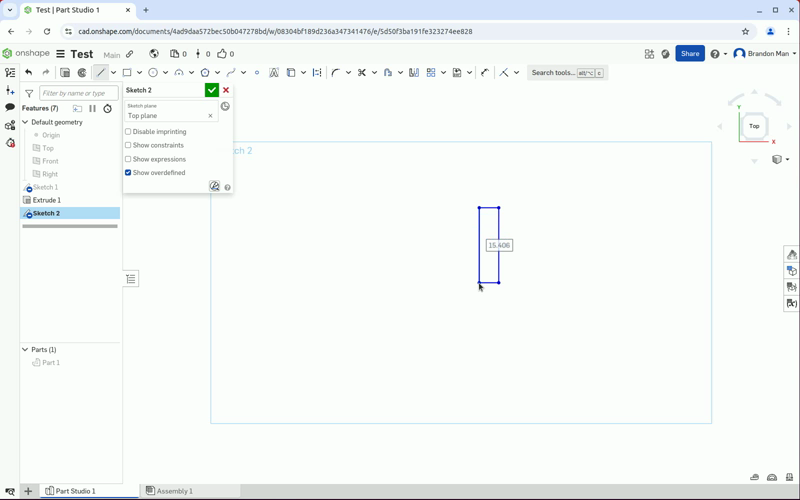
mouse_move(480, 273)
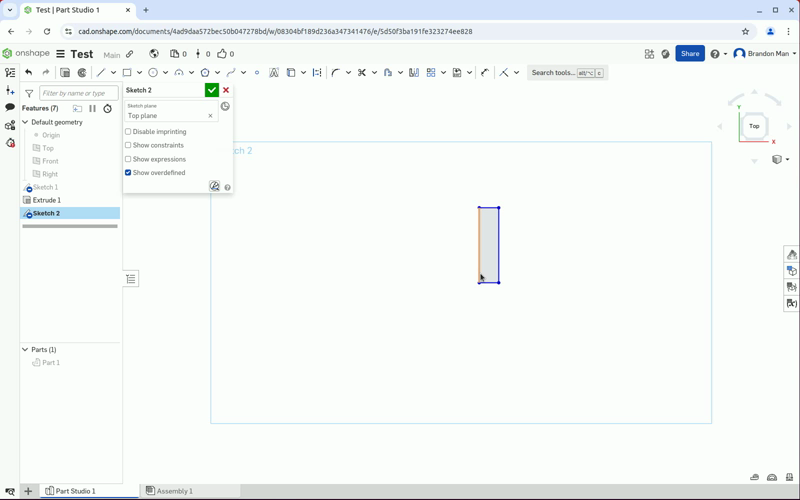
scroll(6)
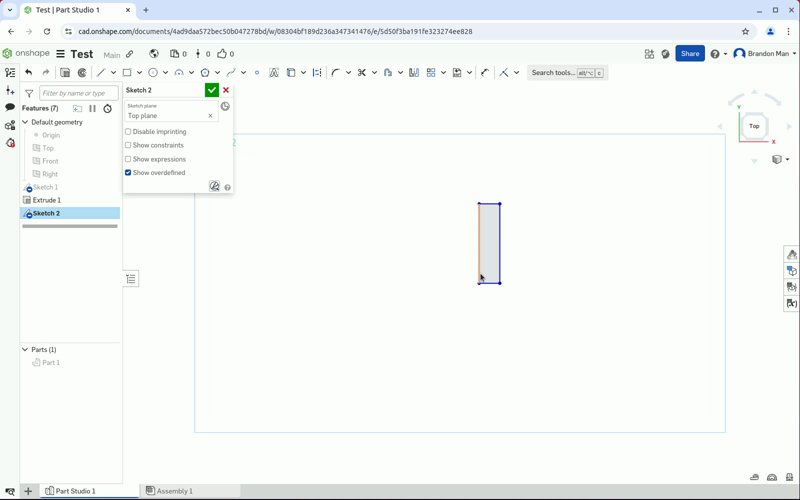
scroll(6)
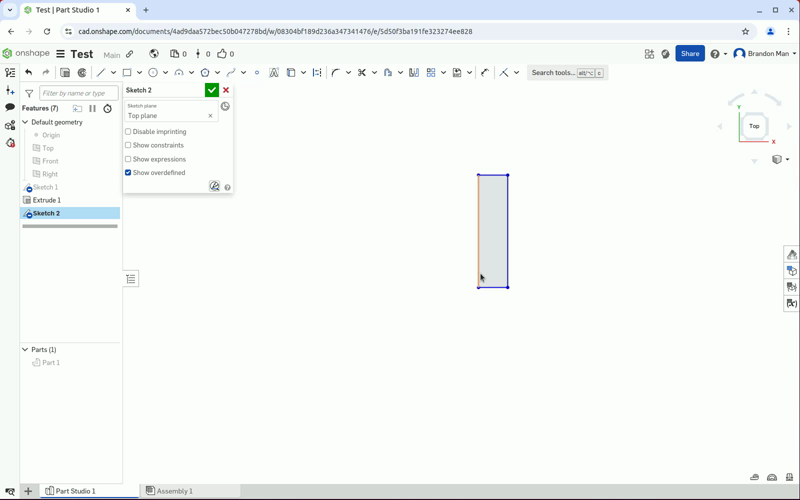
scroll(6)
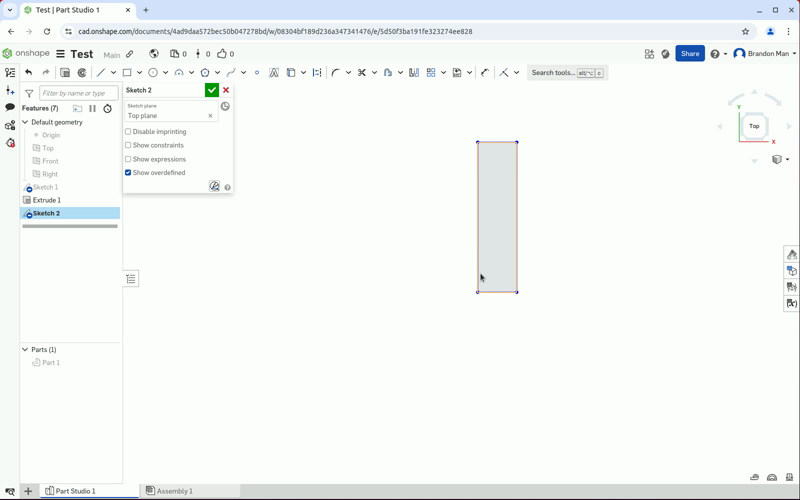
scroll(6)
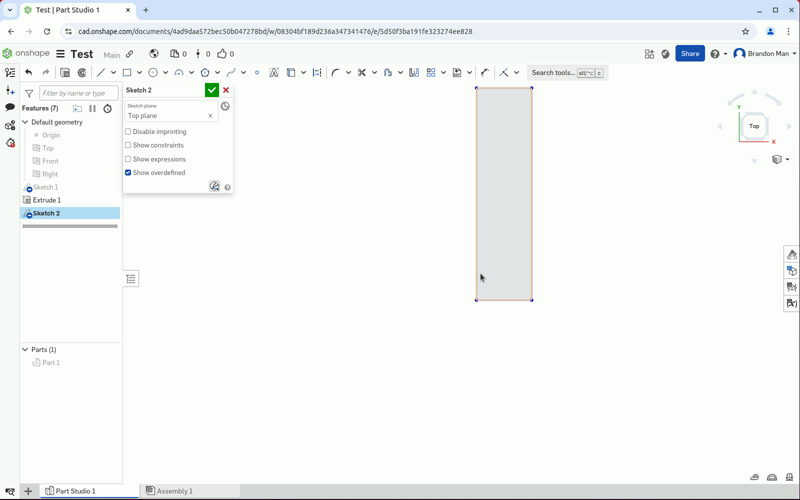
scroll(6)
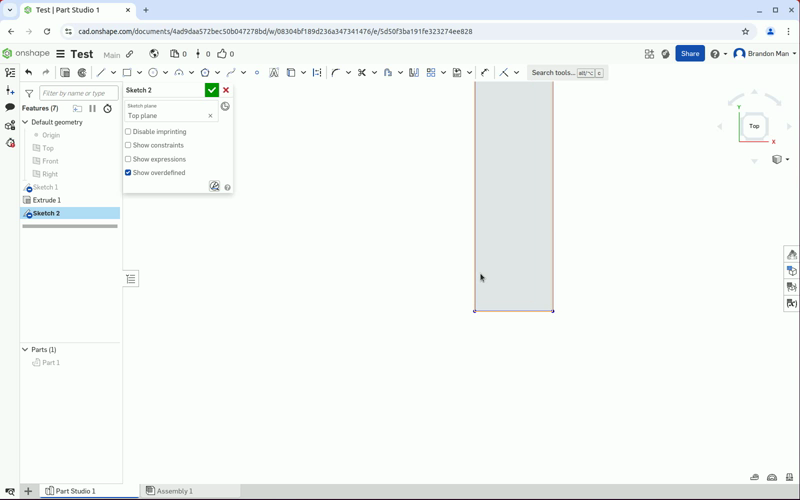
scroll(6)
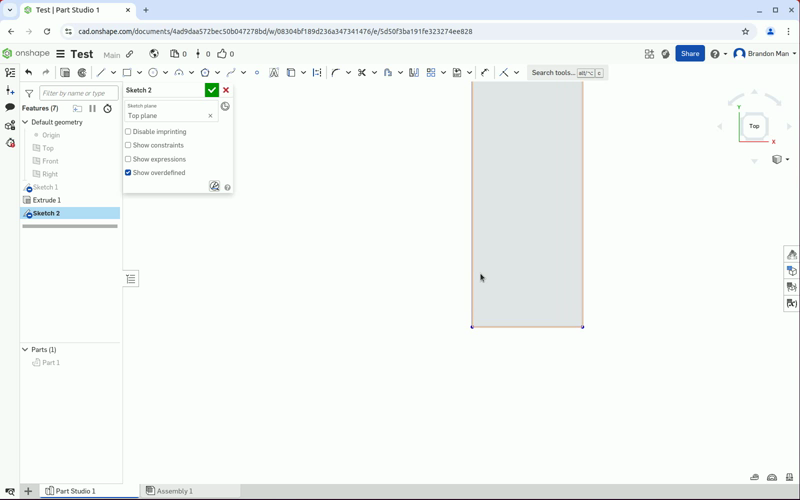
scroll(6)
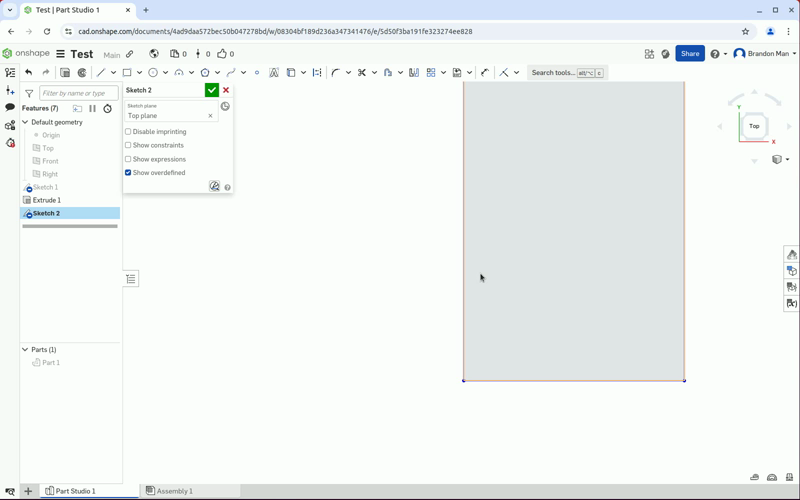
click(480, 273)
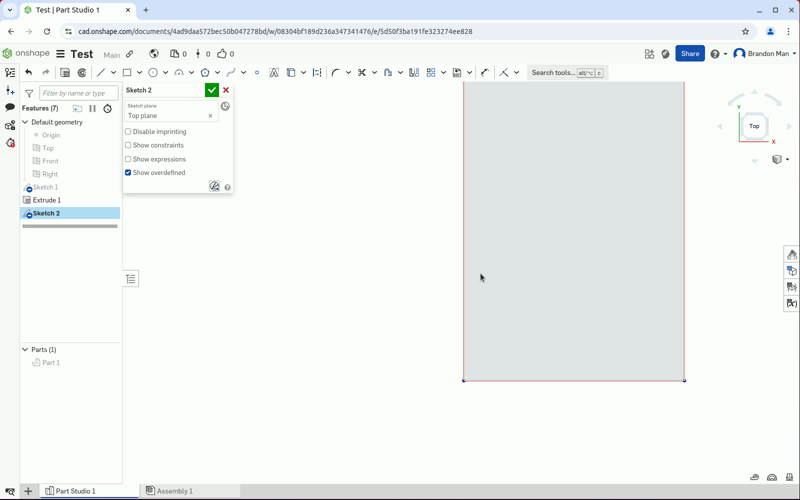
scroll(-6)
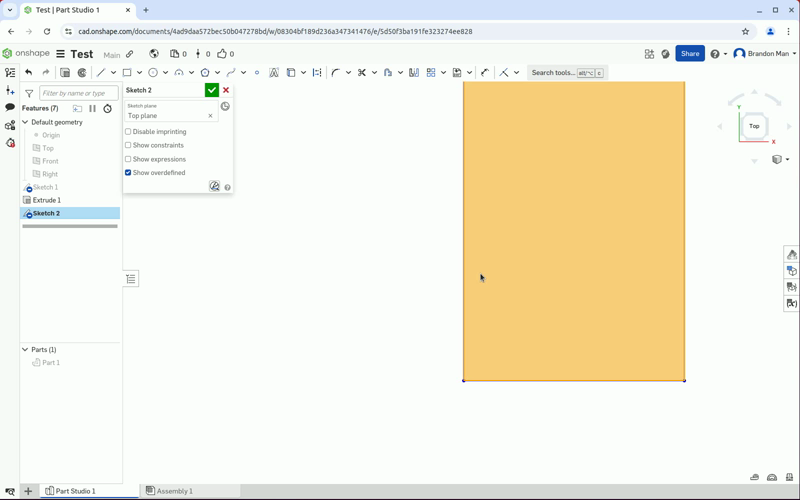
scroll(-6)
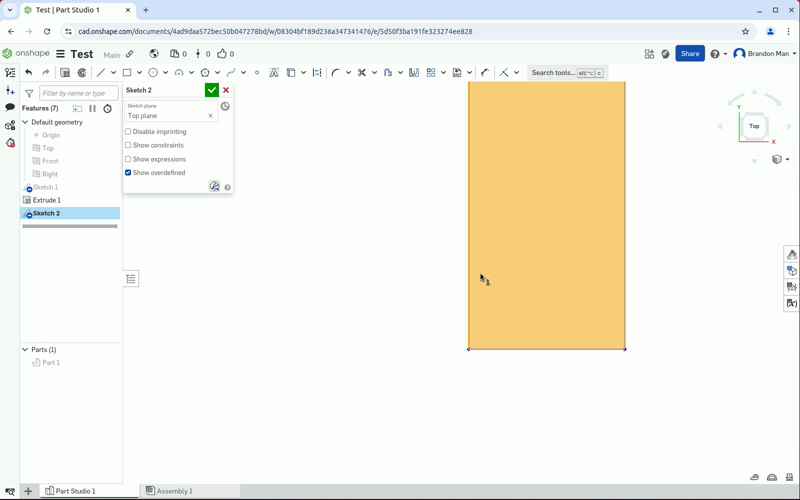
scroll(-6)
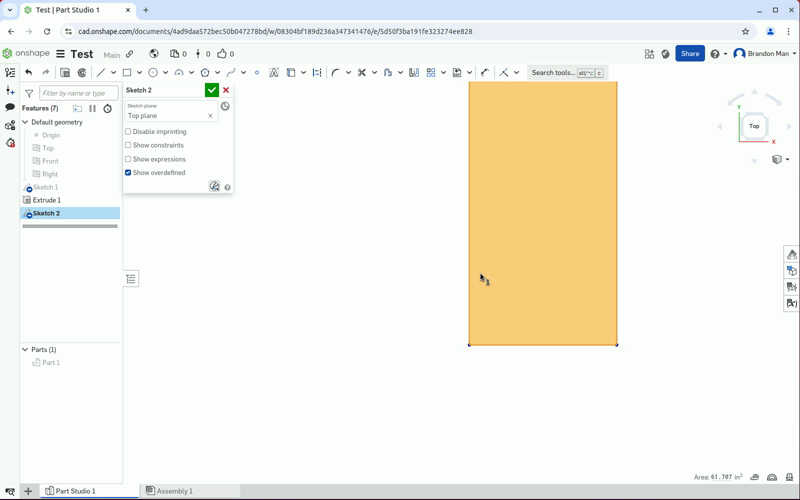
scroll(-6)
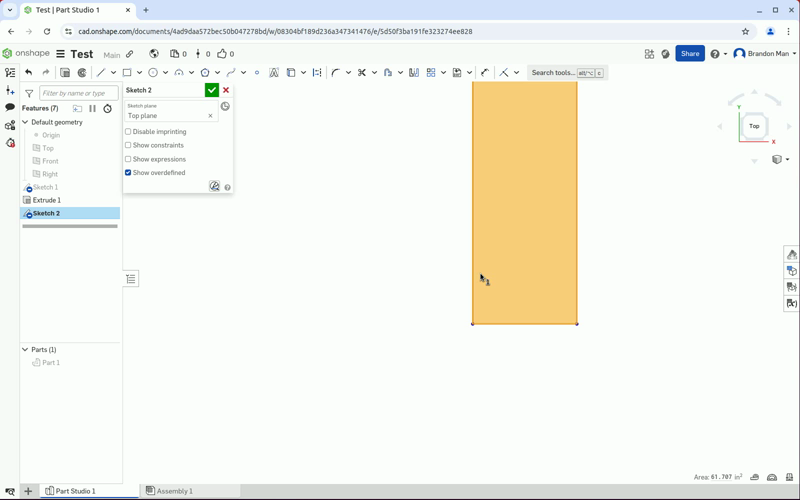
scroll(-6)
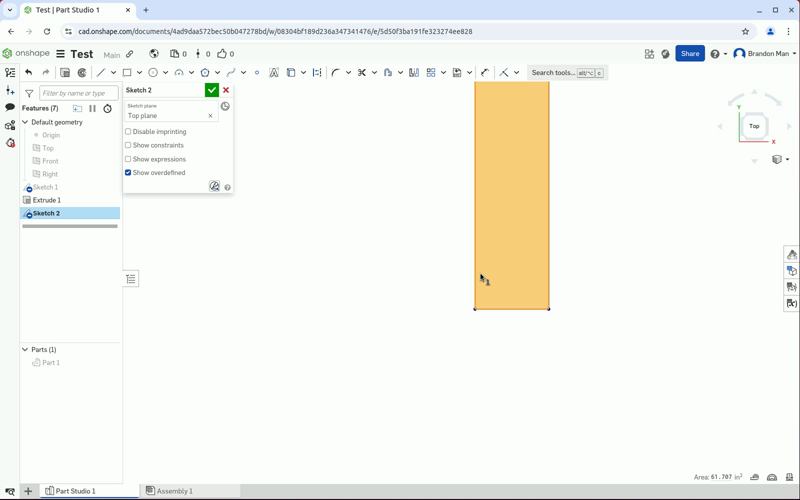
scroll(-6)
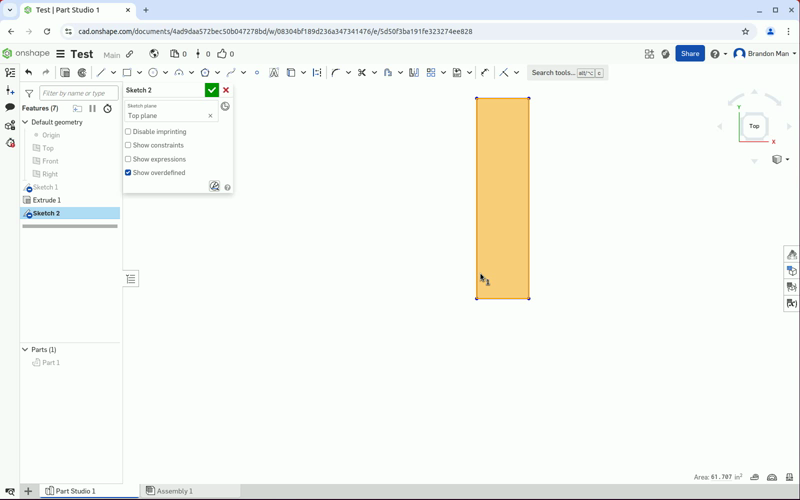
scroll(-6)
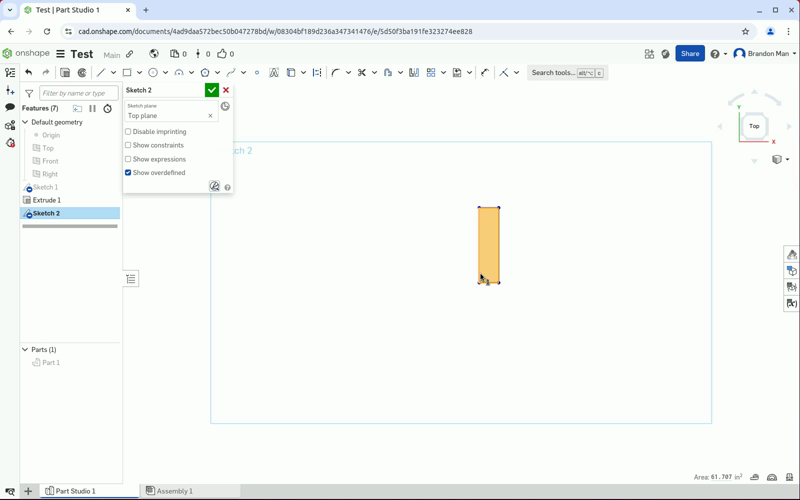
mouse_move(73, 352)
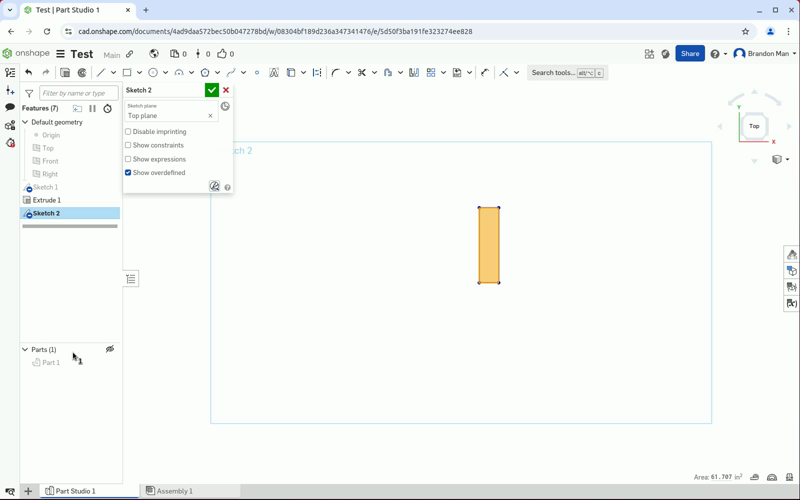
key(shift+y)
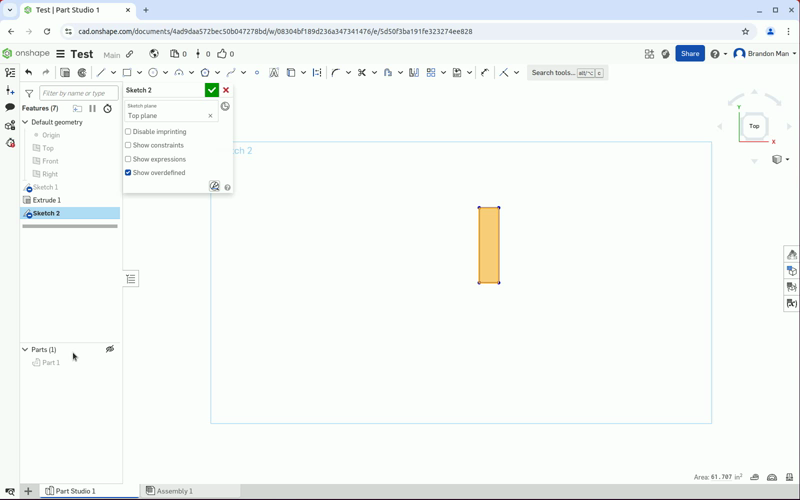
key(shift+e)
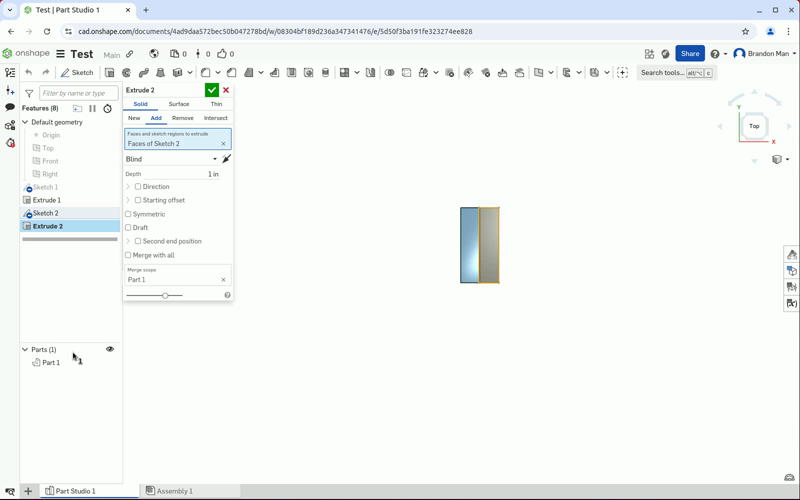
mouse_move(143, 106)
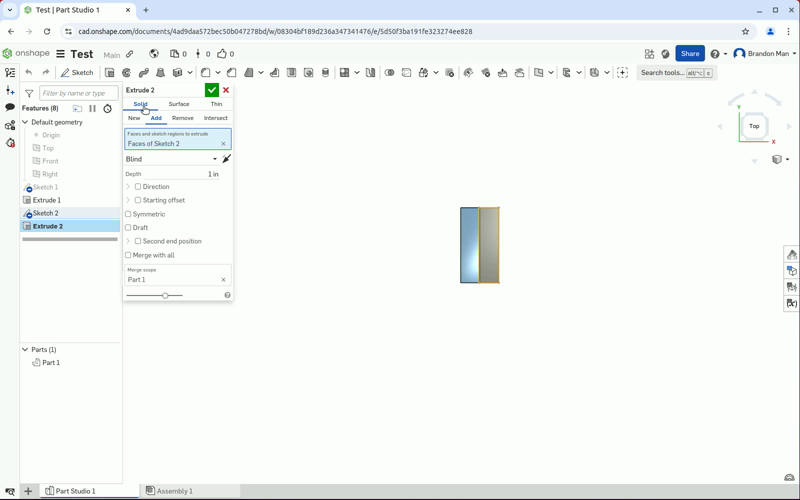
click(143, 106)
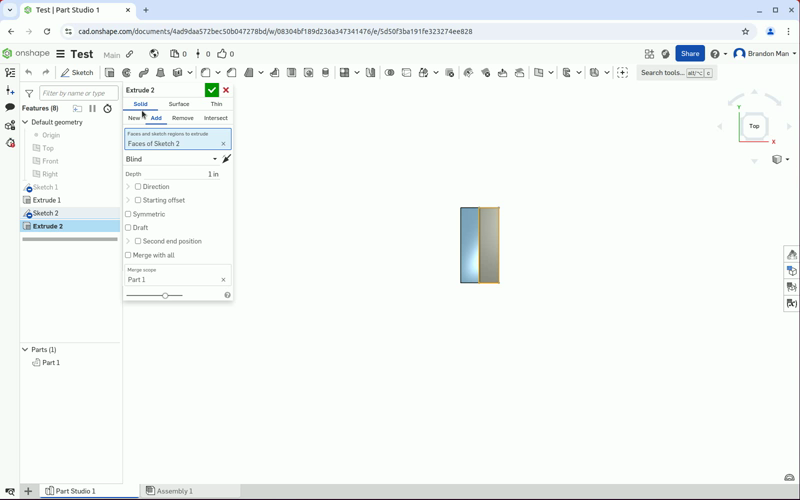
mouse_move(137, 120)
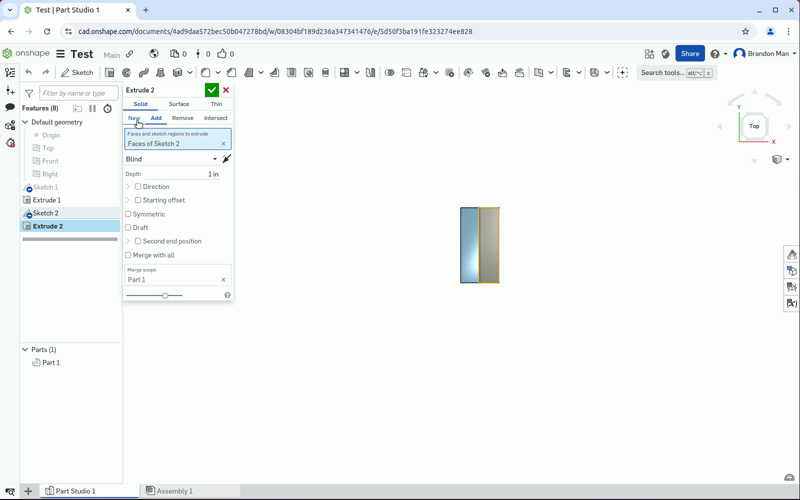
click(137, 120)
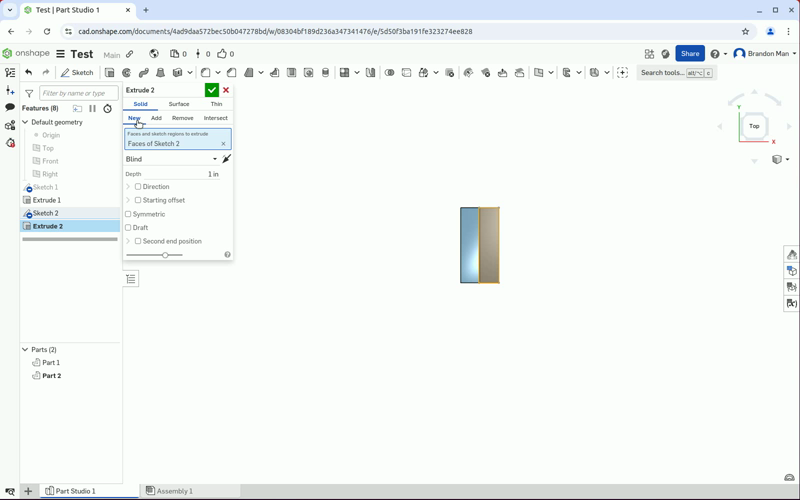
key(tab, 4)
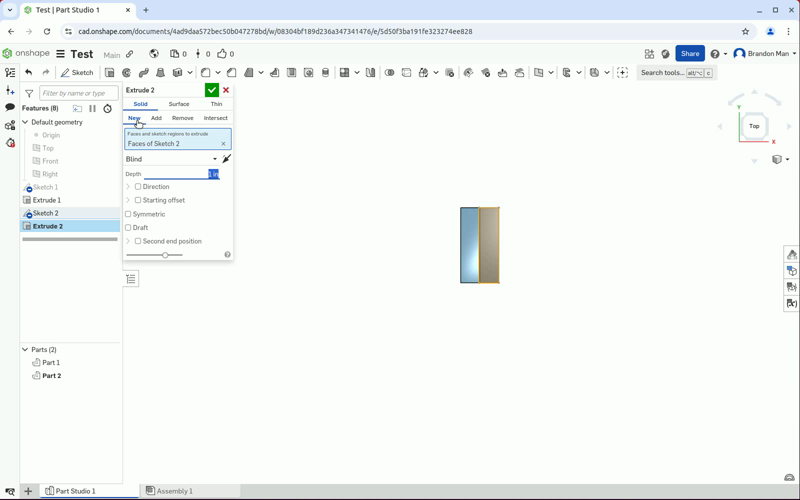
text(7.703)
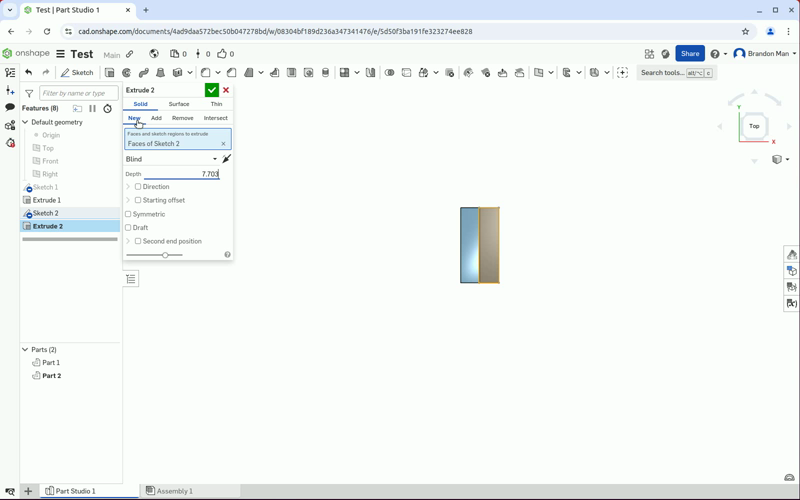
key(enter)
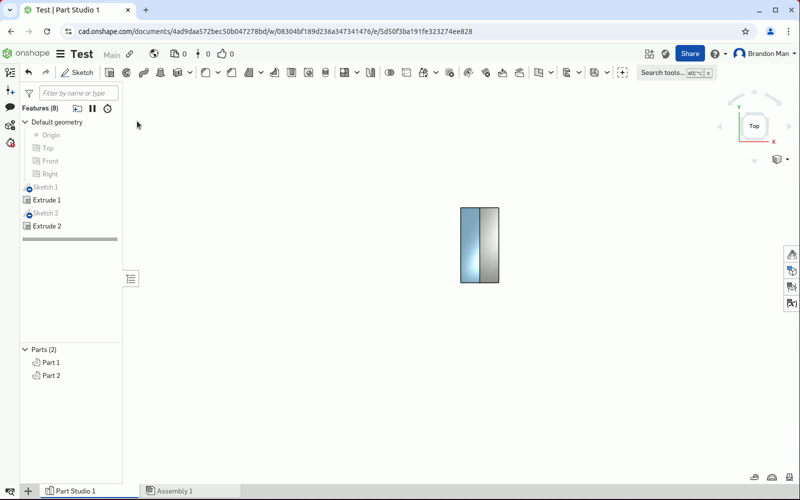
key(shift+h)
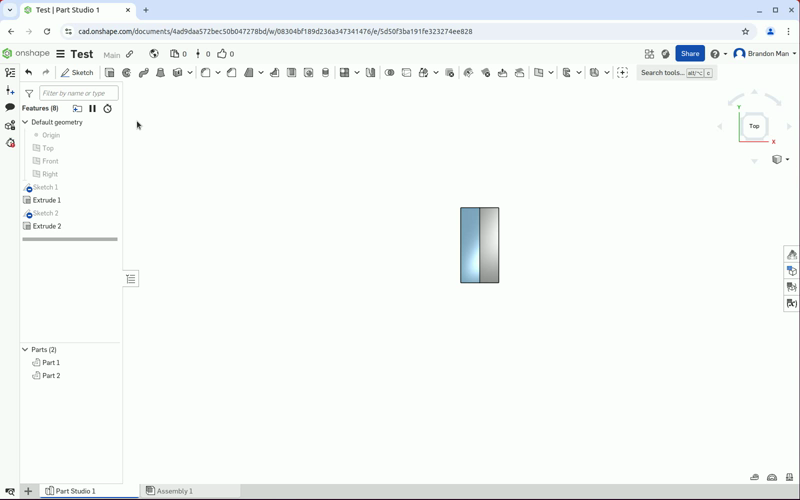
key(shift+h)
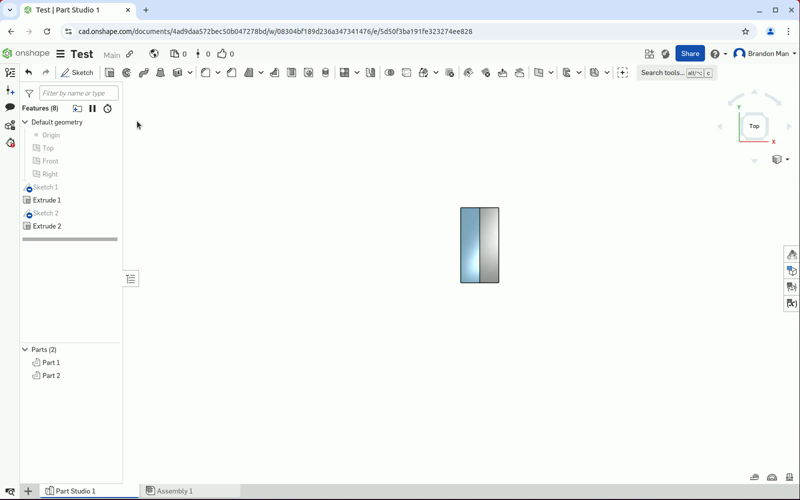
mouse_move(73, 189)
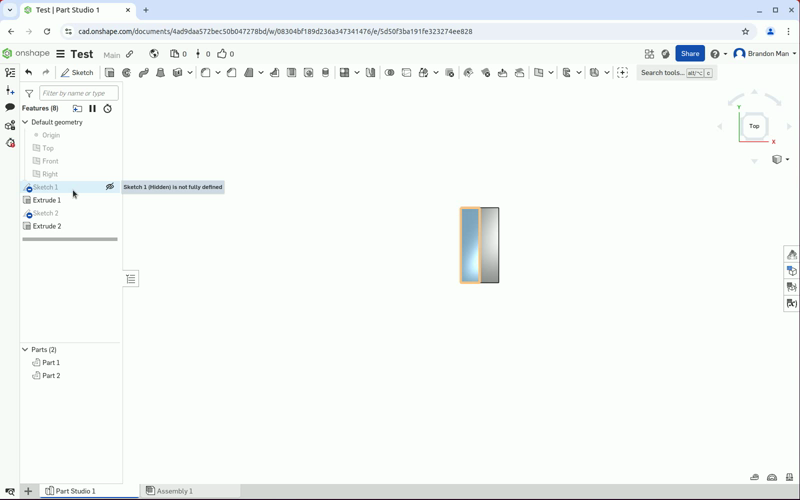
click(73, 189)
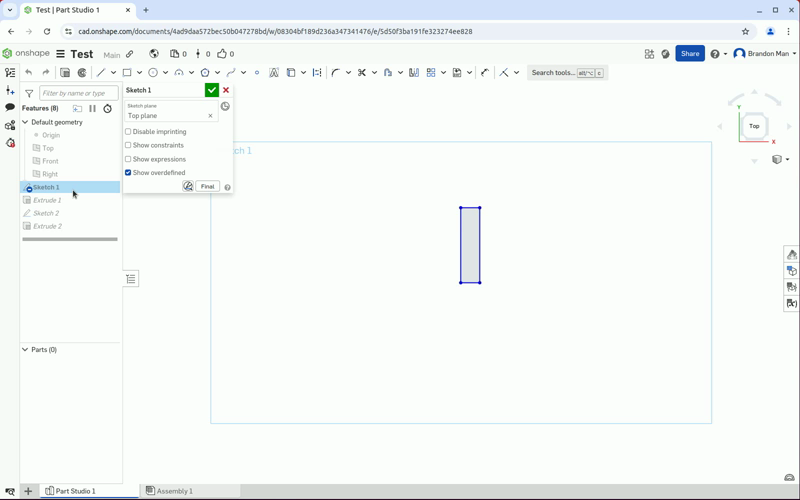
mouse_move(229, 92)
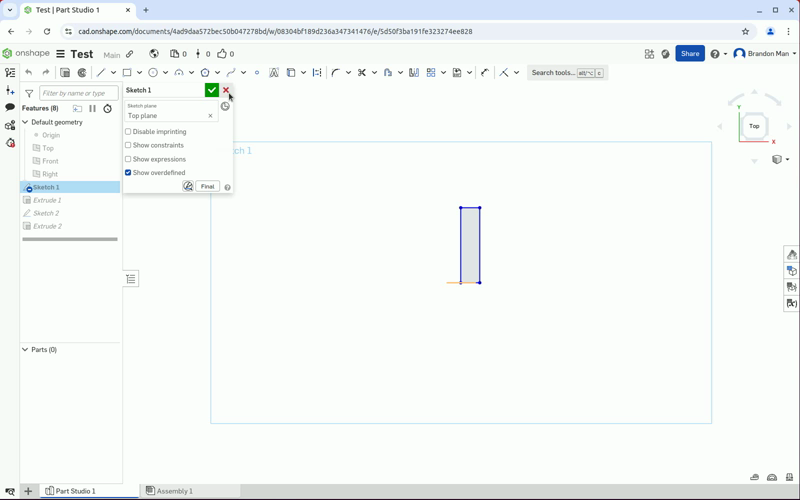
click(229, 92)
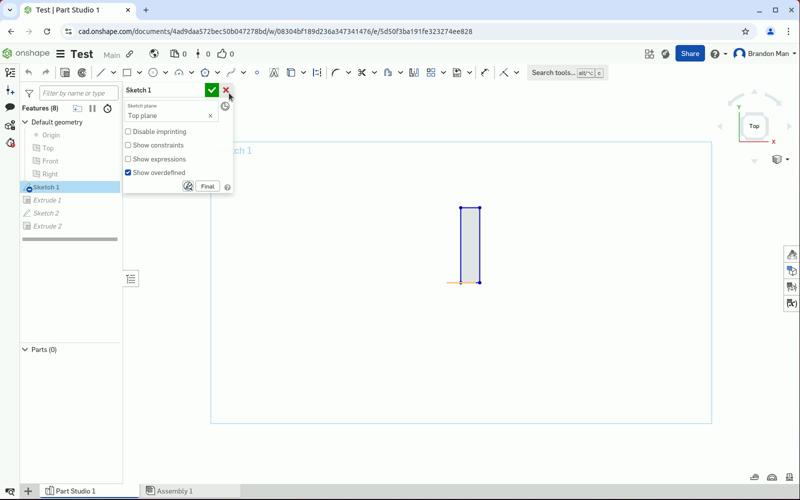
key(shift+s)
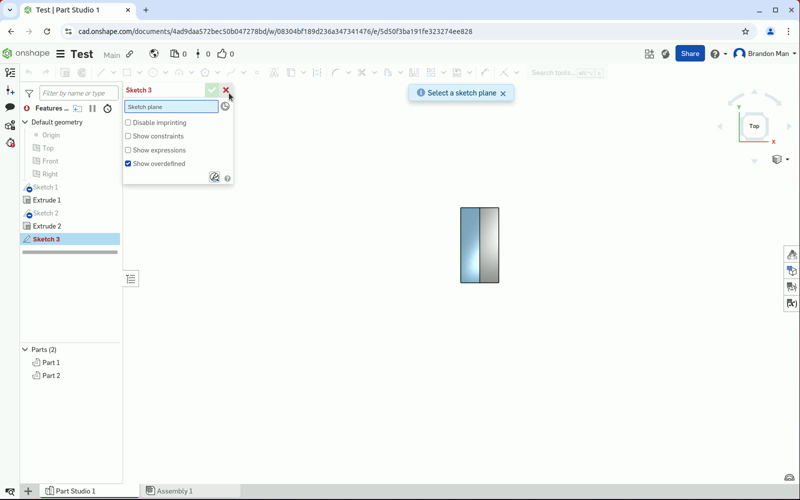
mouse_move(73, 150)
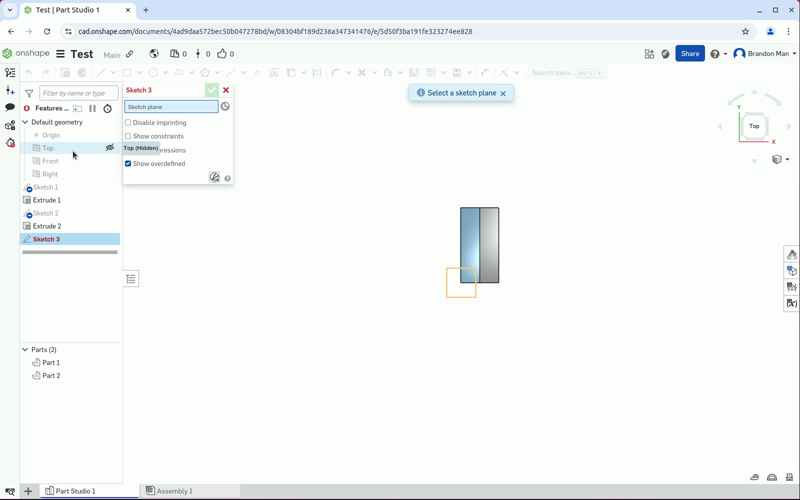
click(73, 150)
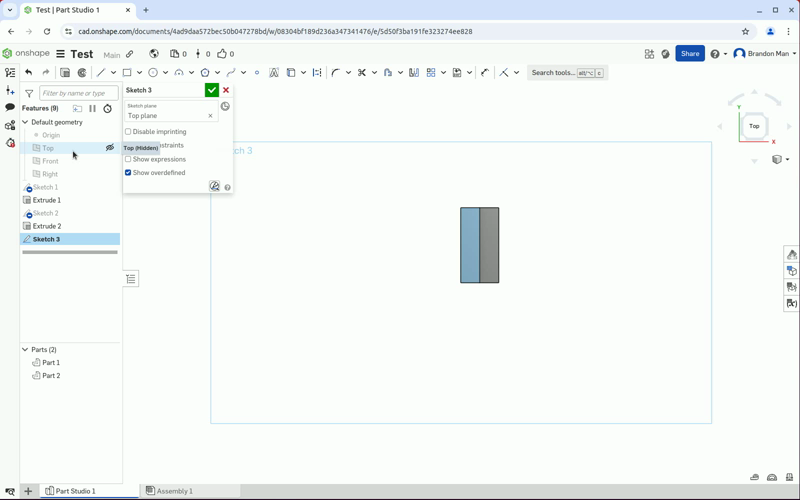
mouse_move(73, 352)
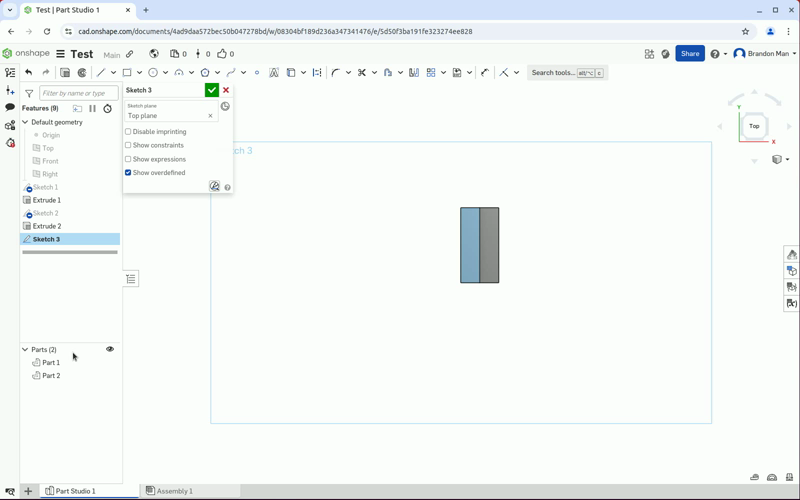
key(y)
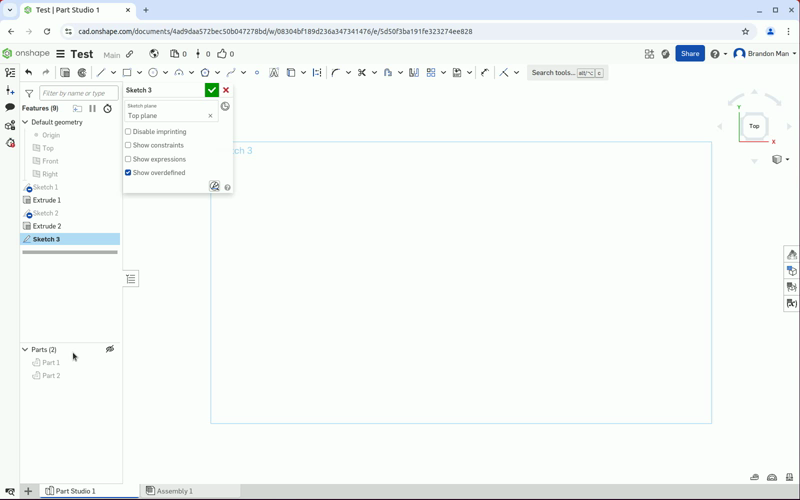
key(l)
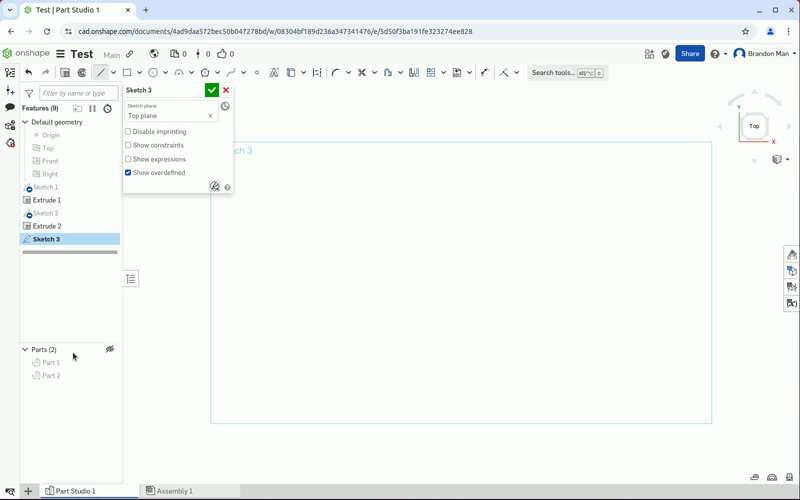
key_down(shift)
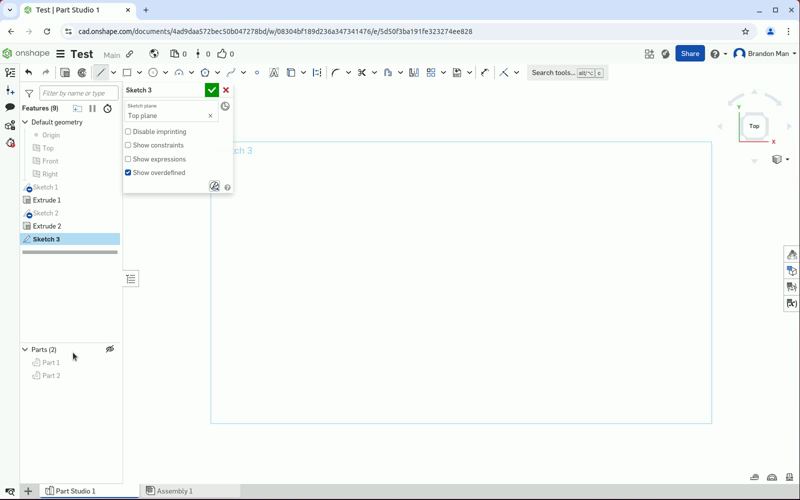
mouse_move(498, 282)
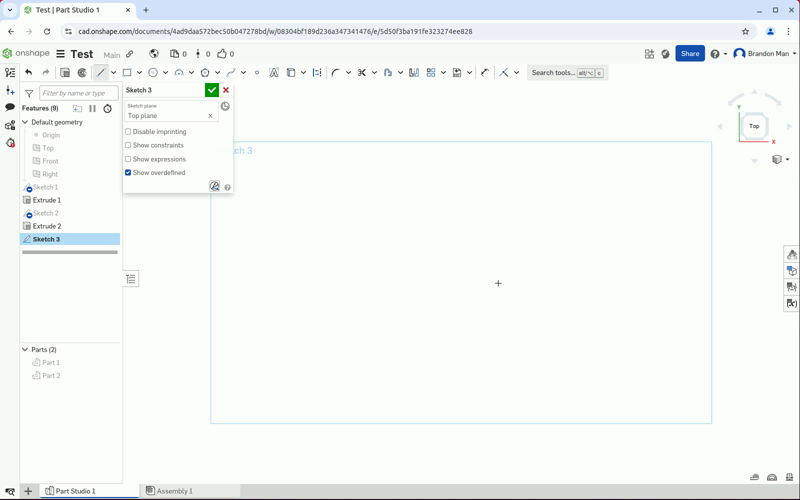
click(498, 282)
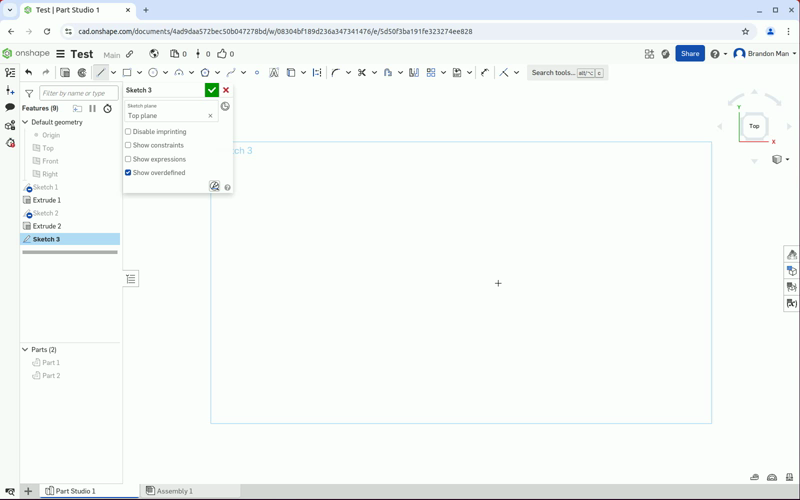
key_up(shift)
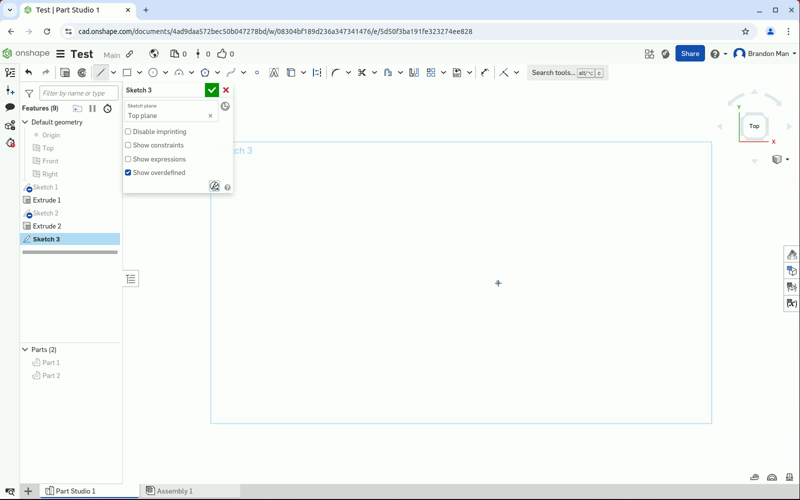
key_down(shift)
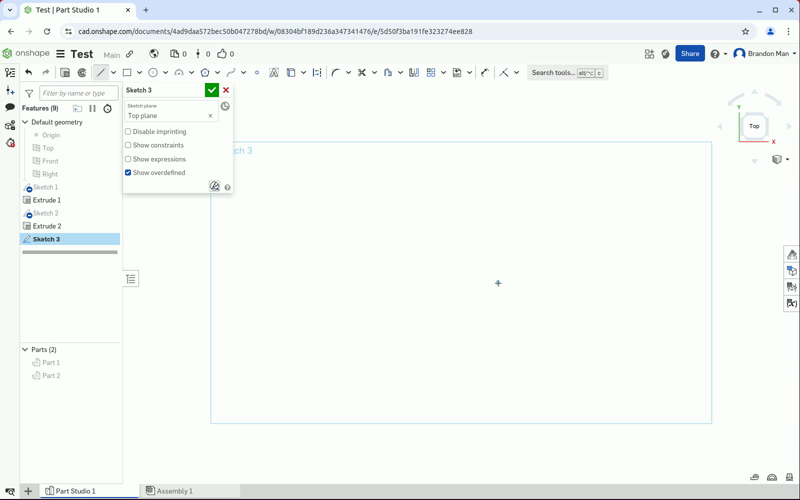
mouse_move(528, 282)
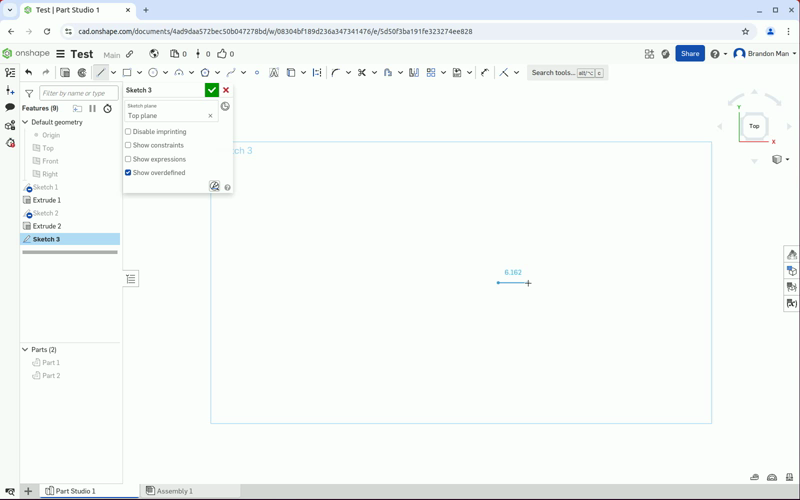
mouse_move(536, 282)
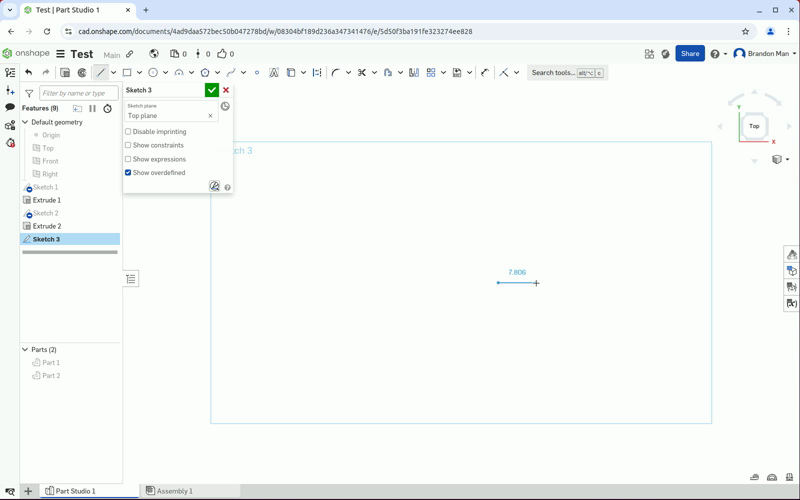
click(536, 282)
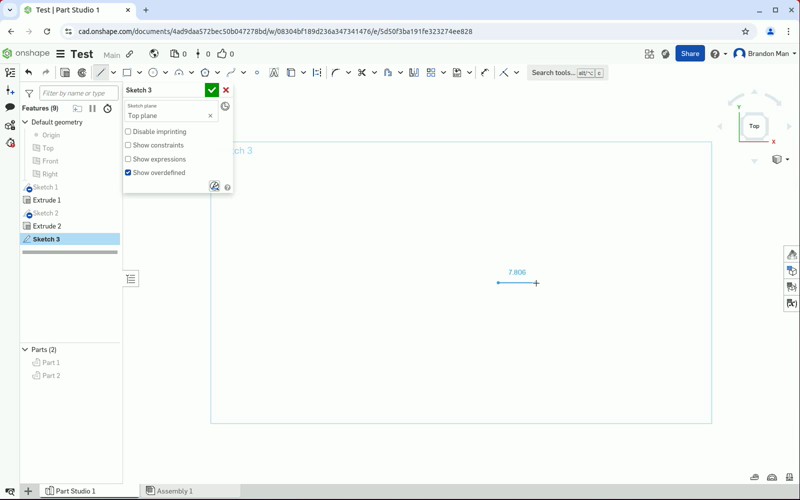
key_up(shift)
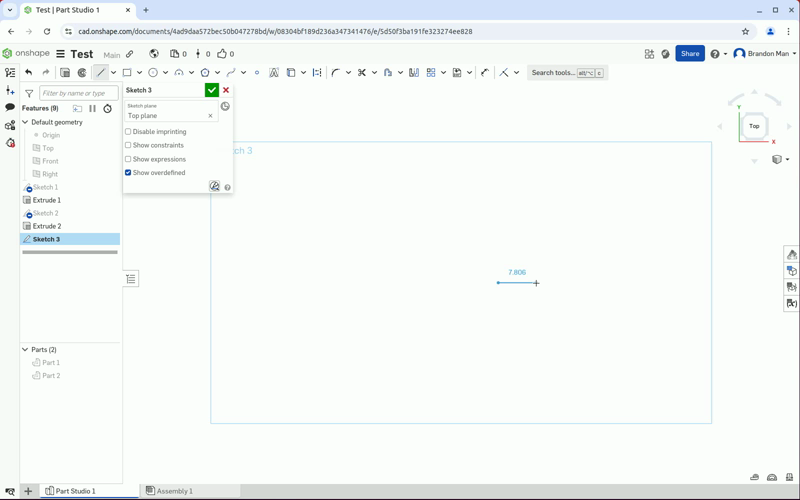
key(esc)
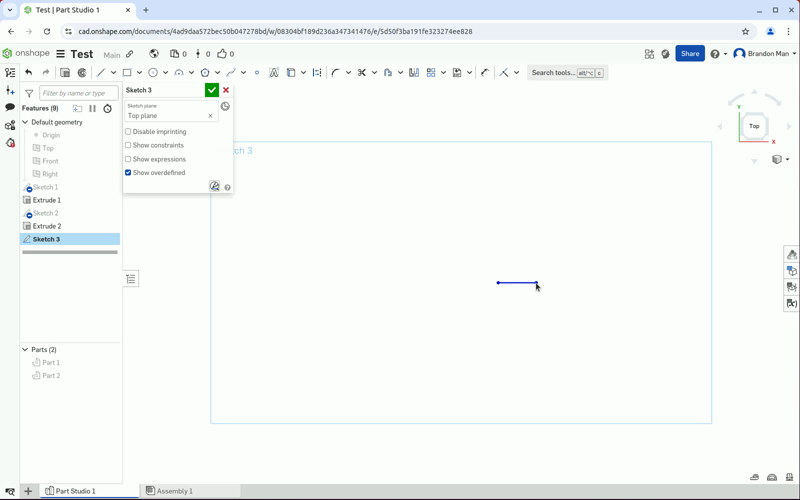
key(a)
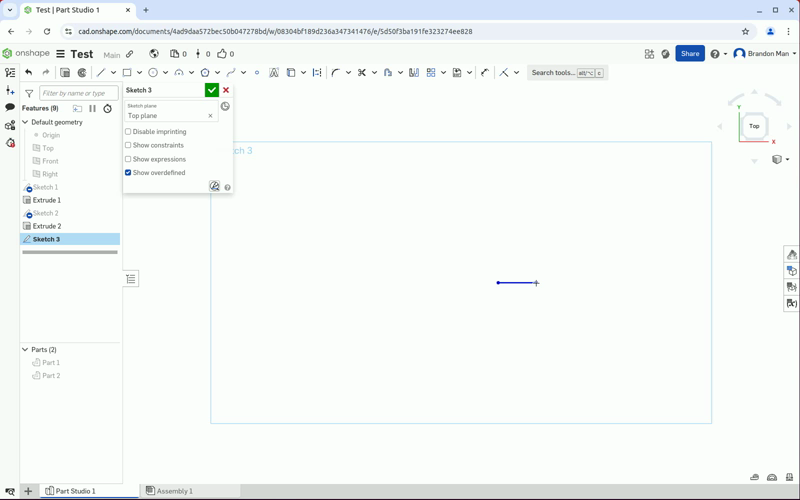
mouse_move(536, 282)
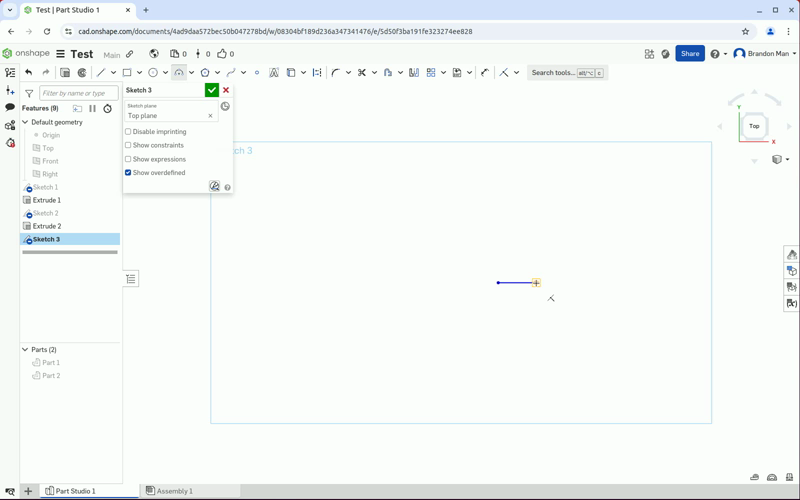
click(536, 282)
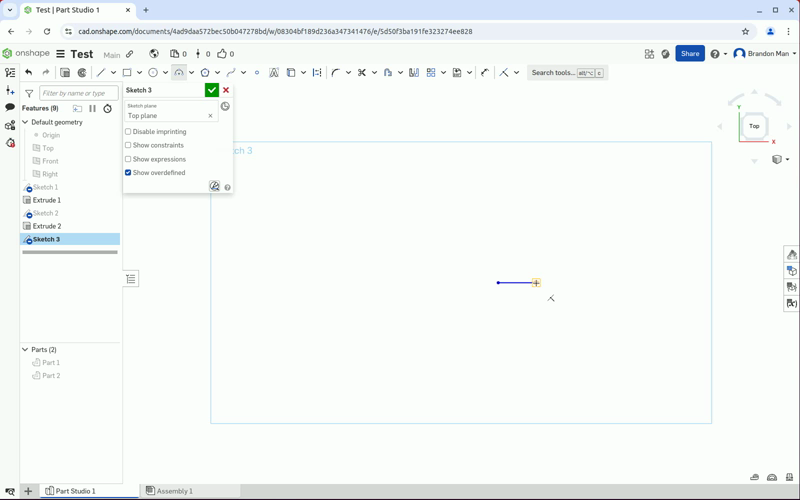
key_down(shift)
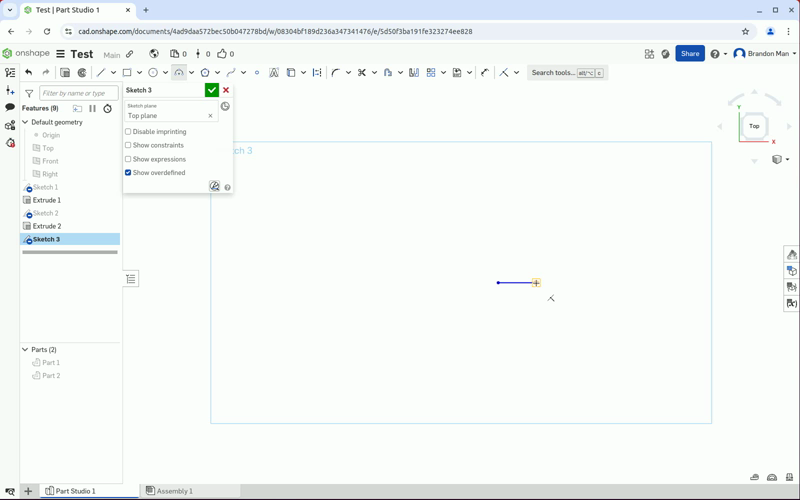
mouse_move(536, 207)
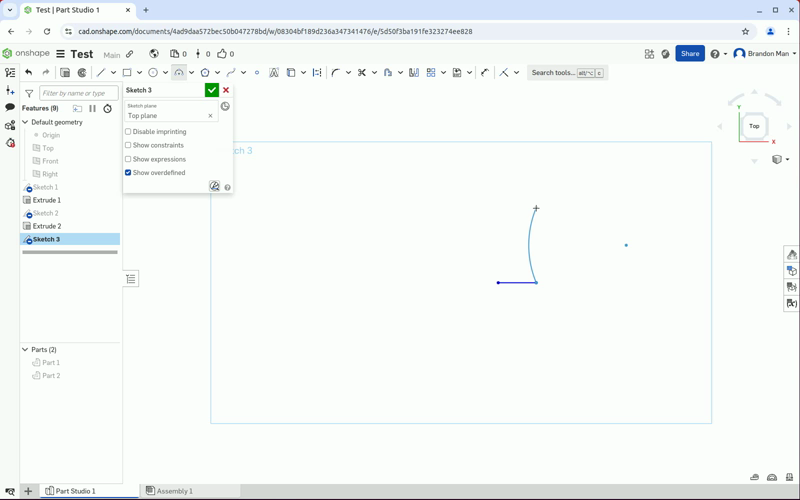
click(536, 207)
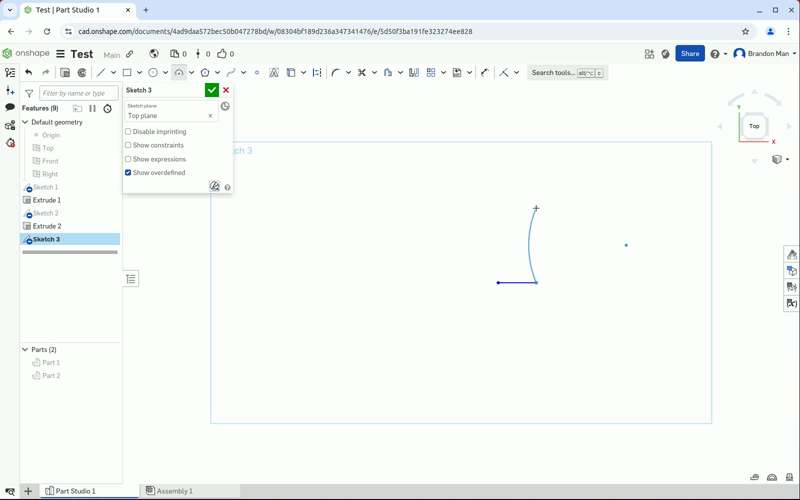
mouse_move(574, 245)
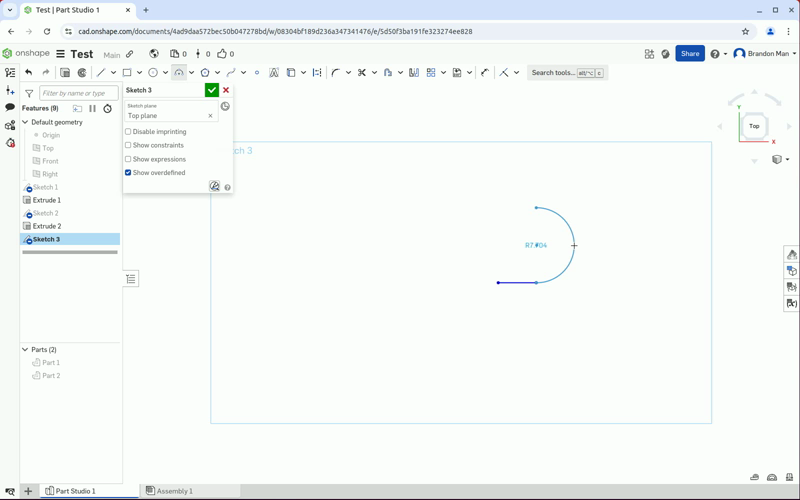
click(574, 245)
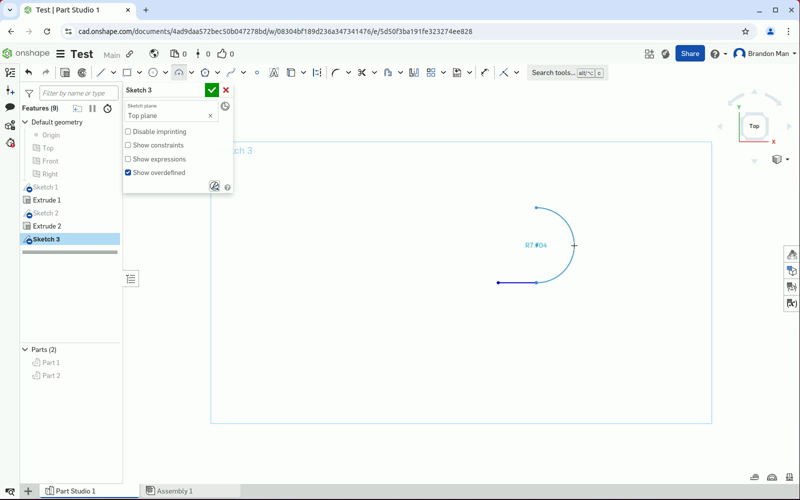
key_up(shift)
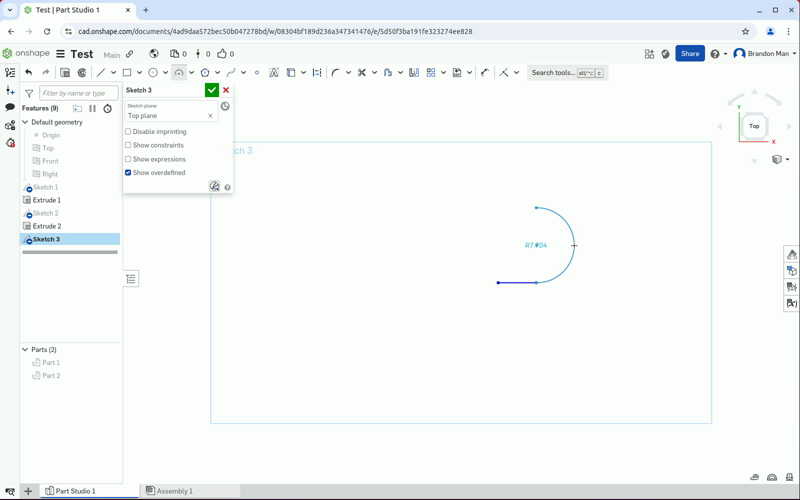
key(esc)
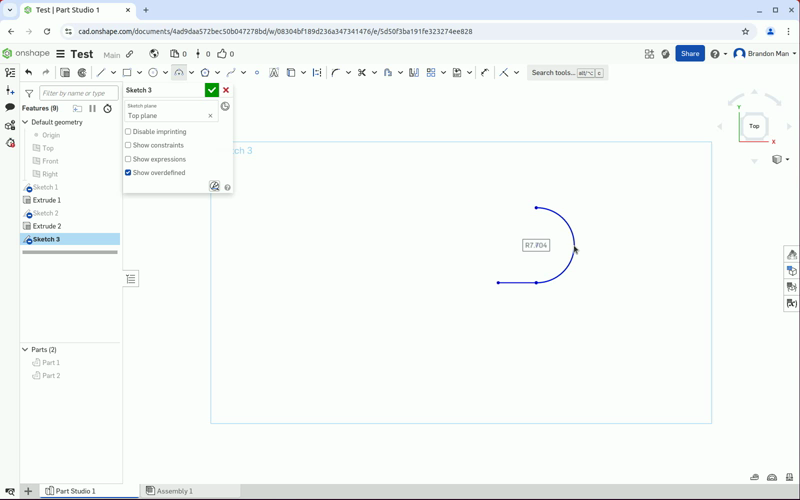
key(l)
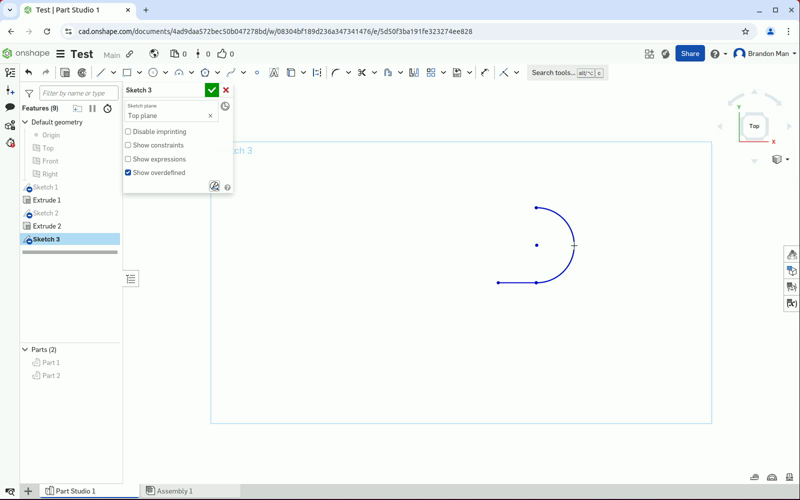
mouse_move(536, 207)
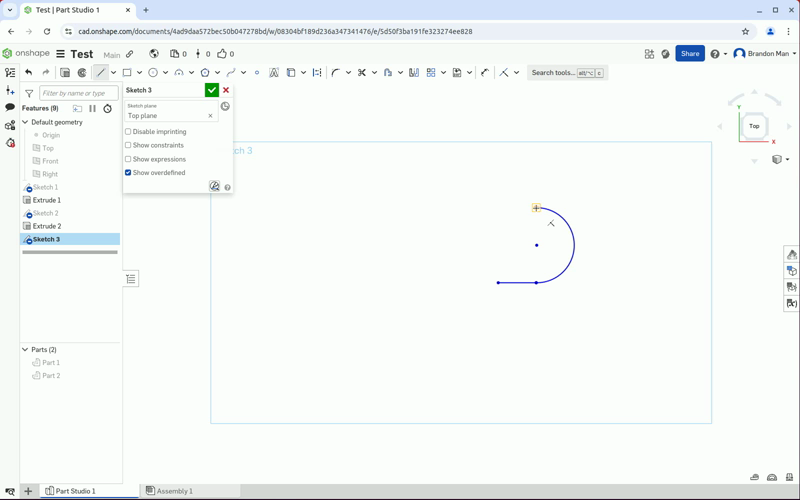
click(536, 207)
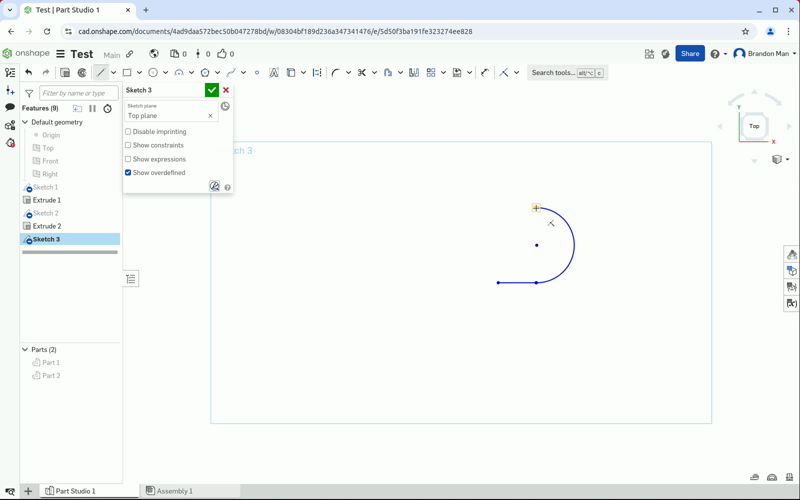
key_down(shift)
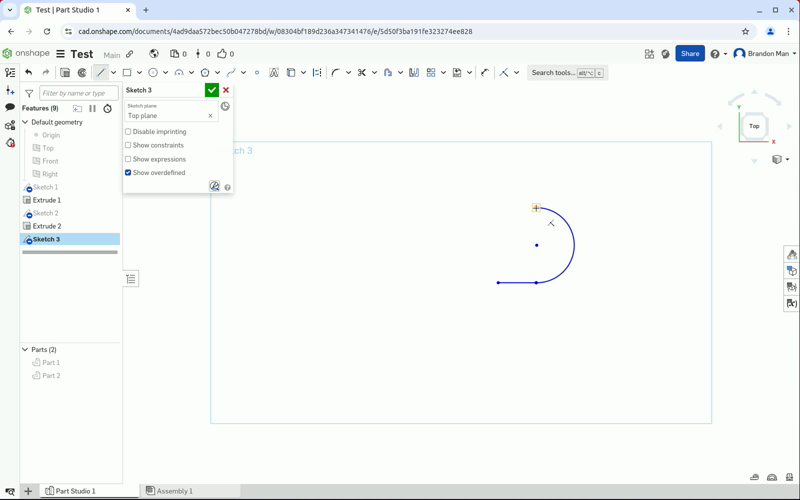
mouse_move(566, 207)
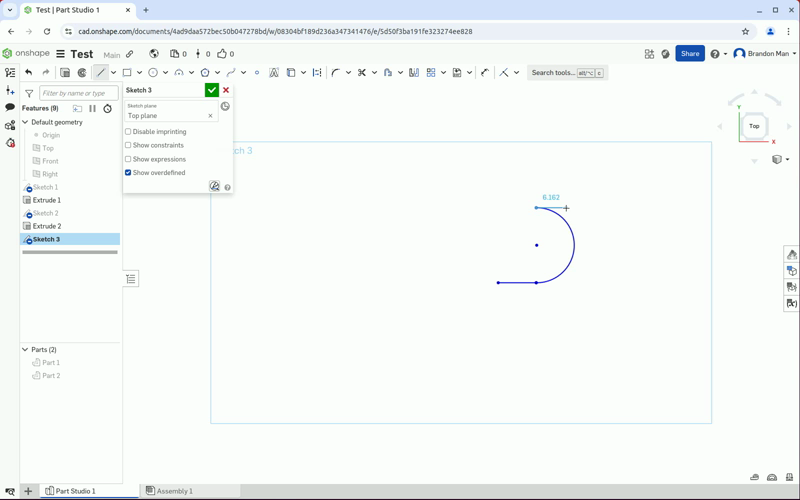
mouse_move(498, 207)
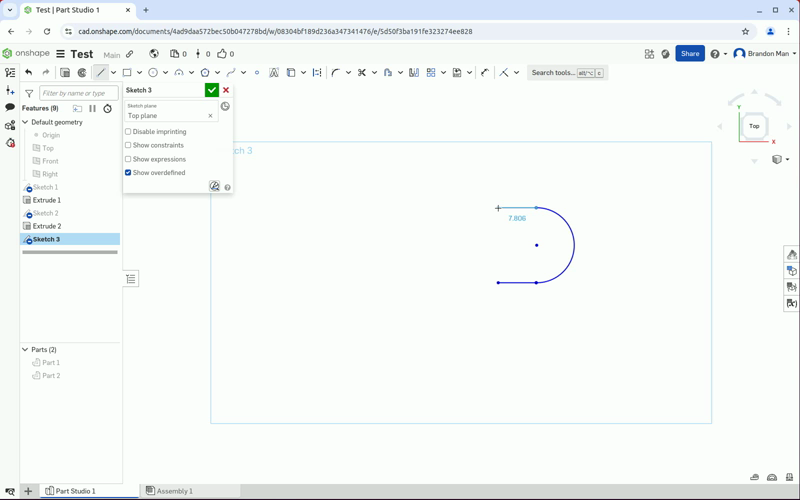
click(498, 207)
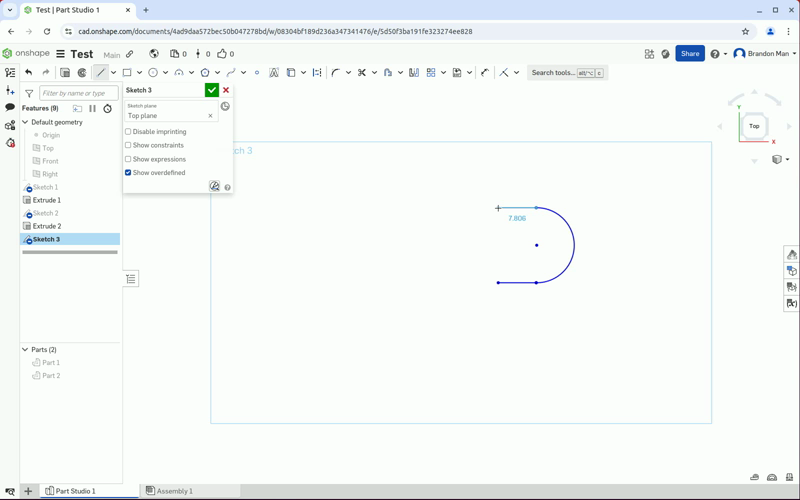
key_up(shift)
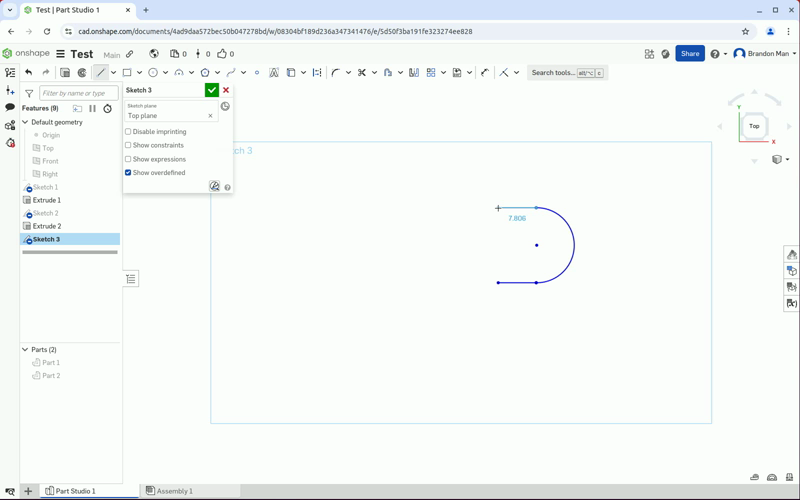
key_down(shift)
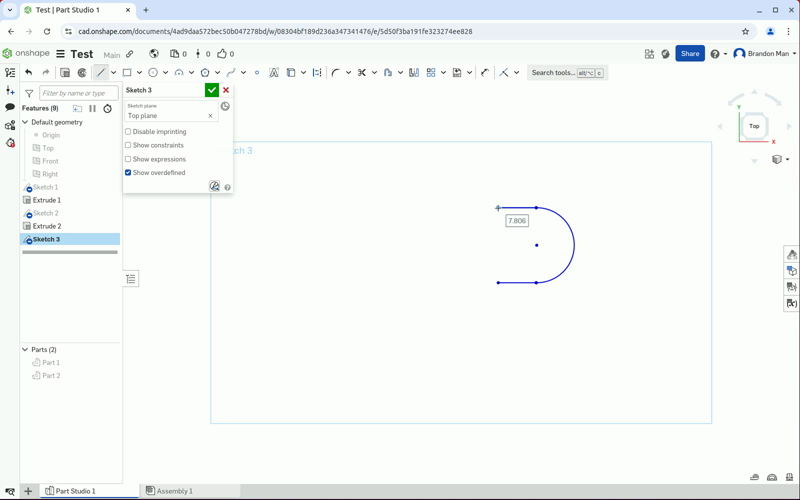
mouse_move(498, 282)
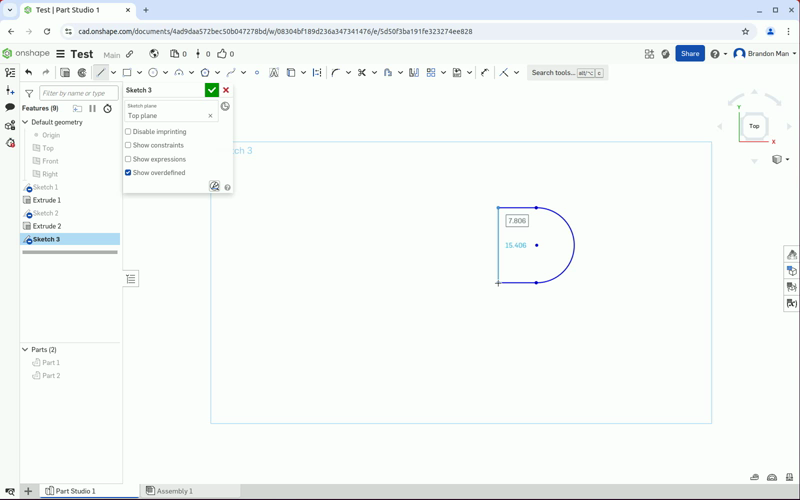
key_up(shift)
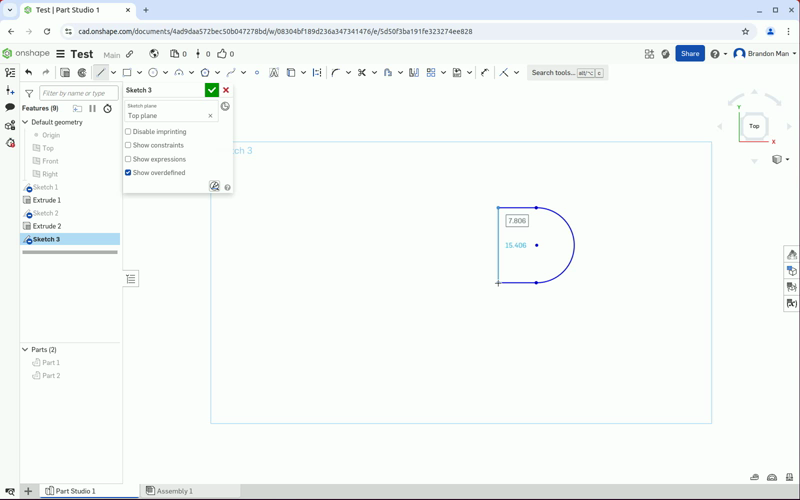
click(498, 282)
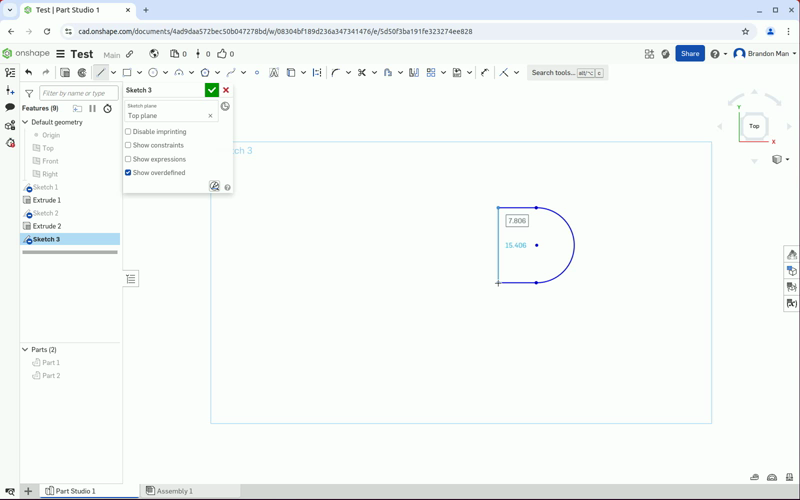
key(esc)
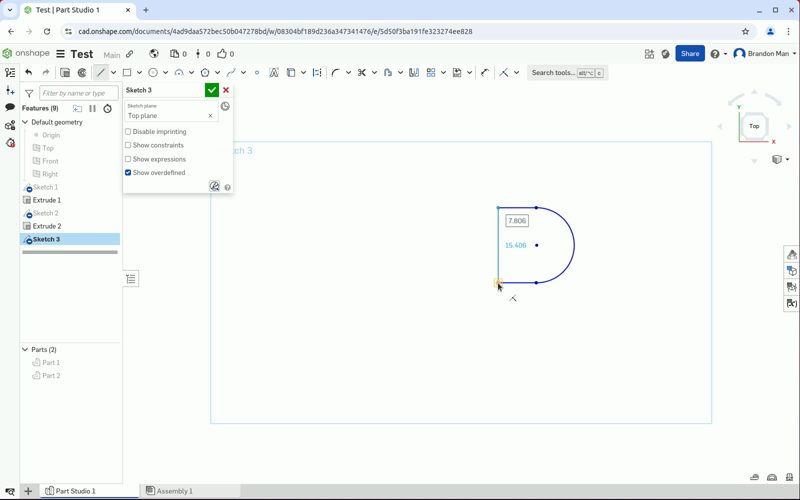
key(c)
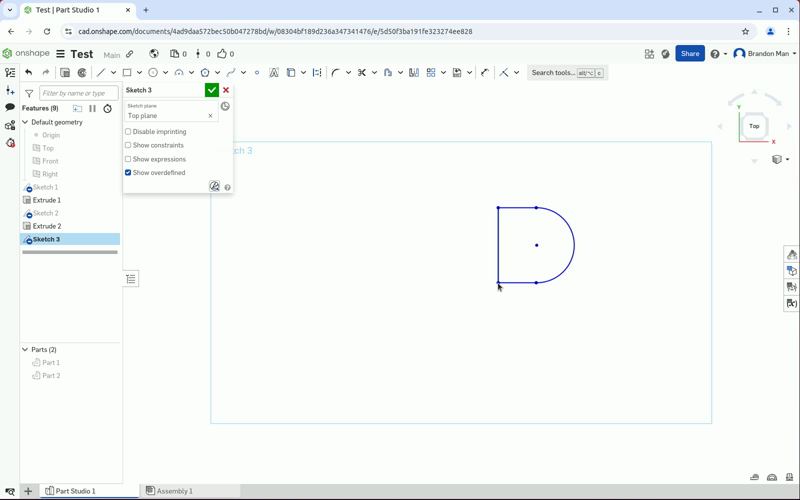
key_down(shift)
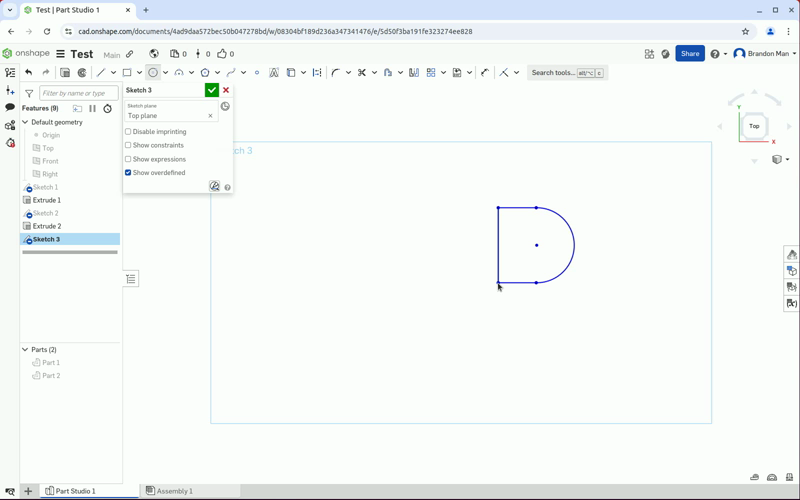
mouse_move(536, 244)
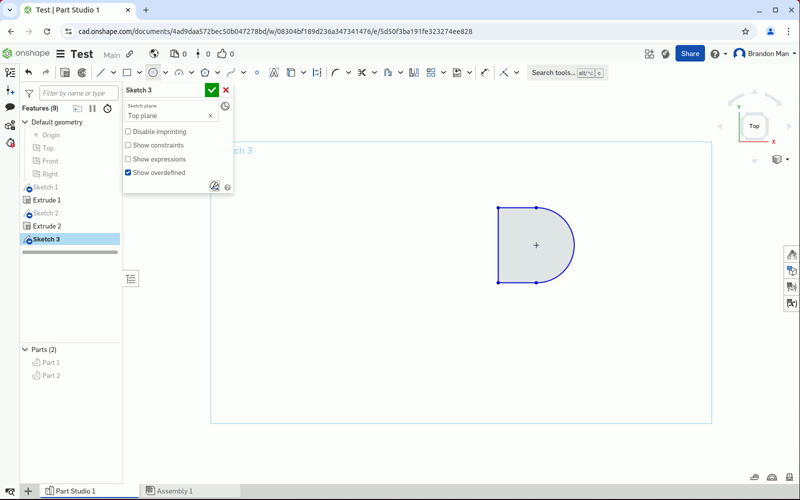
click(536, 244)
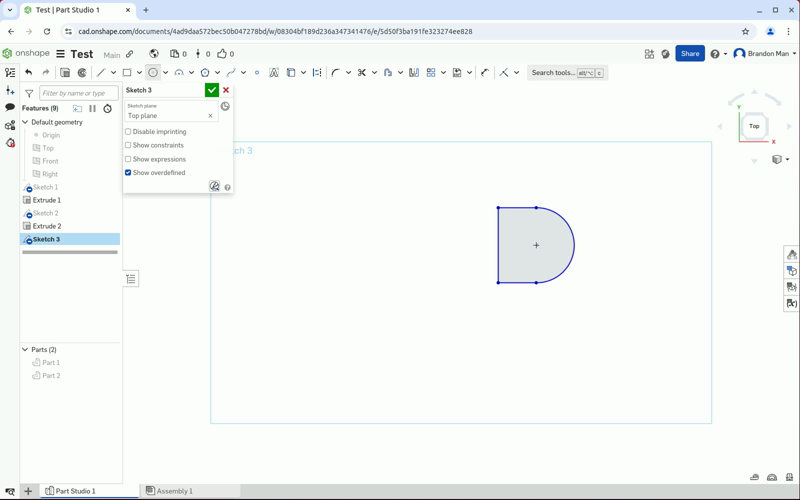
key_up(shift)
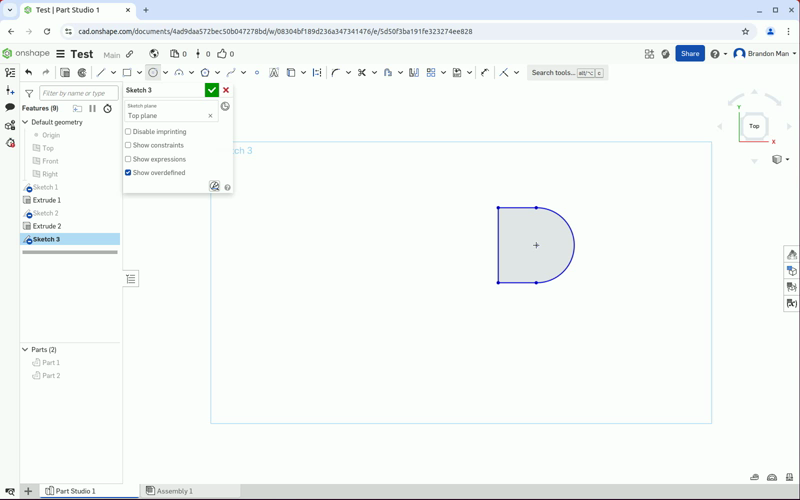
mouse_move(555, 244)
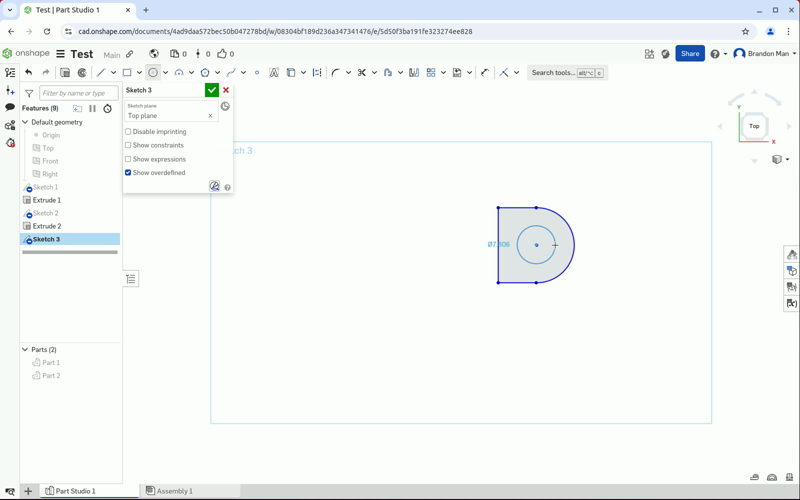
click(555, 244)
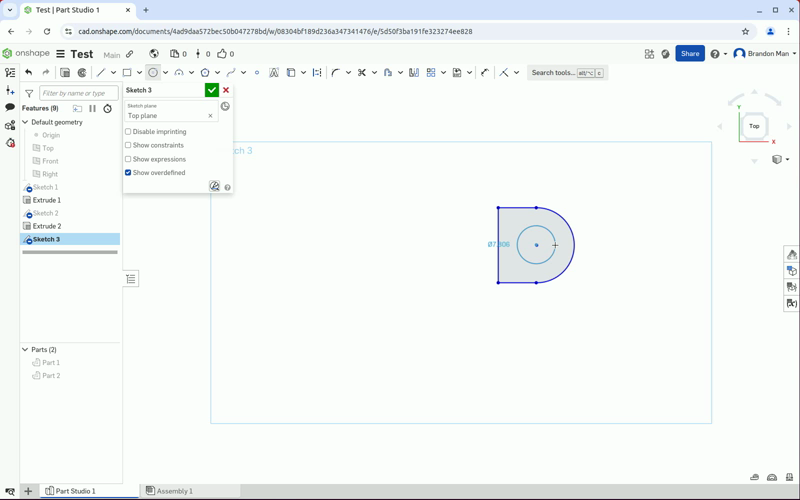
key(esc)
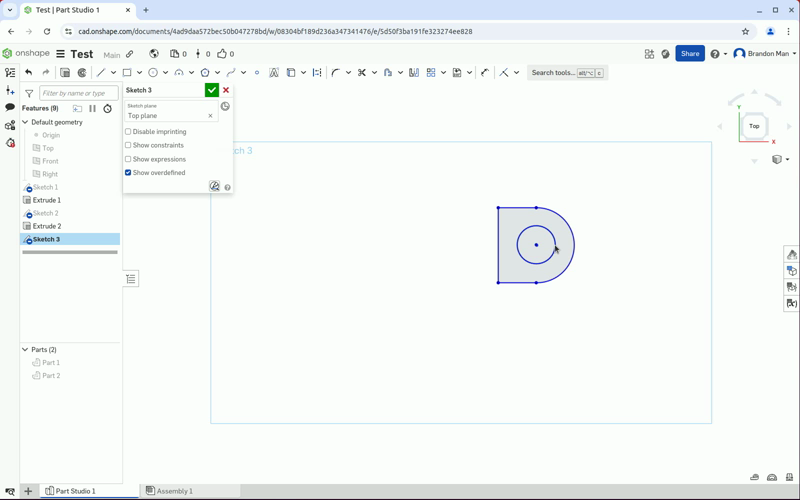
mouse_move(532, 272)
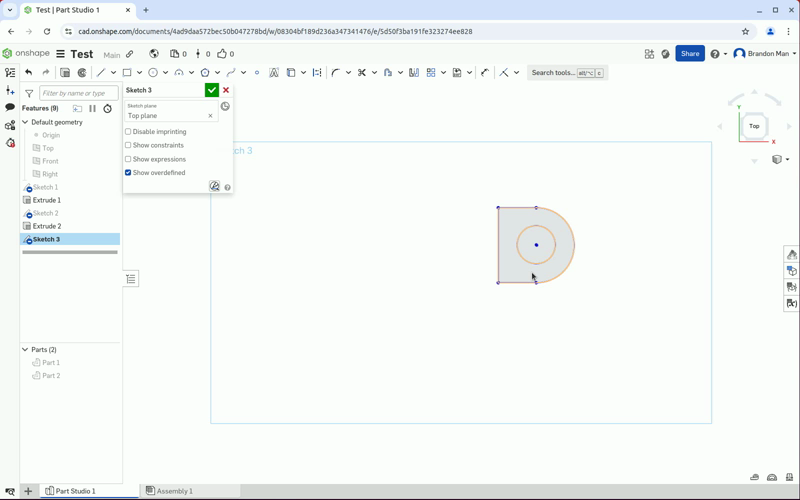
click(532, 272)
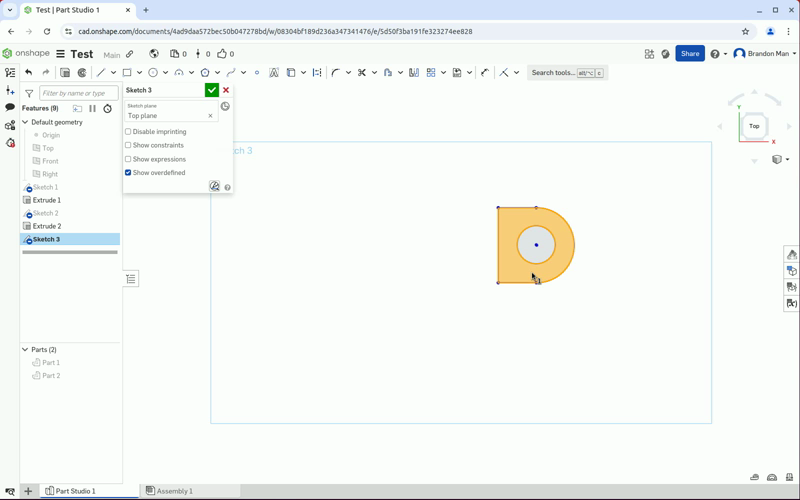
mouse_move(73, 352)
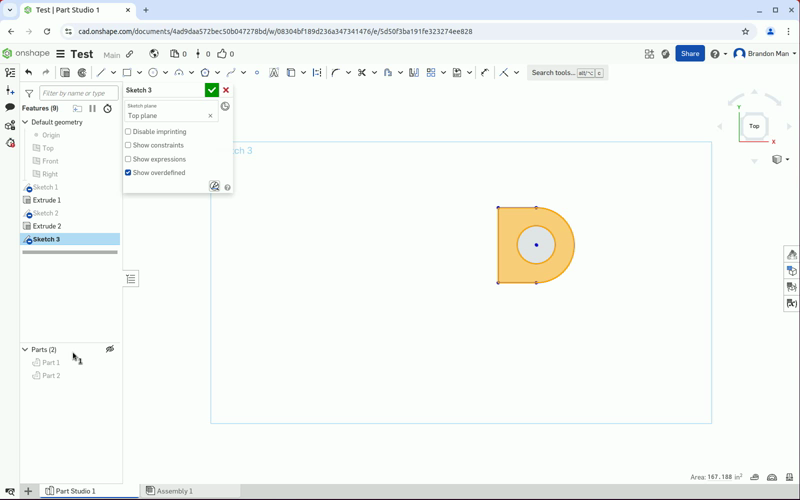
key(shift+y)
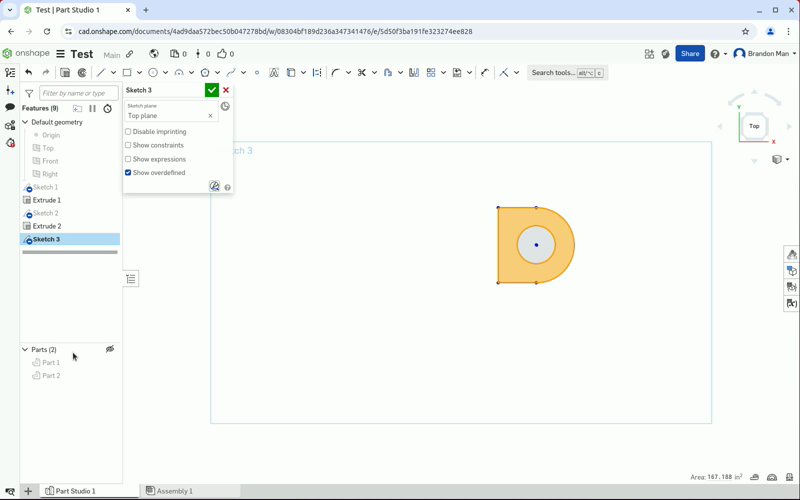
key(shift+e)
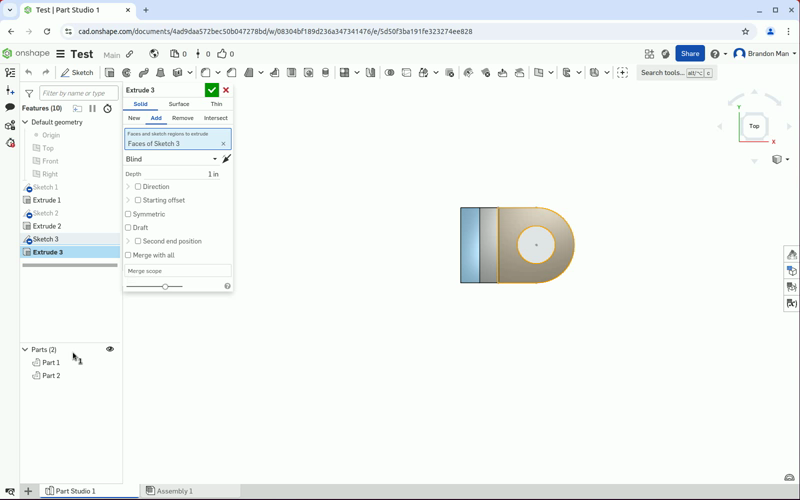
mouse_move(143, 106)
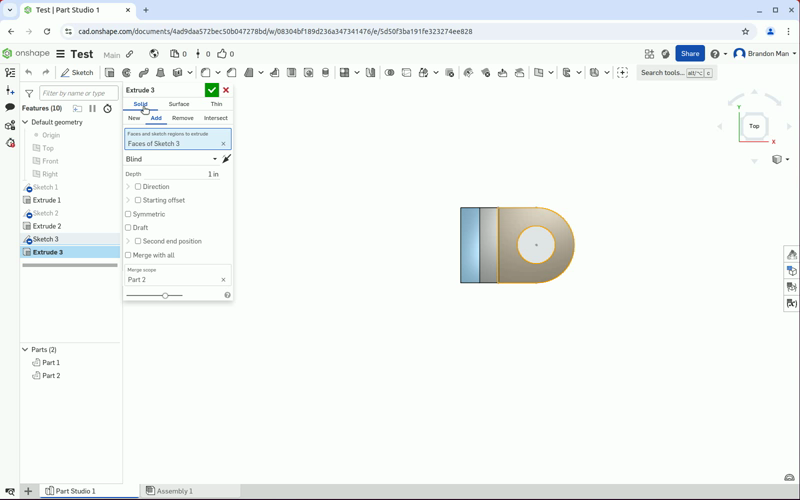
click(143, 106)
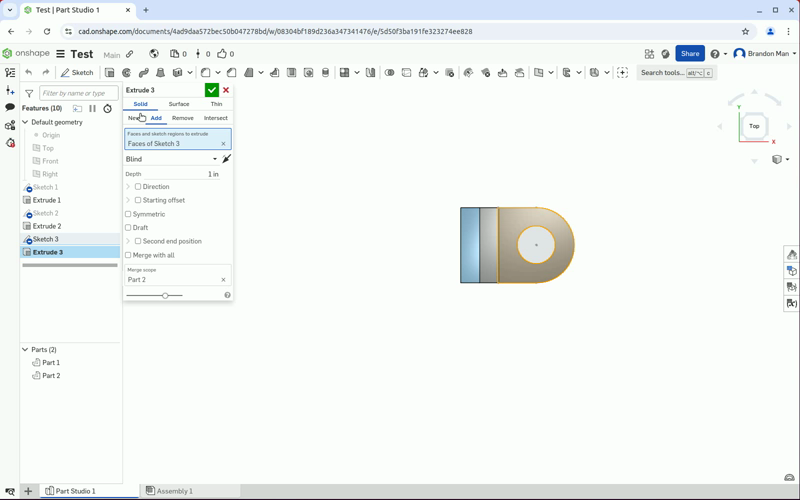
mouse_move(137, 120)
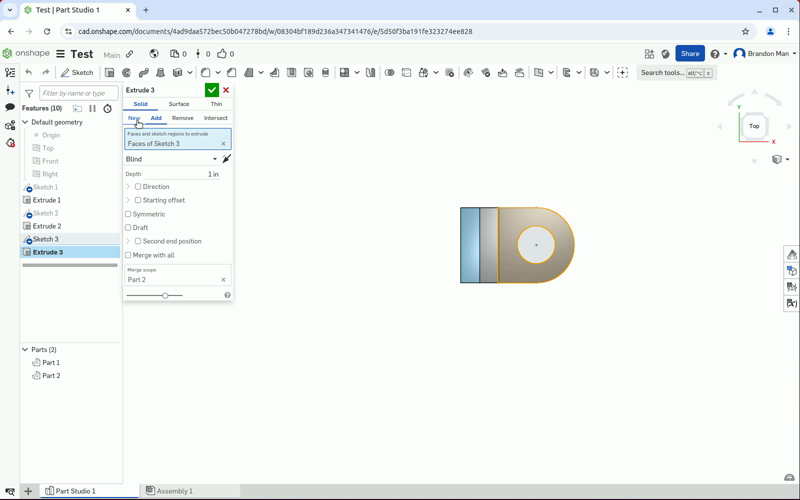
click(137, 120)
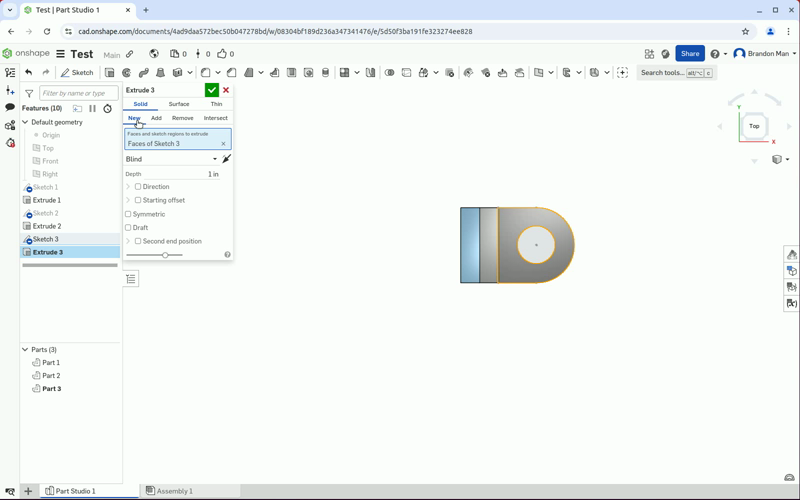
key(tab, 4)
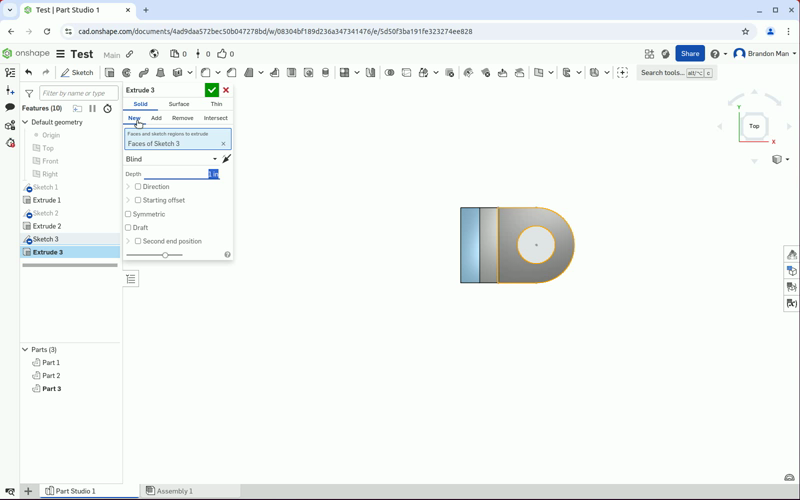
text(3.851)
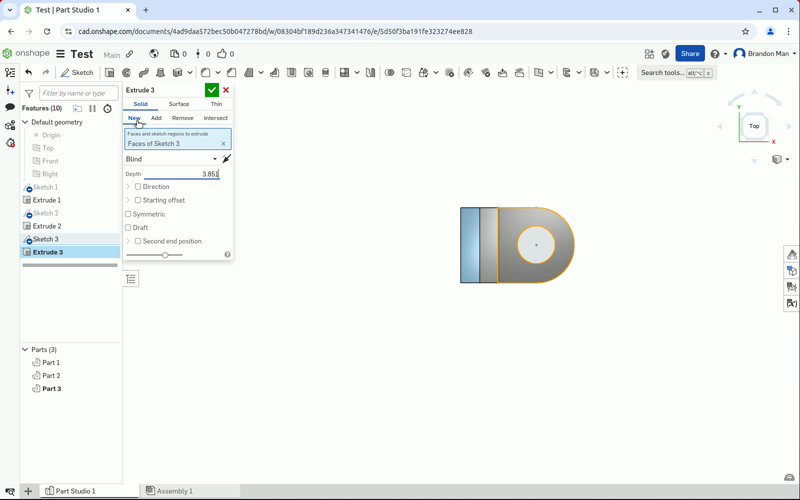
key(enter)
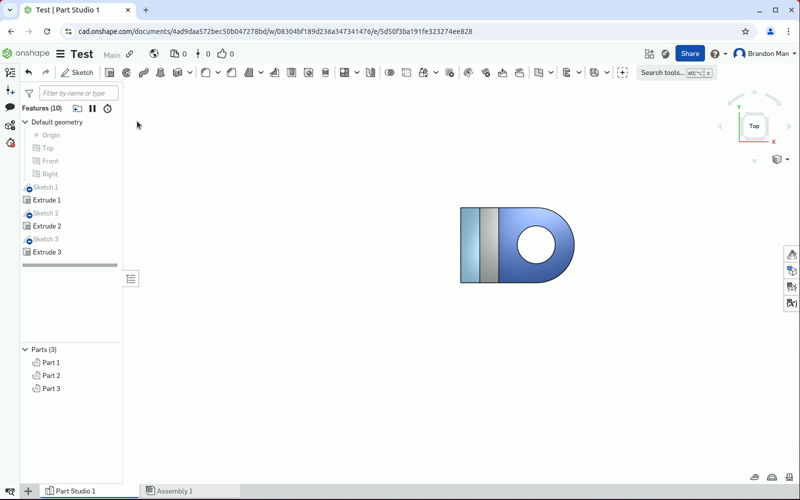
key(shift+h)
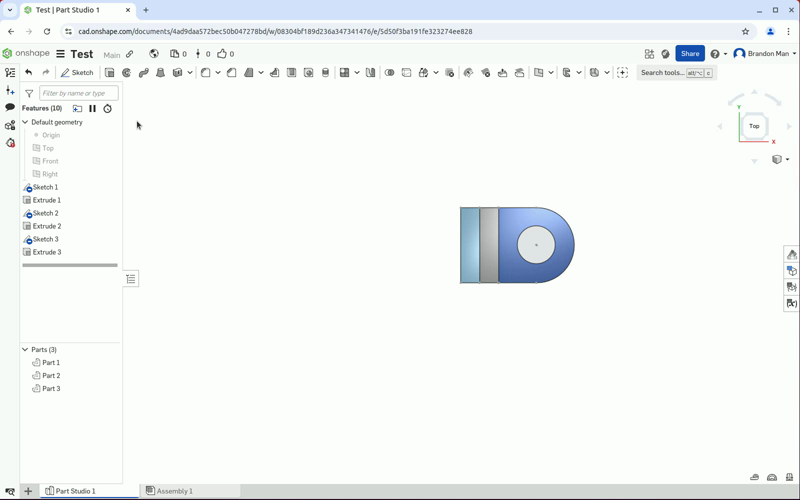
key(shift+h)
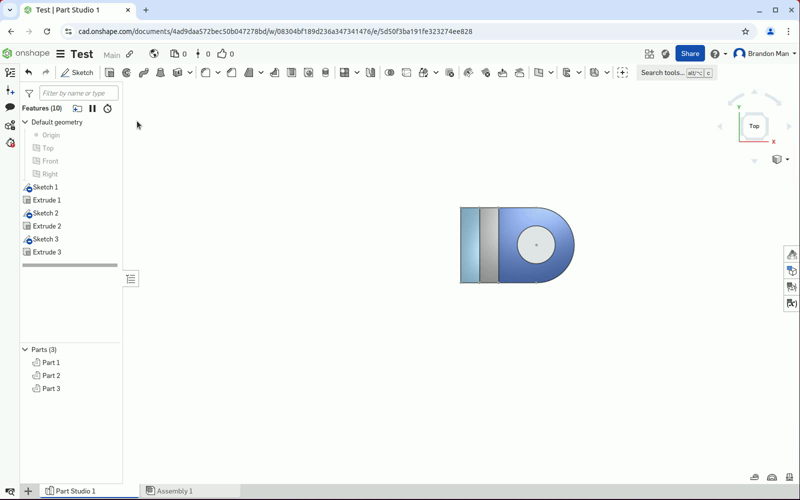
key(shift+7)
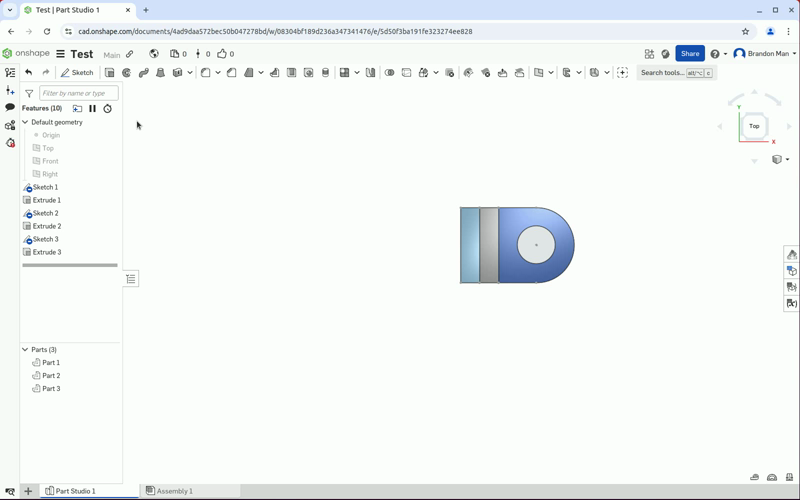
key(up, 3)
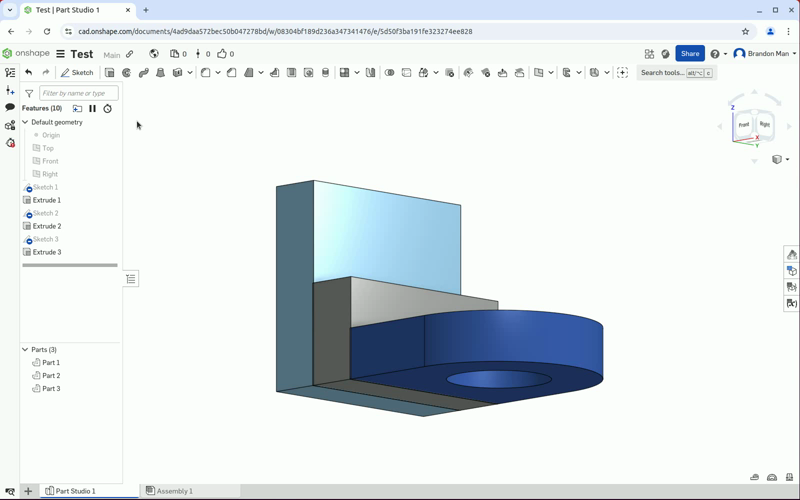
key(left, 3)
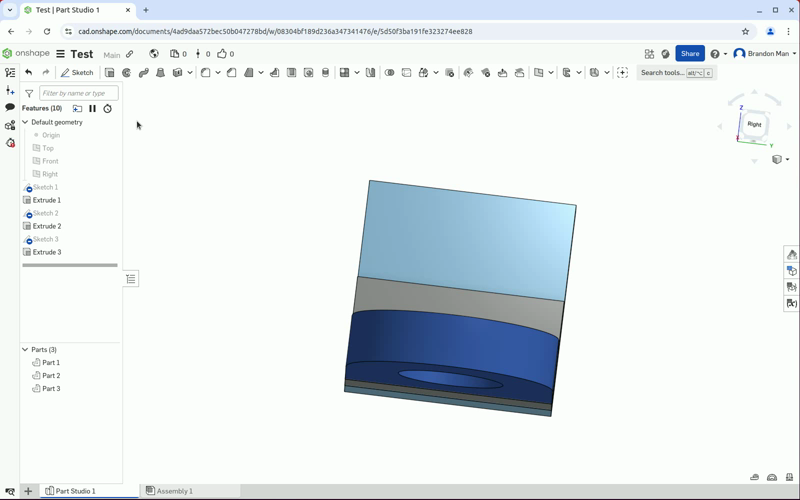
key(right, 3)
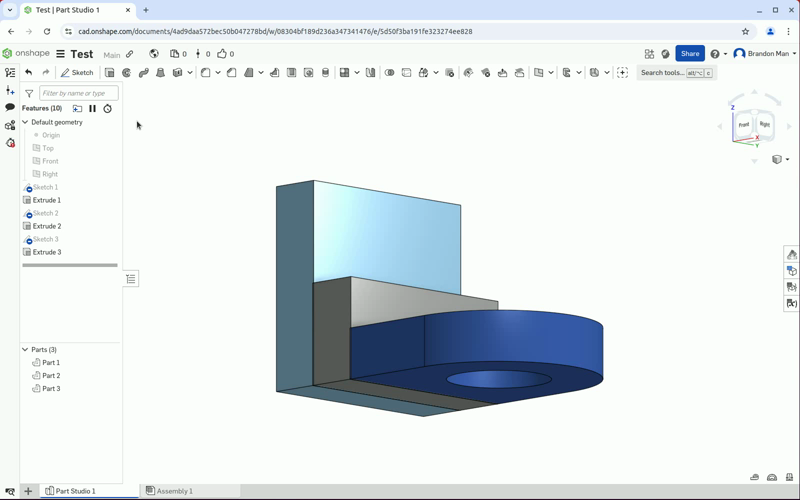
key(down, 3)
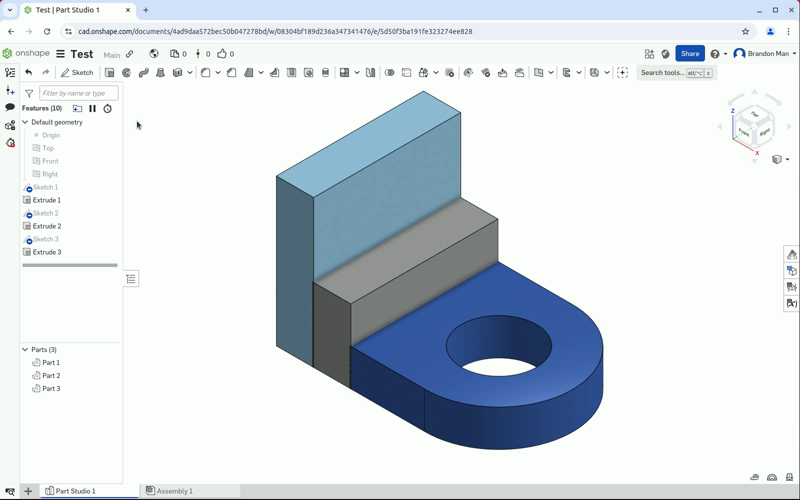
mouse_move(73, 189)
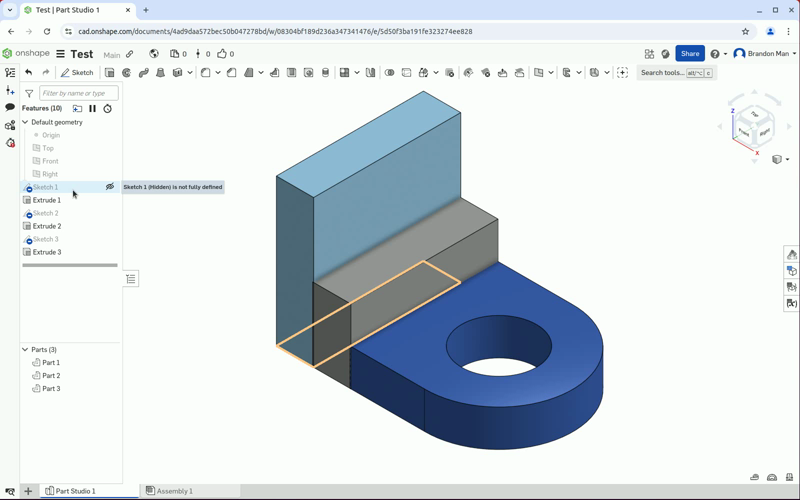
click(73, 189)